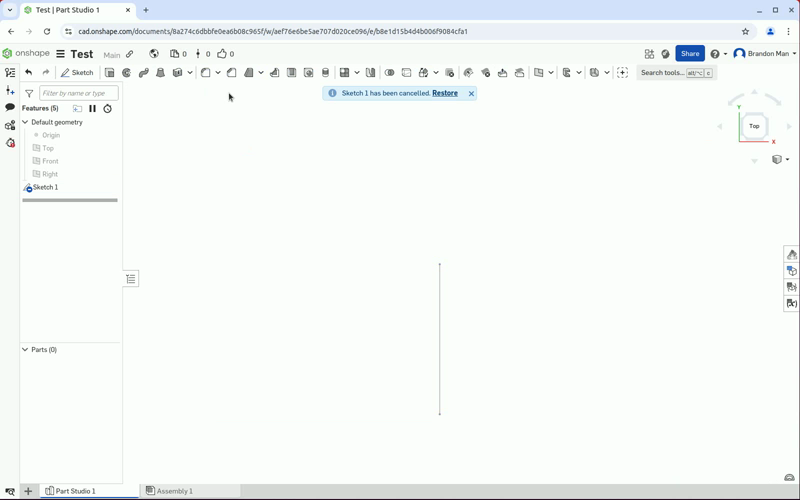
key(shift+h)
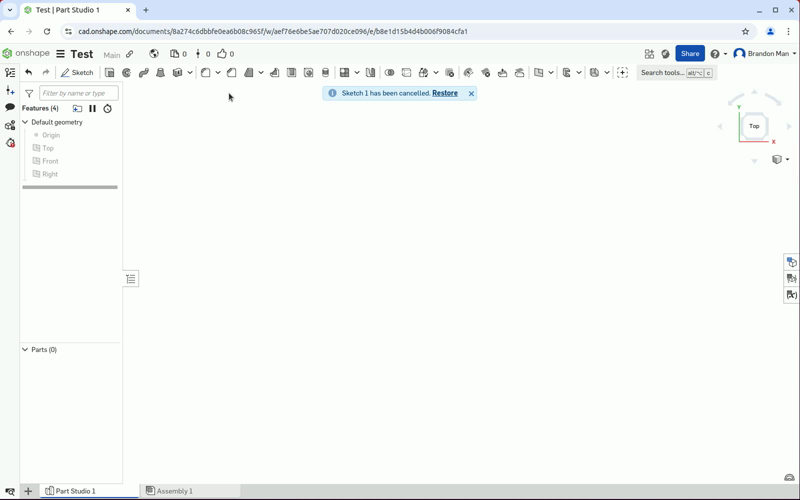
mouse_move(73, 352)
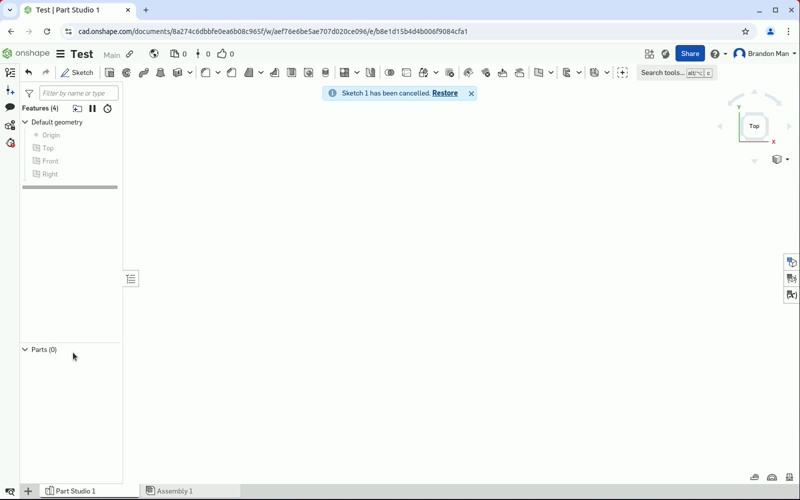
key(y)
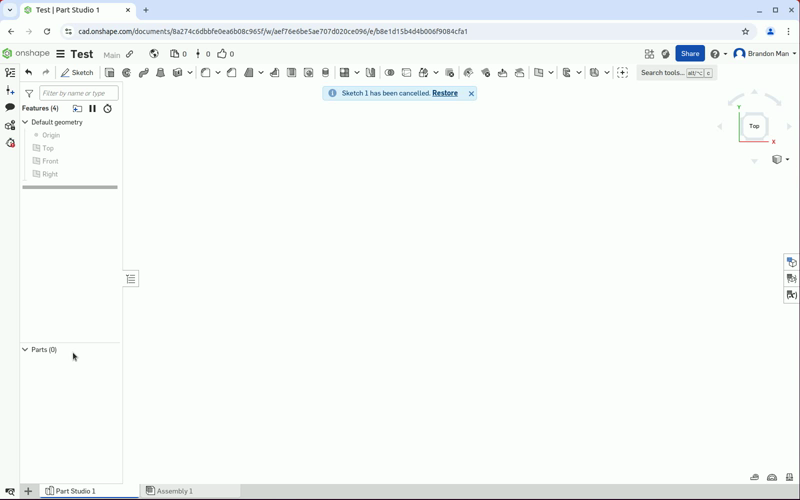
key(shift+p)
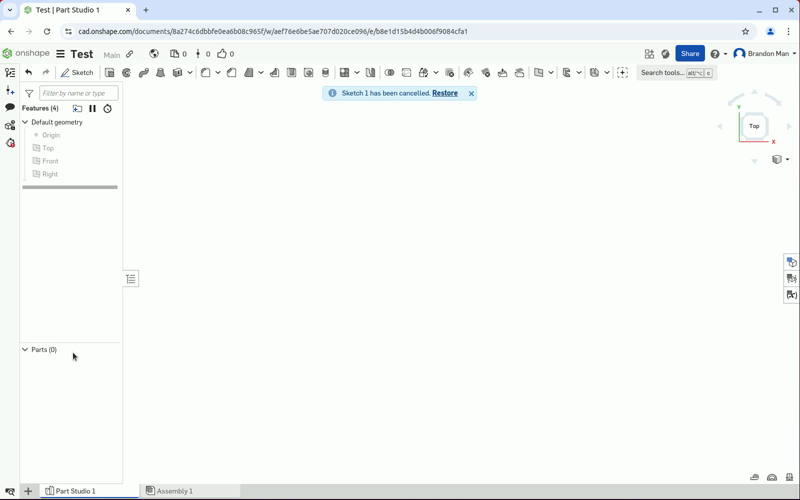
key(space)
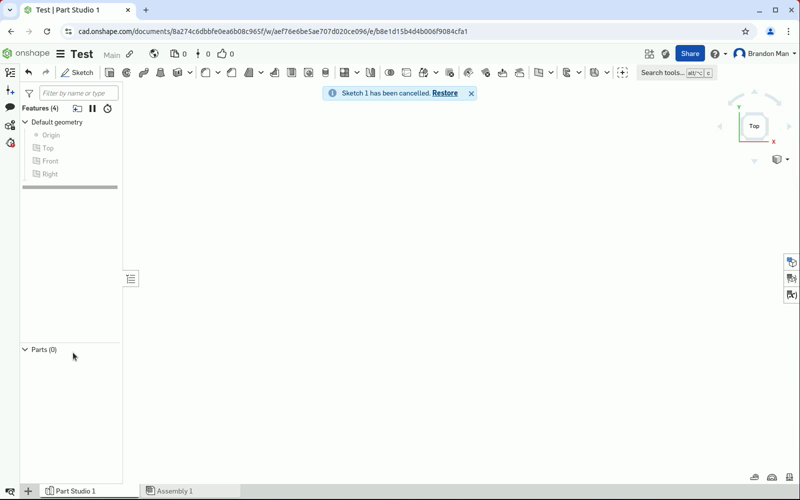
key_down(shift)
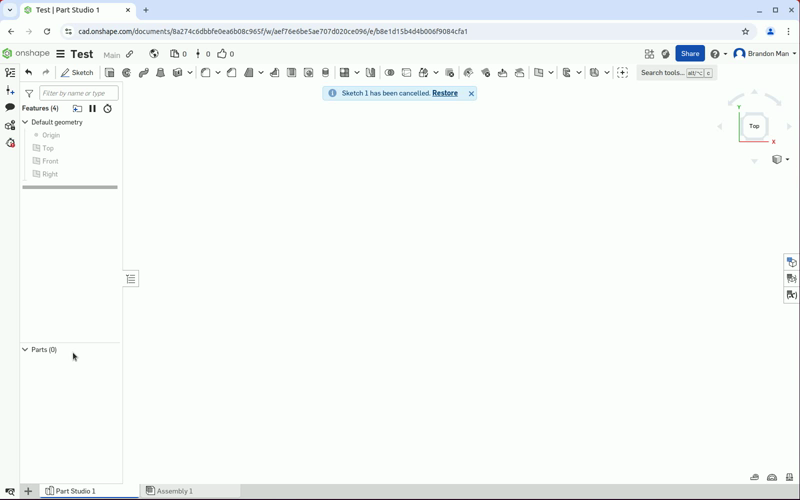
key(up)
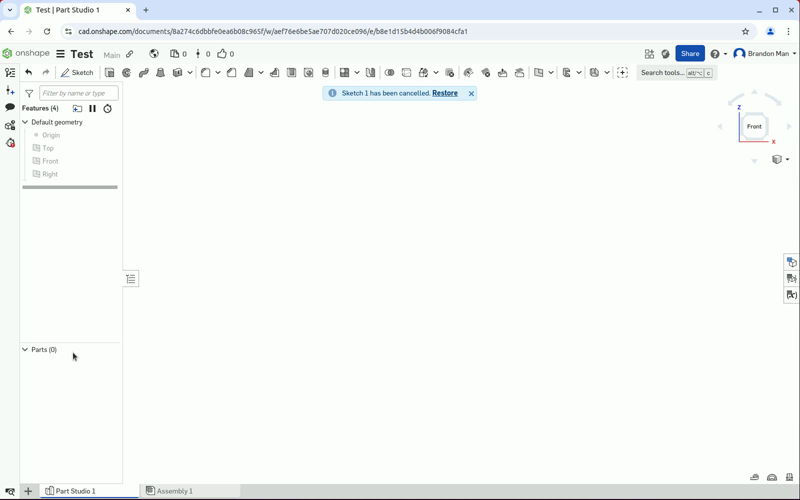
key_up(shift)
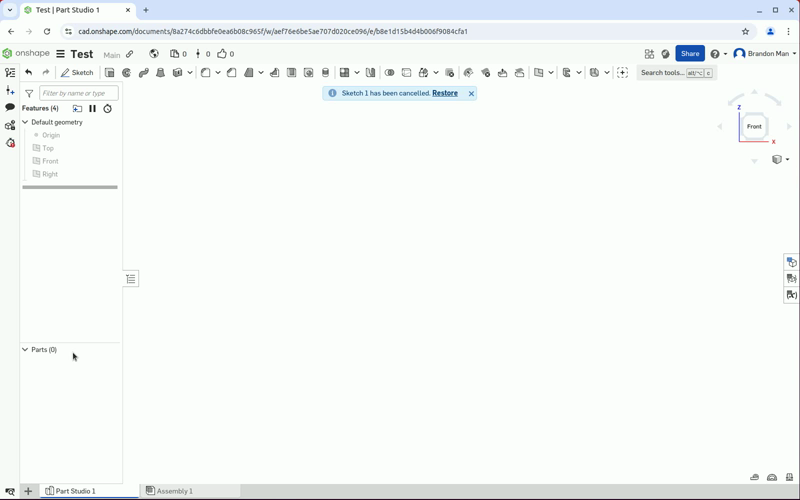
mouse_move(73, 352)
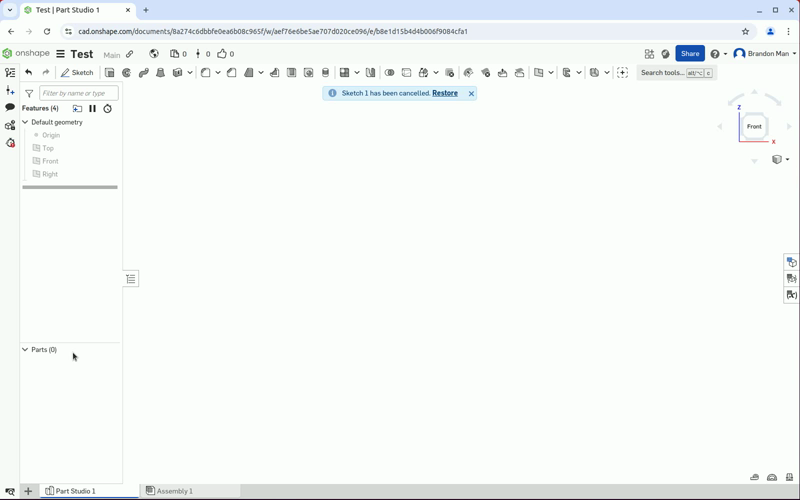
key(shift+y)
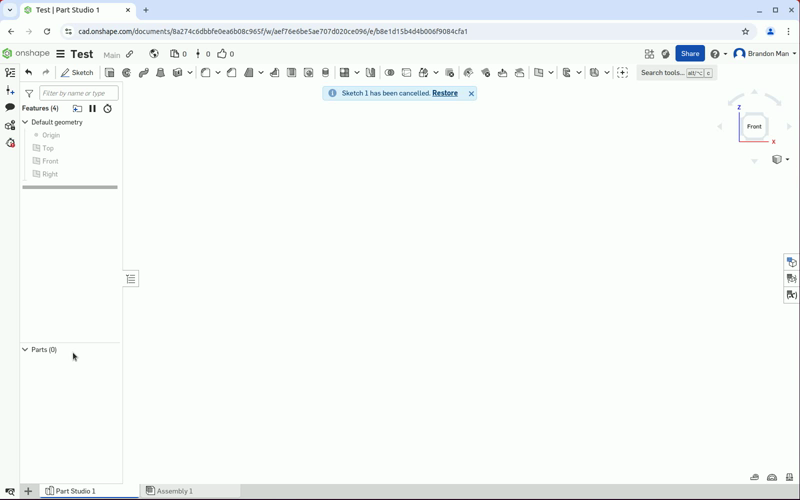
key(shift+s)
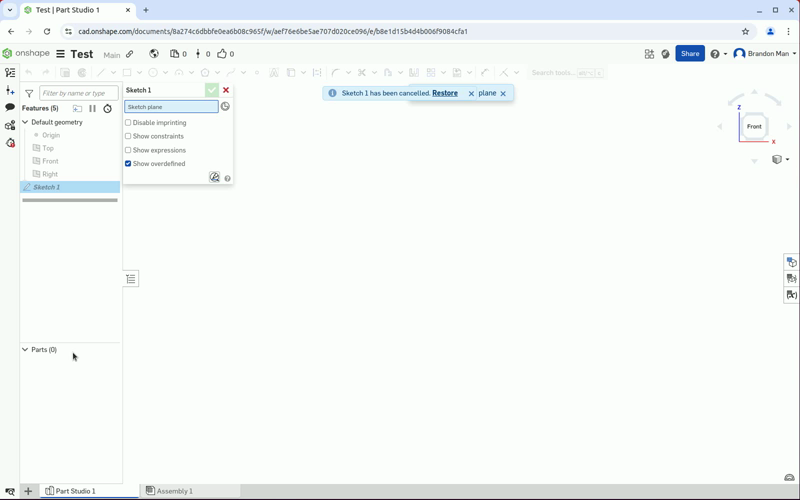
mouse_move(73, 163)
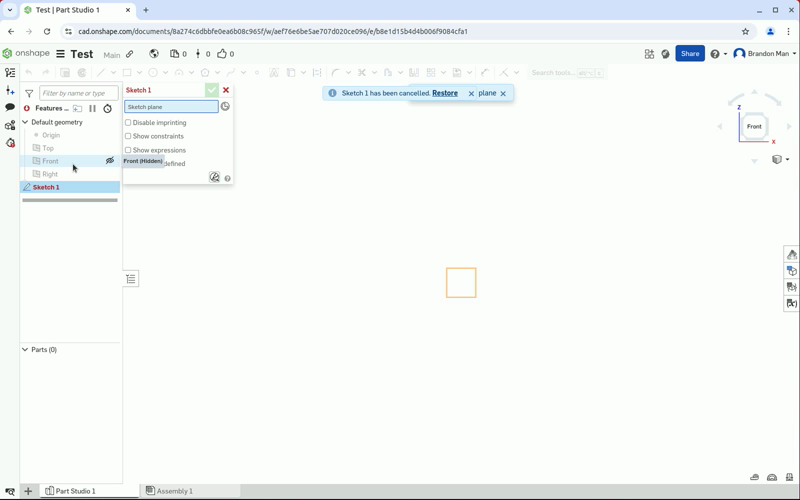
click(73, 163)
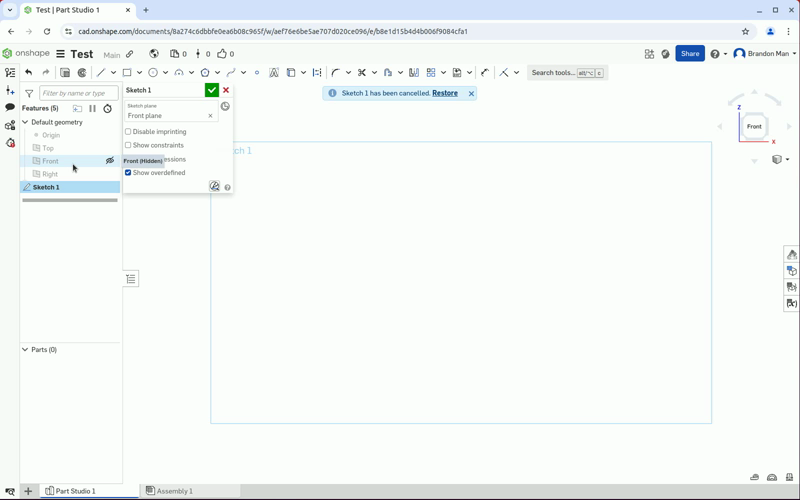
mouse_move(73, 352)
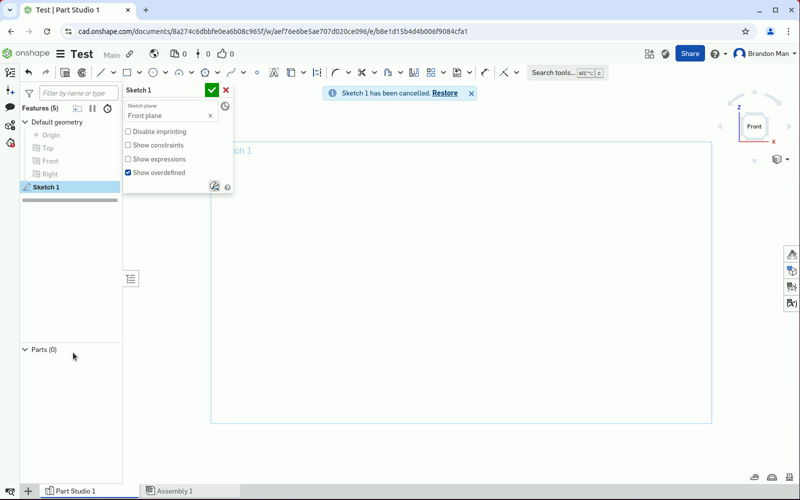
key(y)
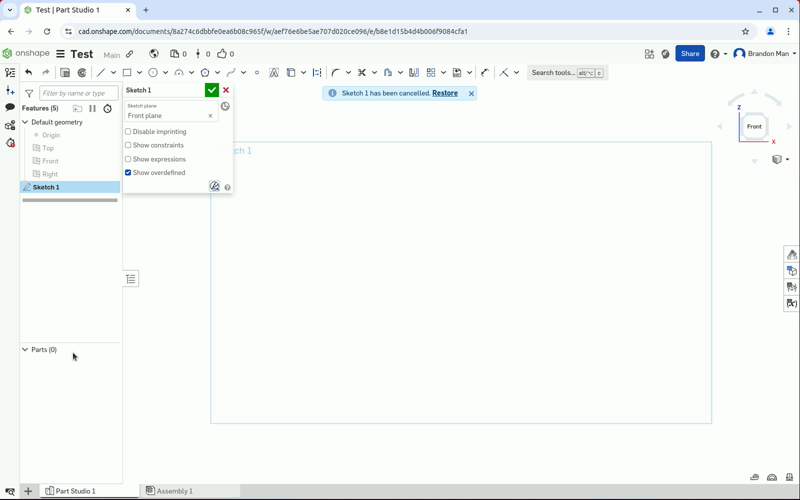
key(l)
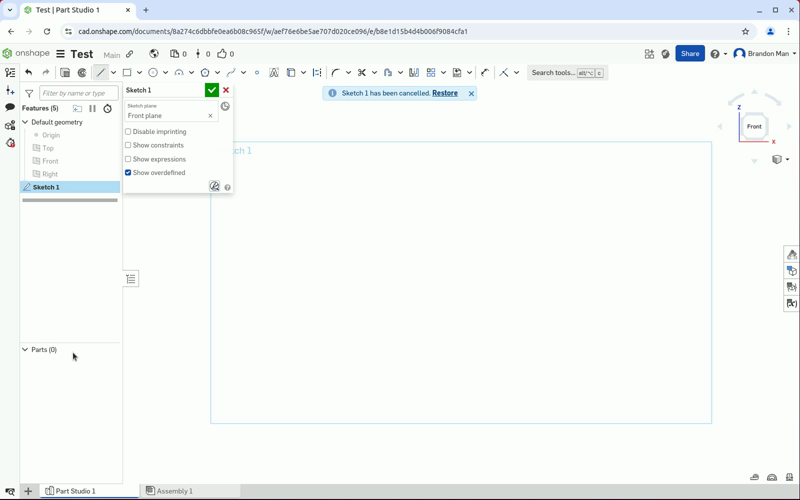
key_down(shift)
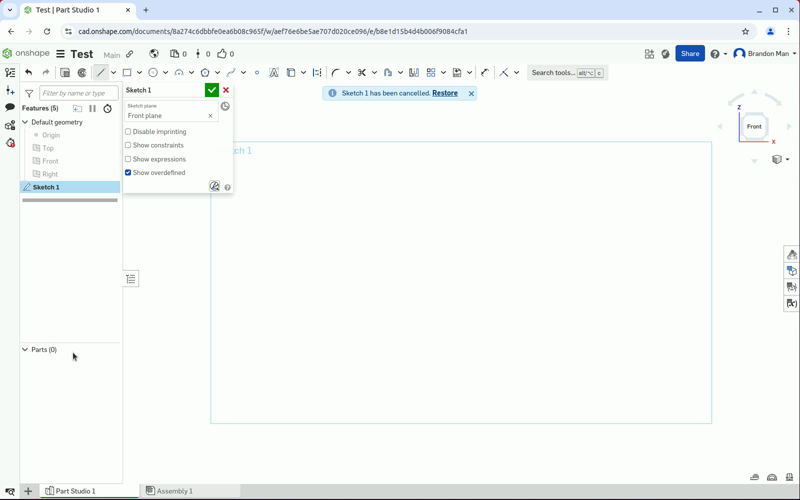
mouse_move(513, 282)
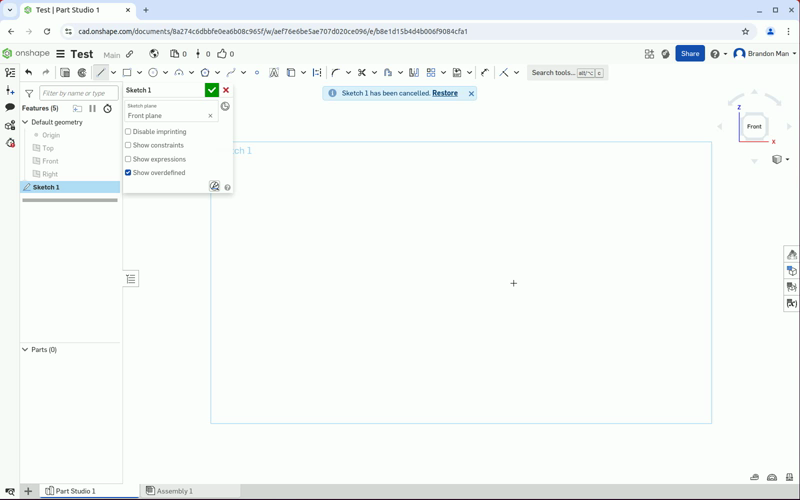
click(513, 282)
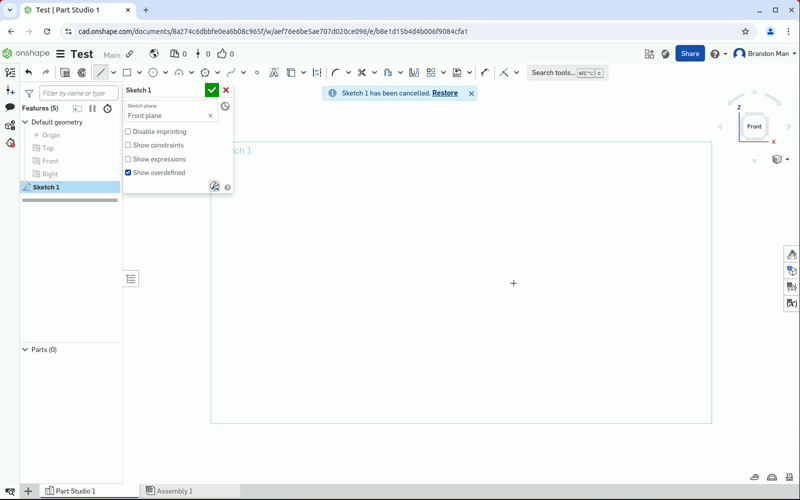
key_up(shift)
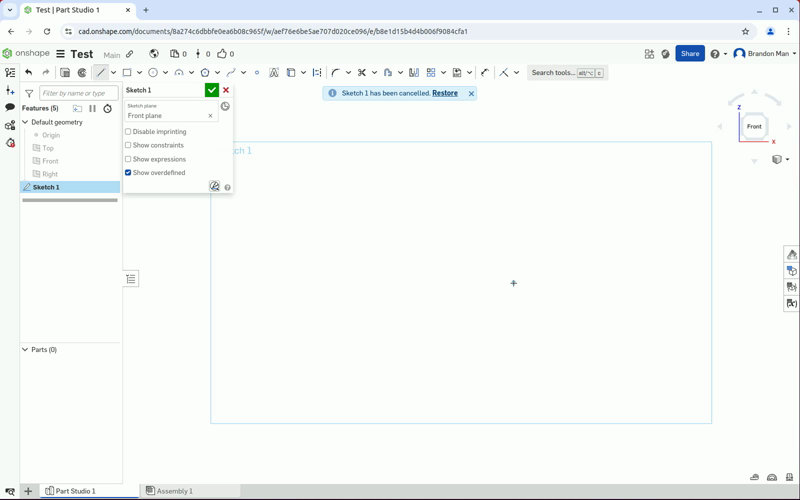
key_down(shift)
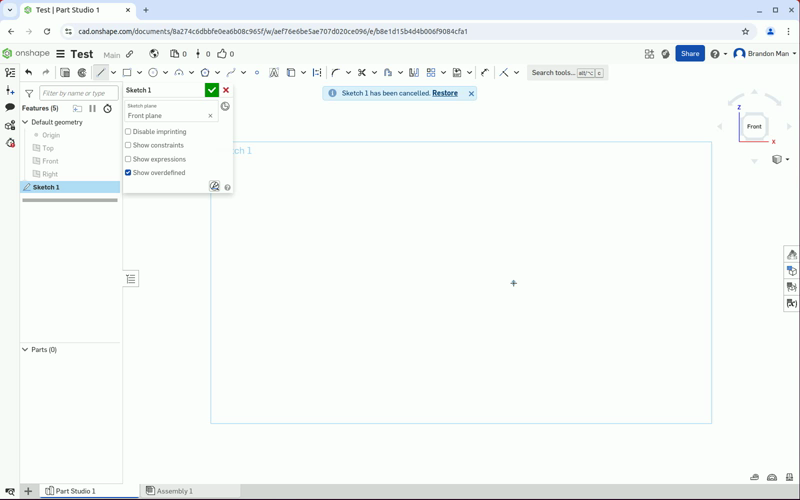
mouse_move(543, 282)
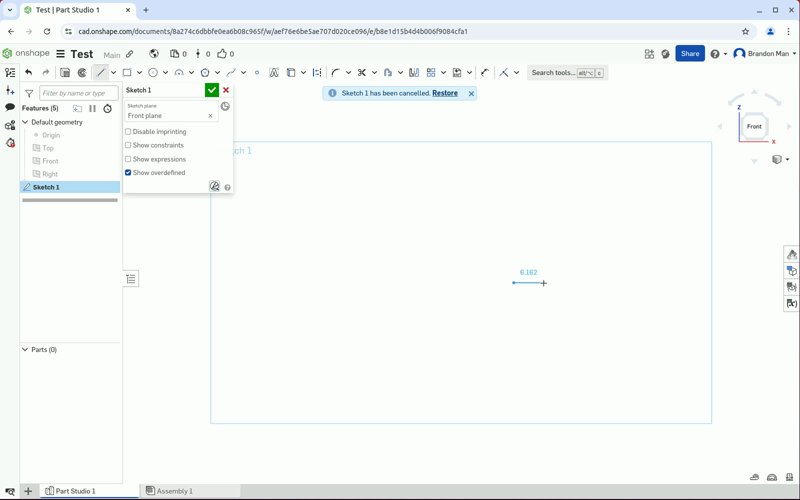
mouse_move(541, 282)
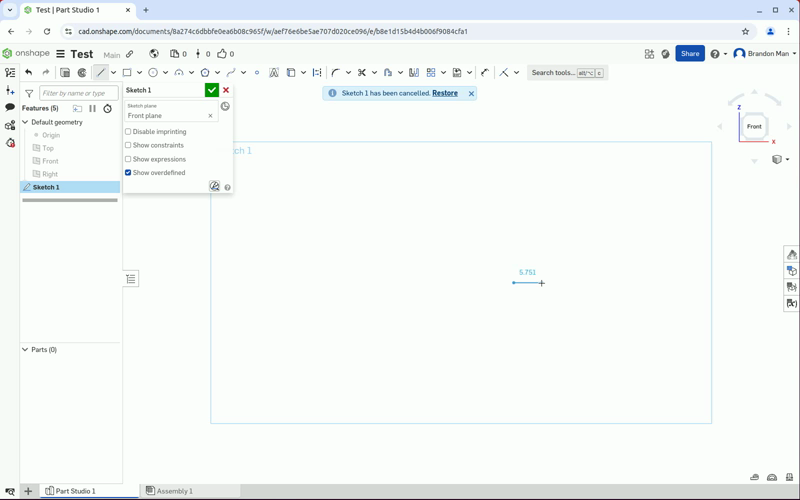
click(541, 282)
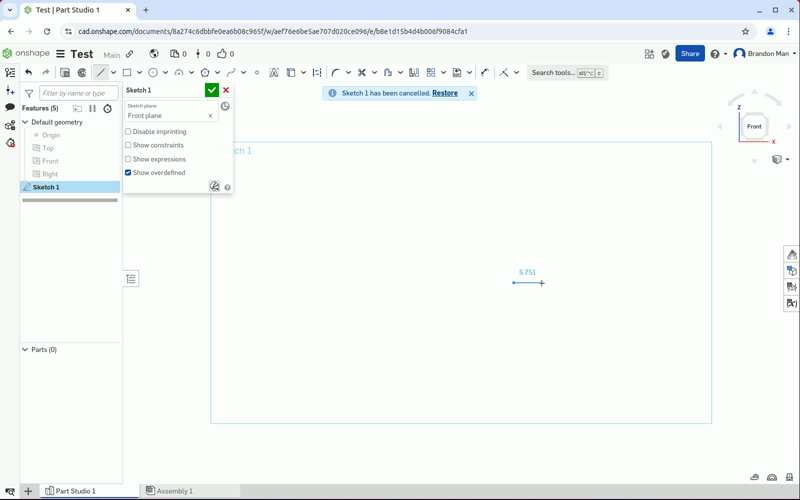
key_up(shift)
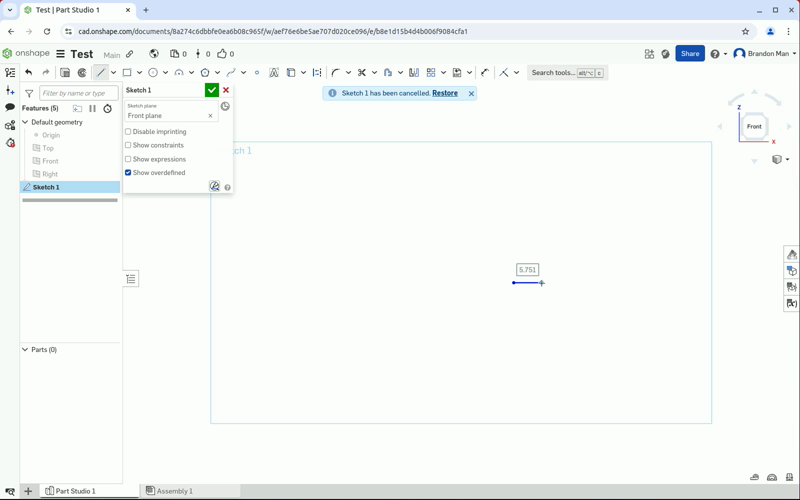
key_down(shift)
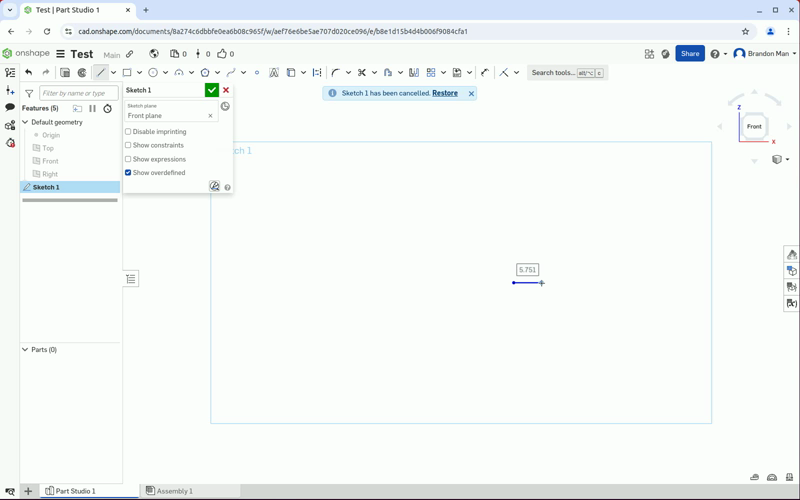
mouse_move(571, 282)
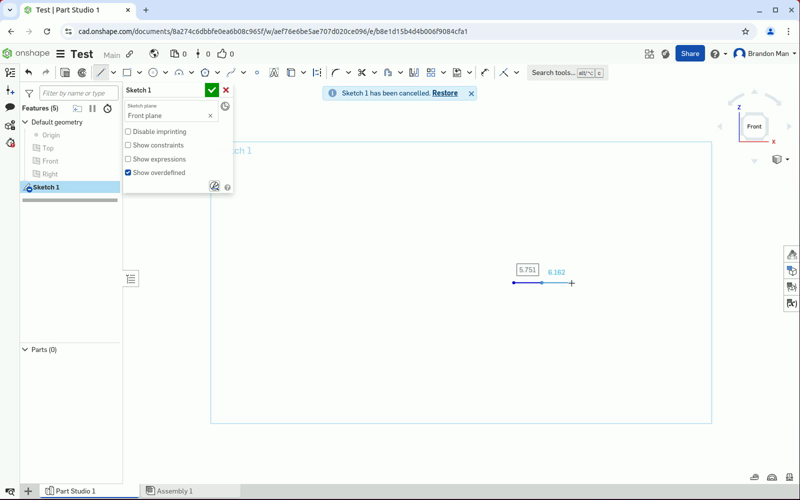
mouse_move(541, 255)
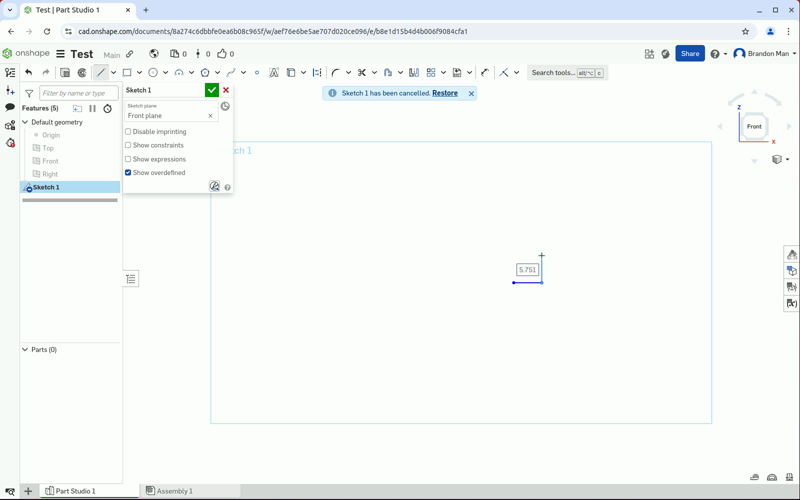
click(541, 255)
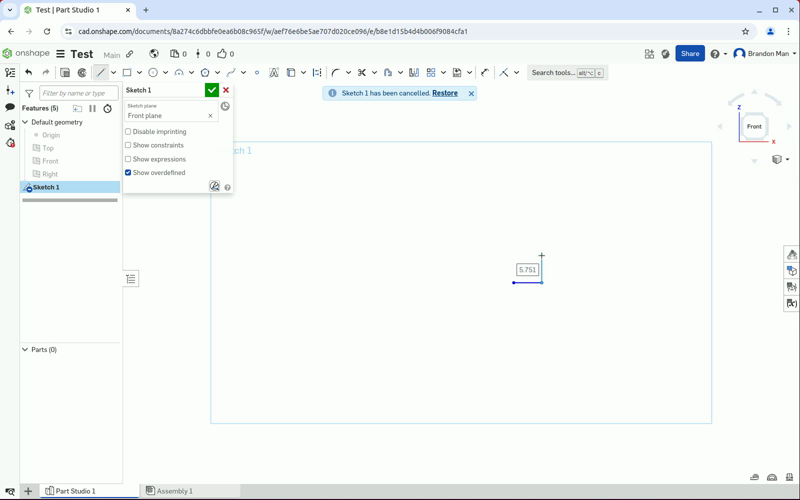
key_up(shift)
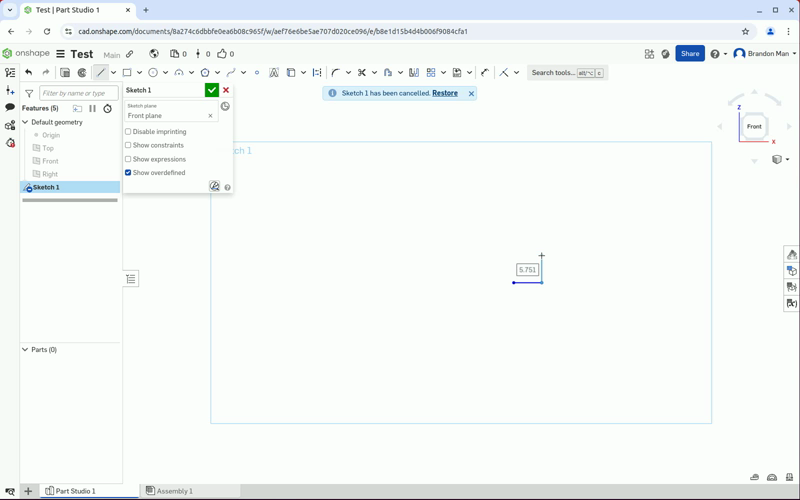
key_down(shift)
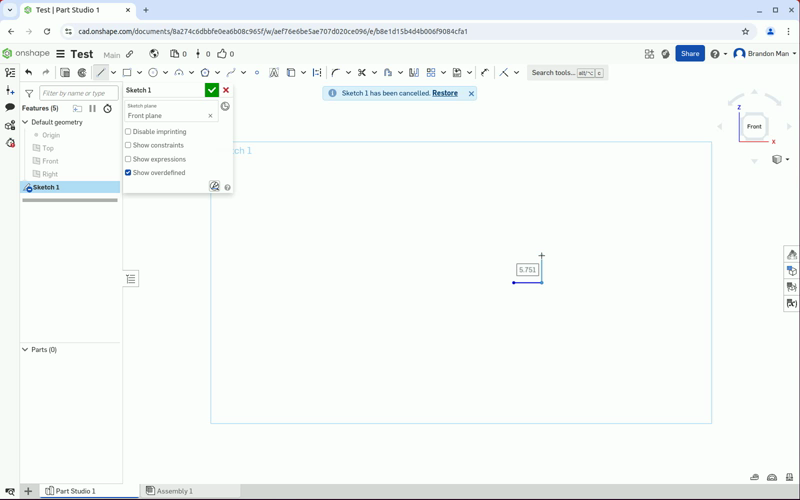
mouse_move(571, 255)
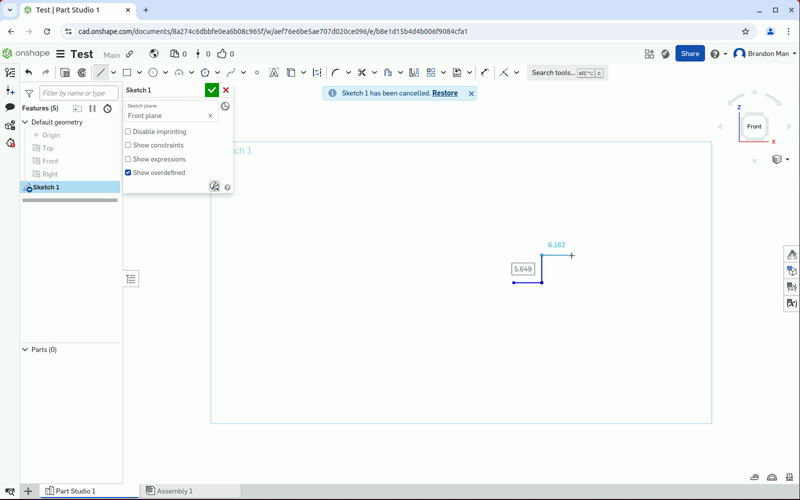
mouse_move(513, 255)
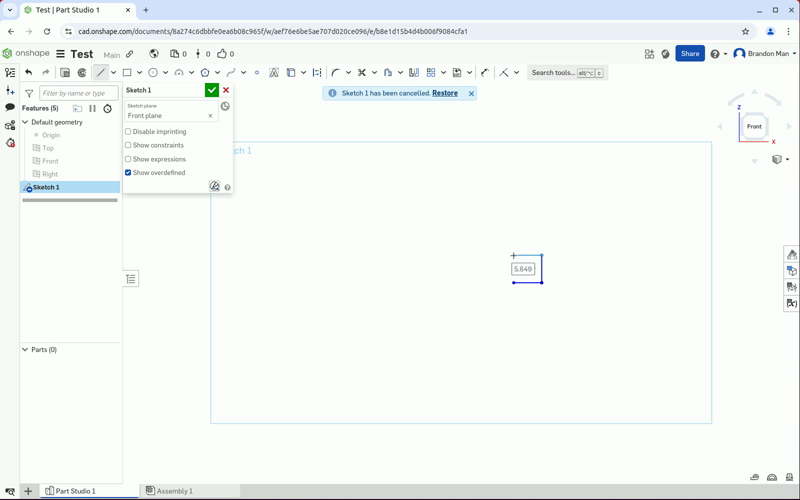
click(513, 255)
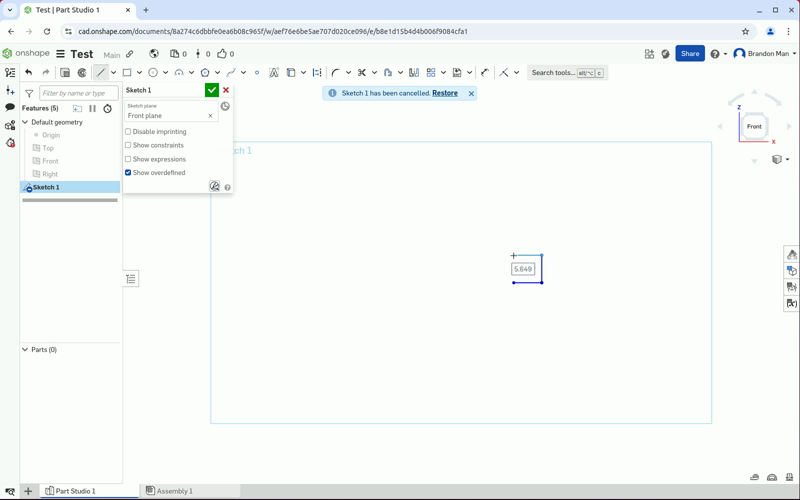
key_up(shift)
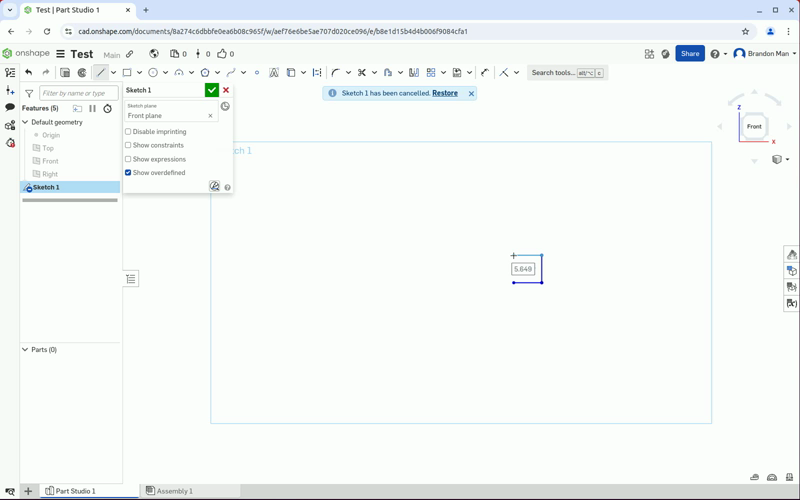
mouse_move(543, 255)
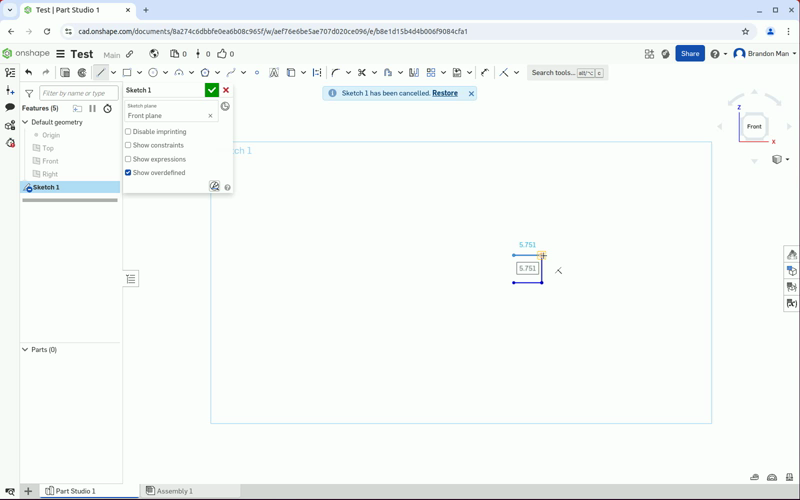
key_down(shift)
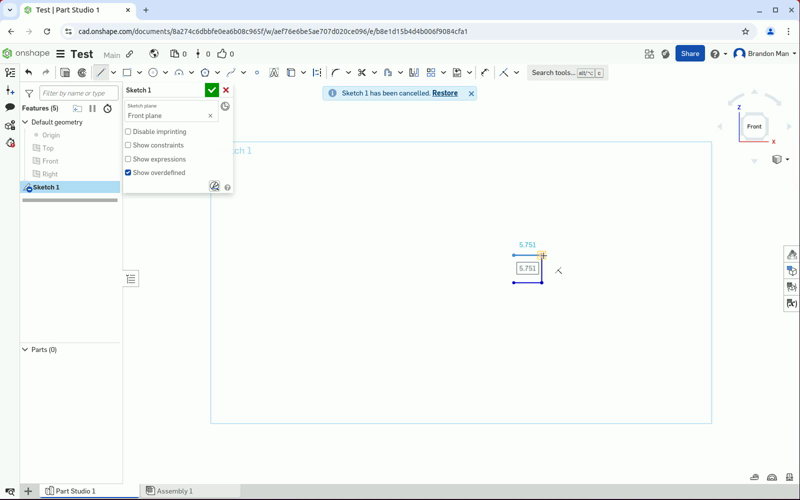
mouse_move(513, 282)
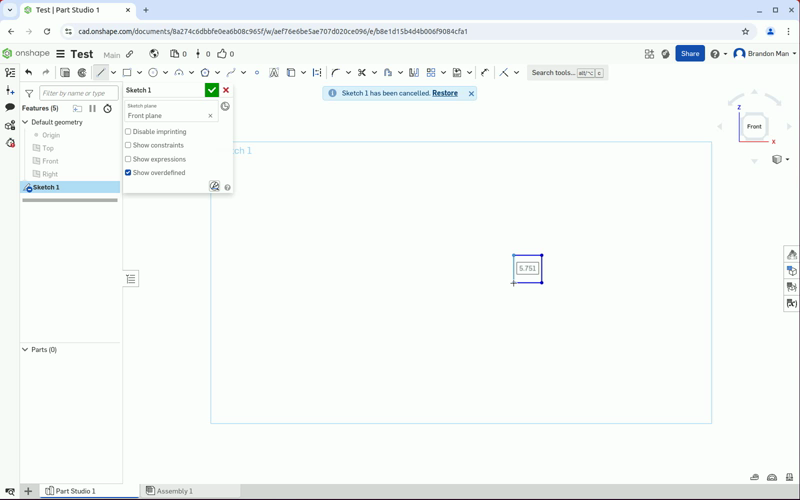
key_up(shift)
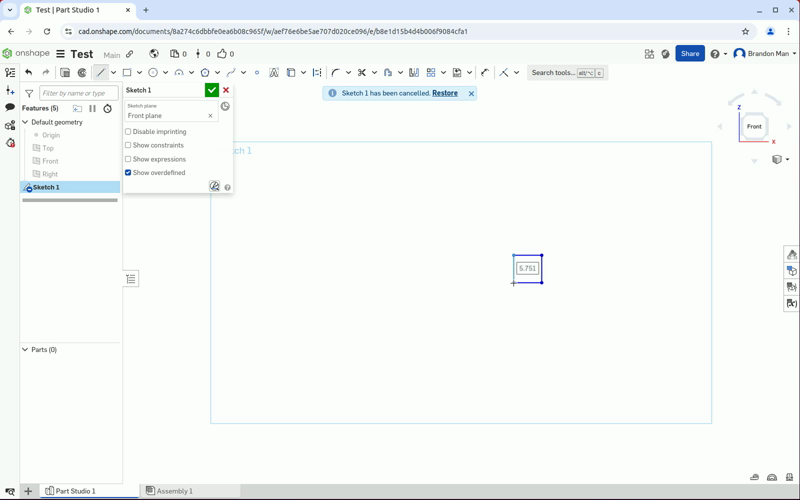
click(513, 282)
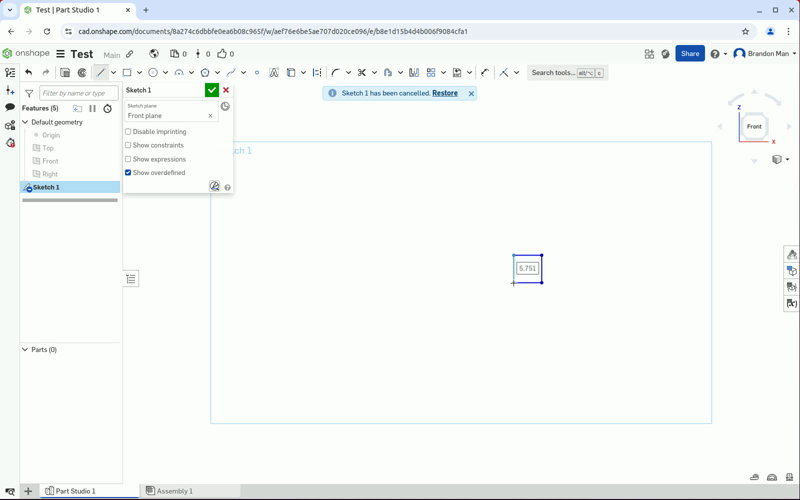
key(esc)
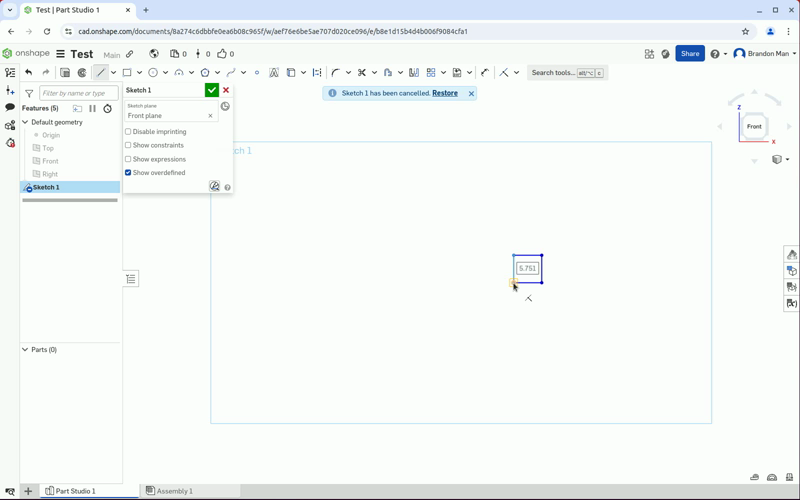
mouse_move(528, 281)
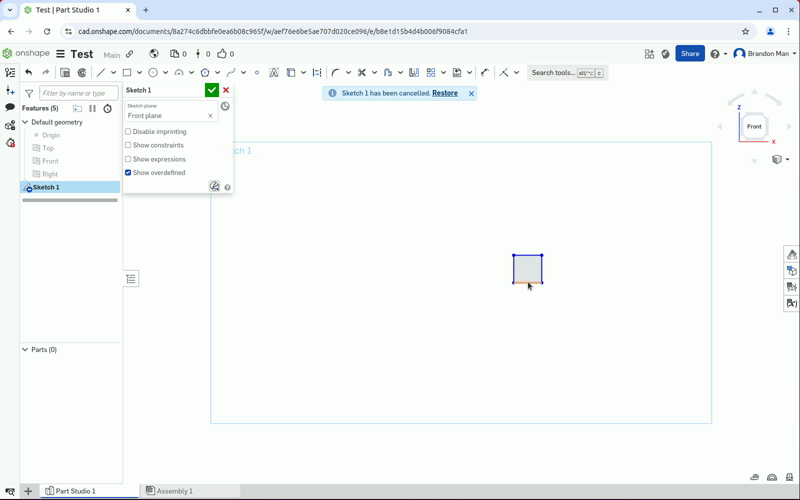
scroll(6)
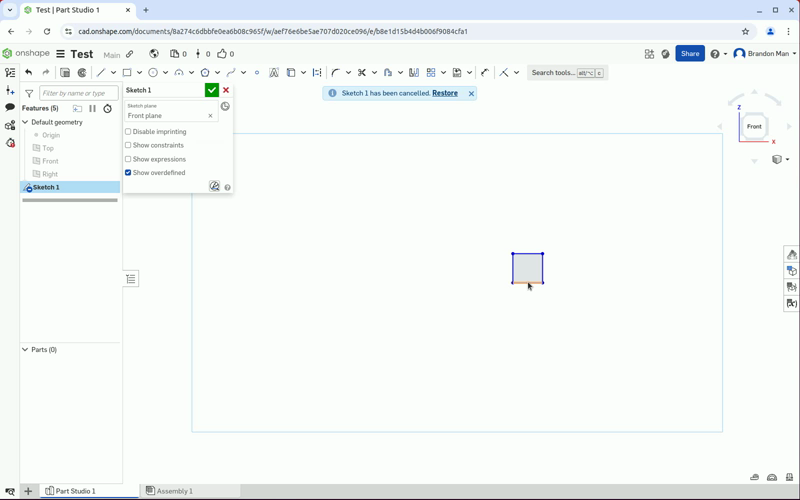
scroll(6)
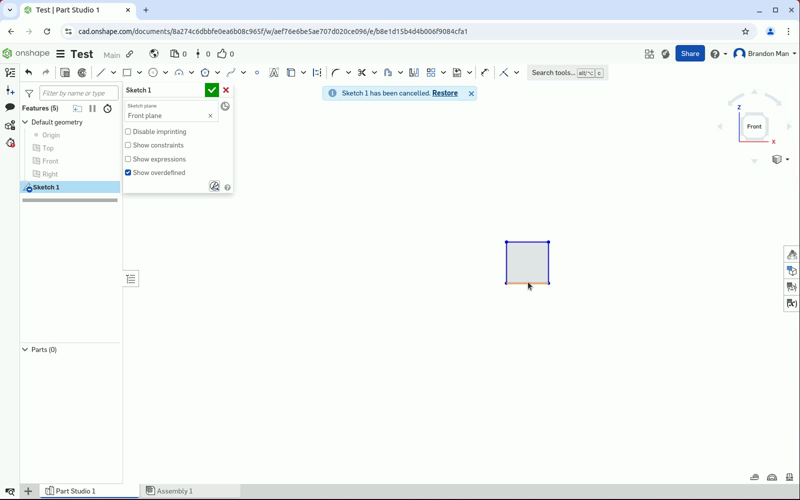
scroll(6)
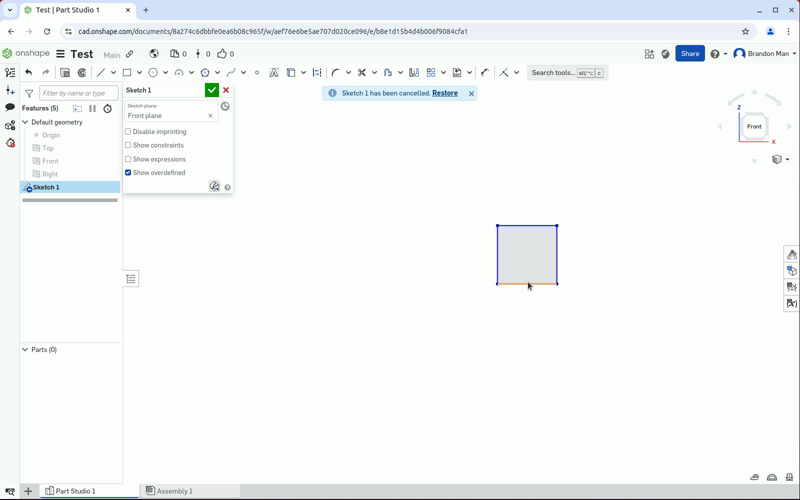
scroll(6)
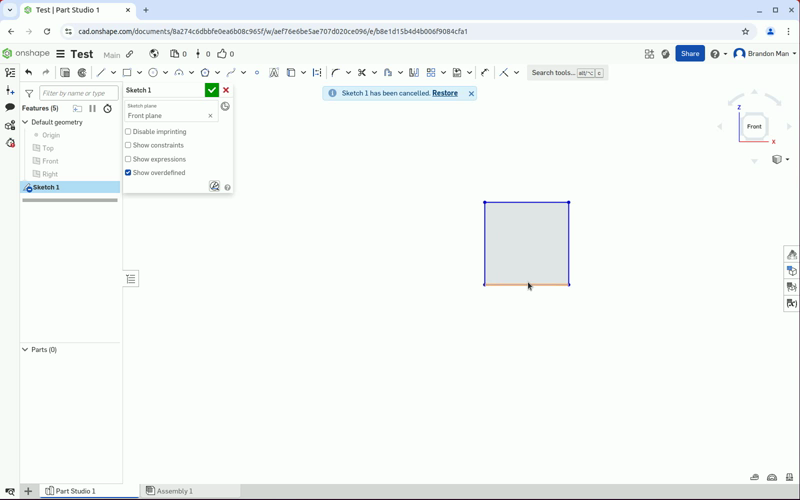
scroll(6)
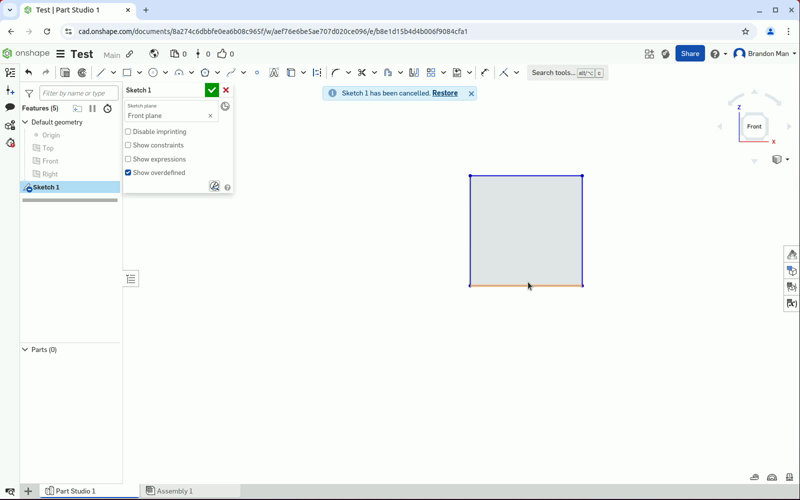
scroll(6)
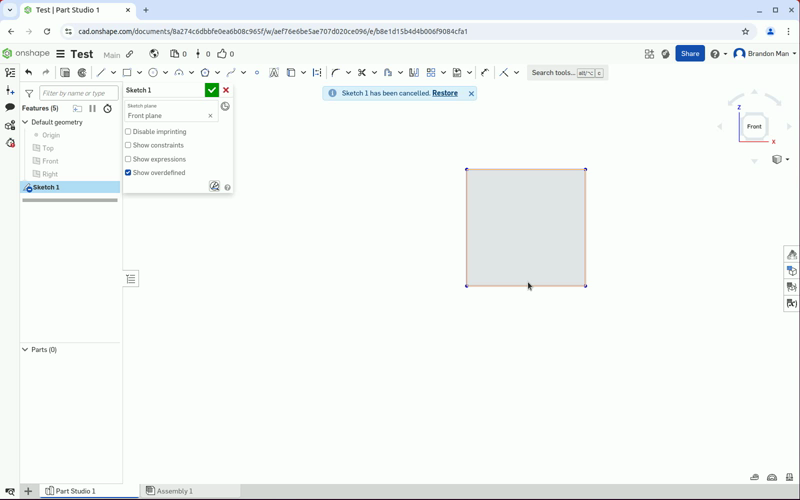
scroll(6)
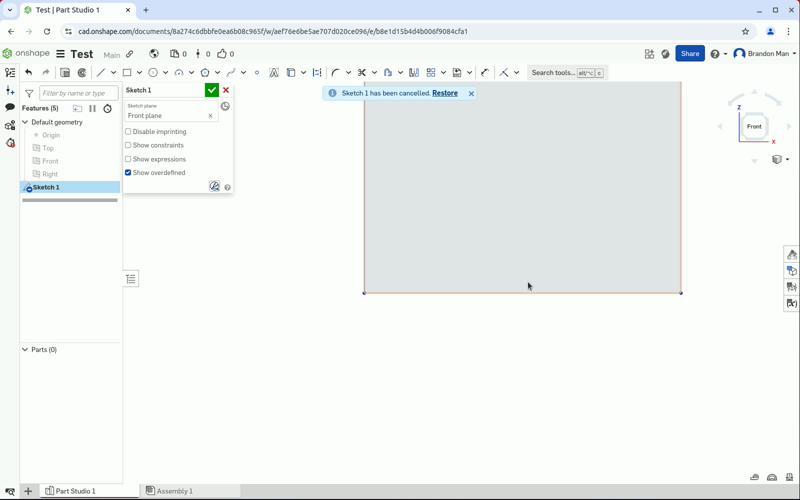
click(528, 281)
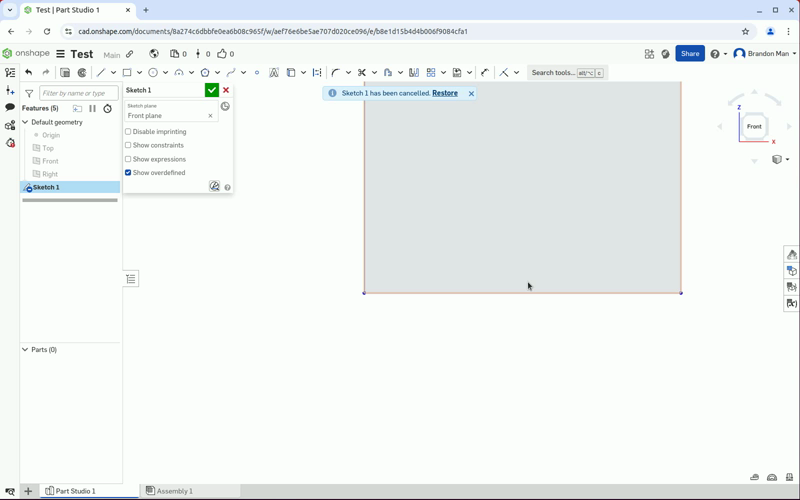
scroll(-6)
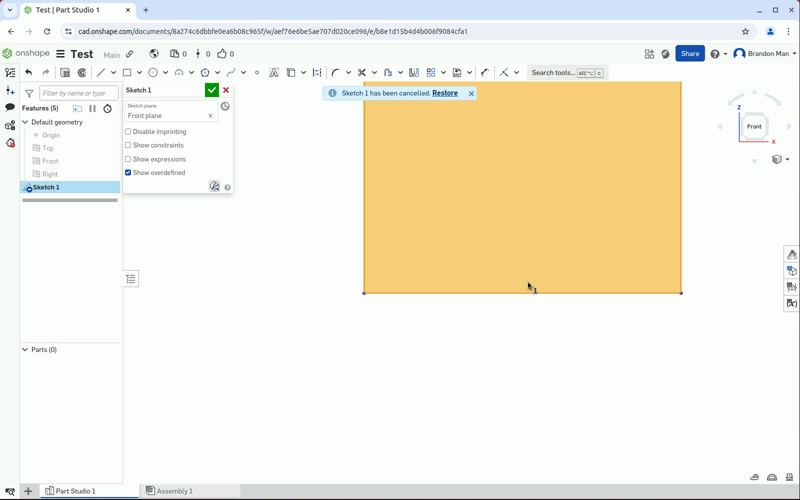
scroll(-6)
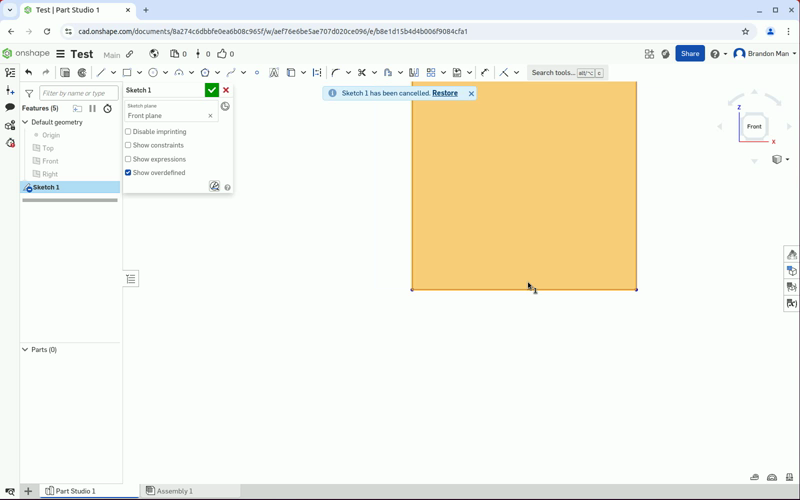
scroll(-6)
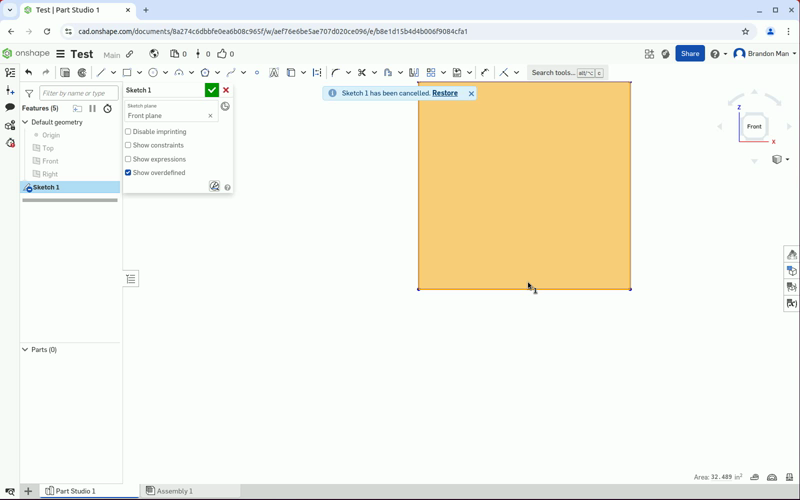
scroll(-6)
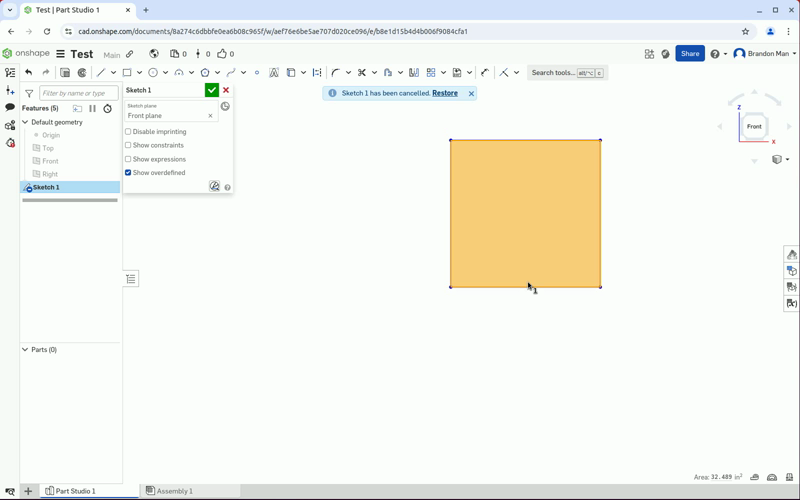
scroll(-6)
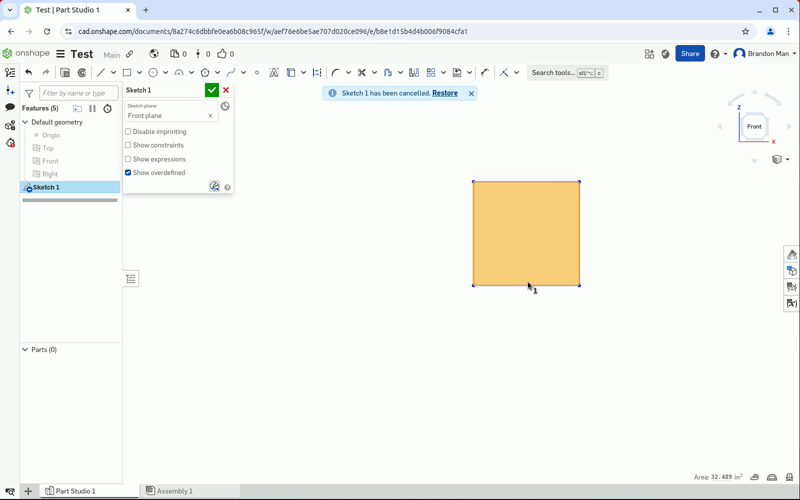
scroll(-6)
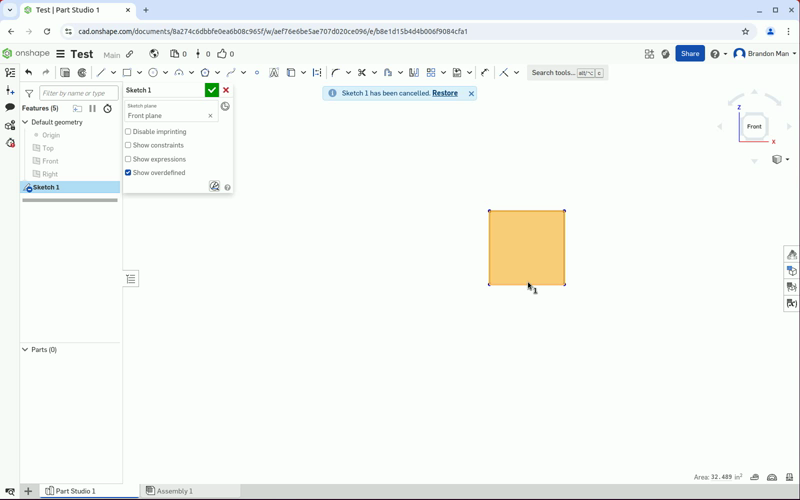
scroll(-6)
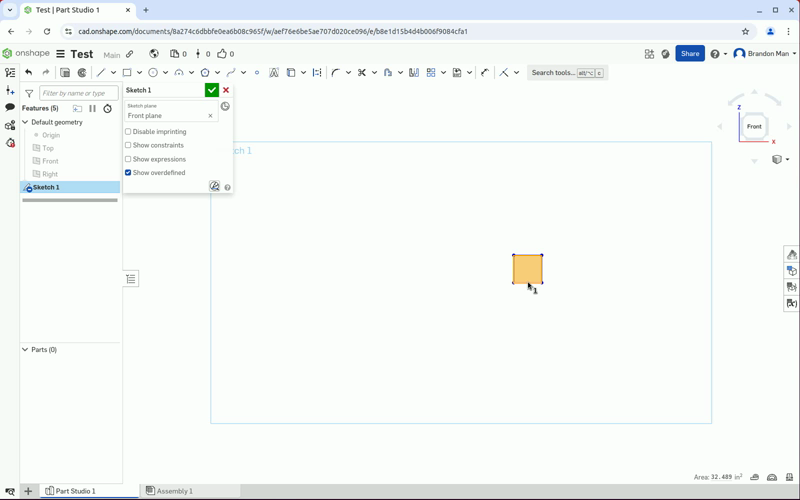
mouse_move(73, 352)
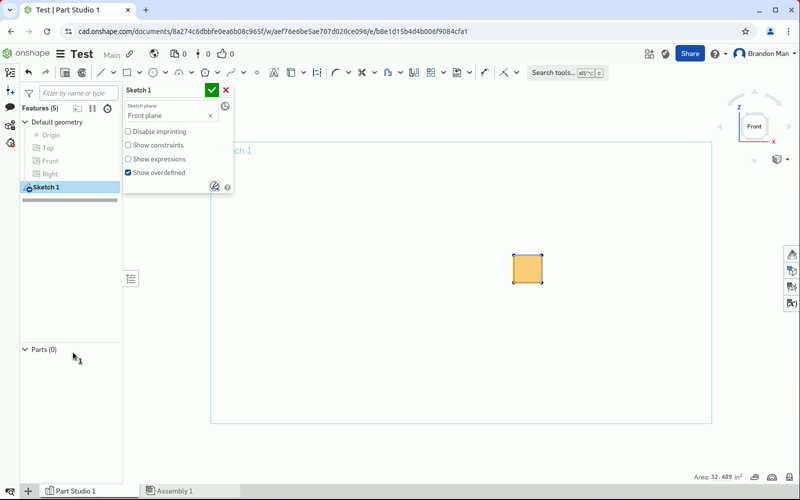
key(shift+y)
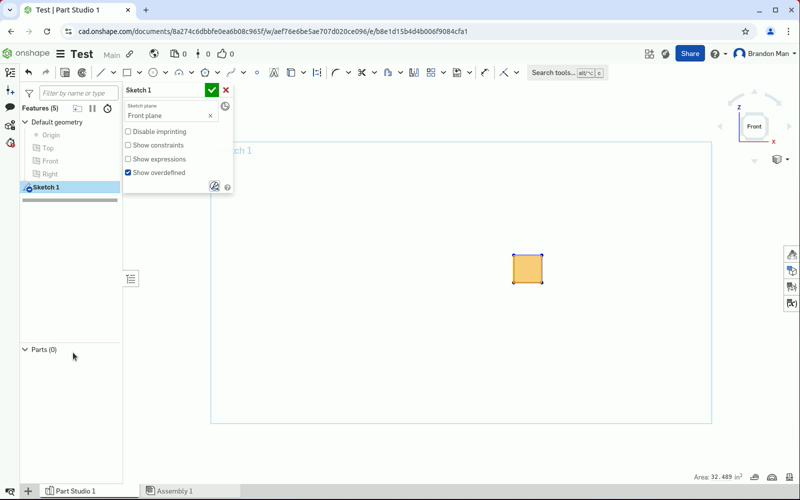
key(shift+e)
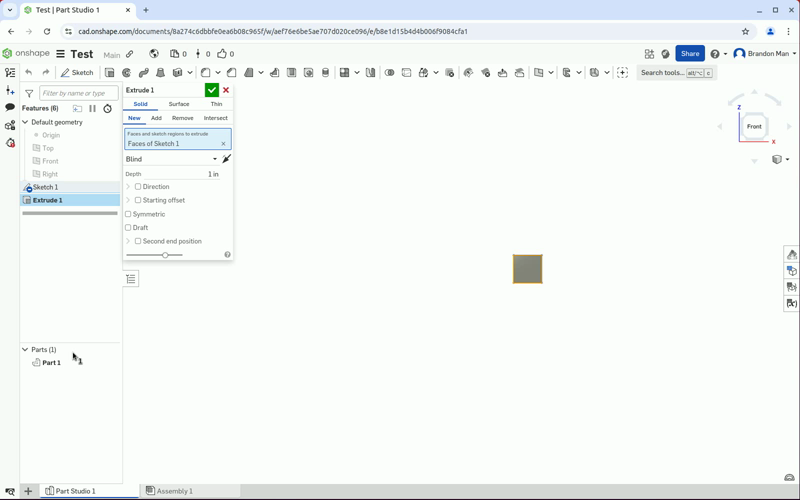
mouse_move(143, 106)
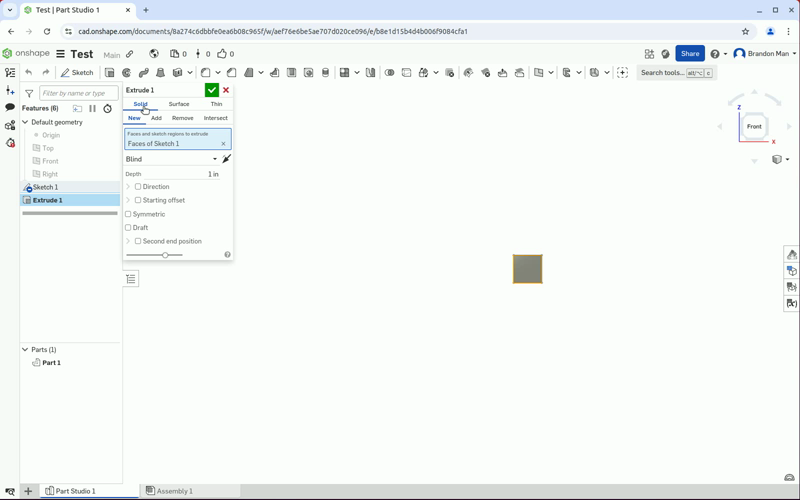
click(143, 106)
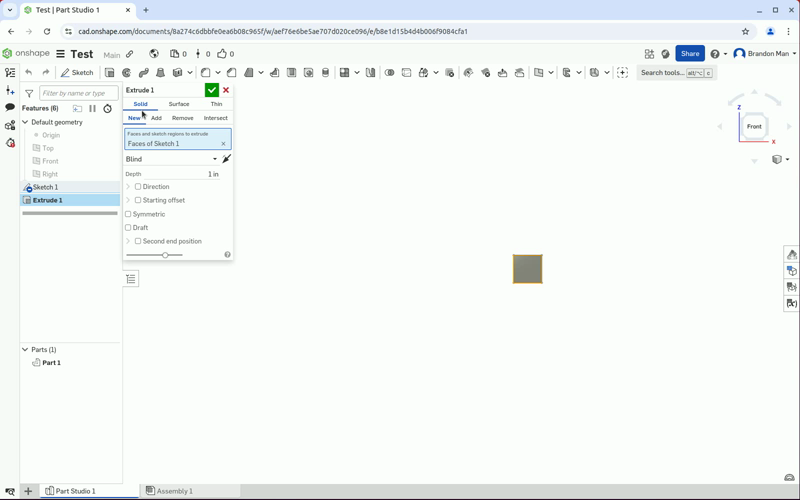
mouse_move(137, 120)
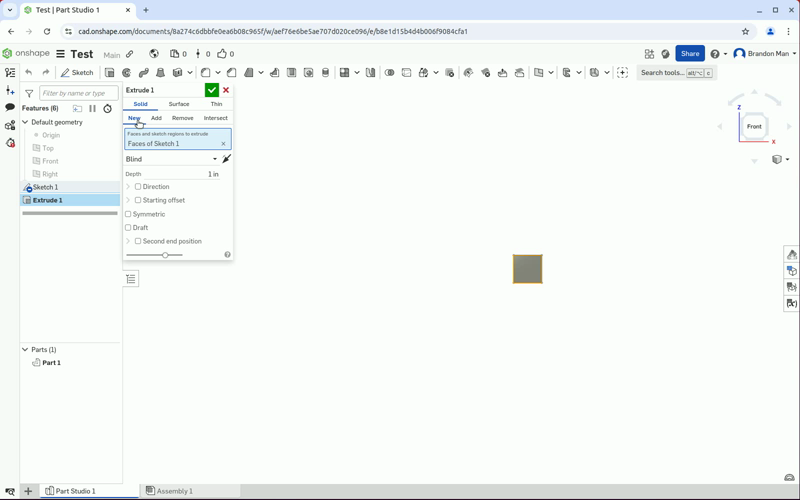
click(137, 120)
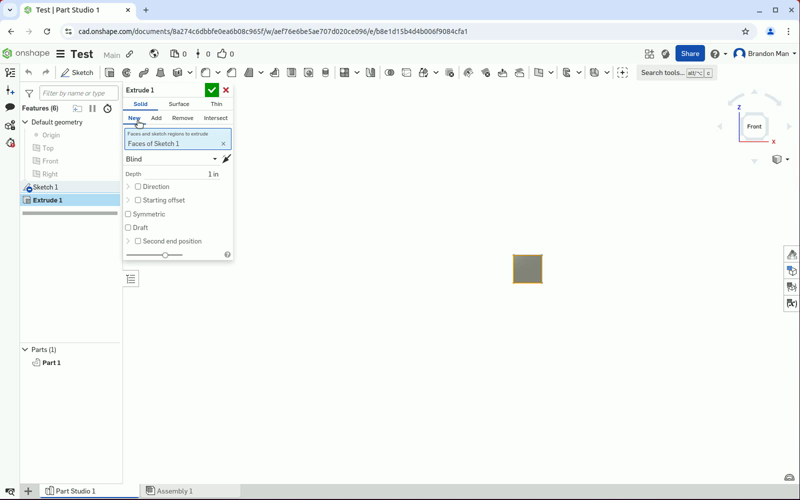
key(tab, 4)
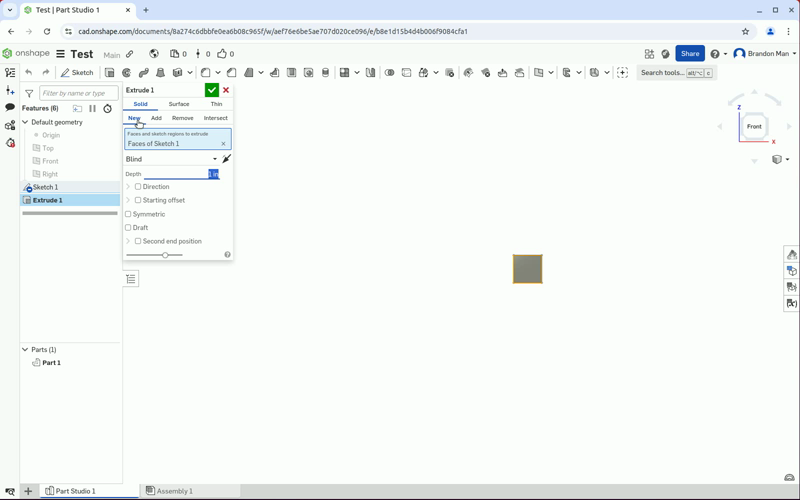
text(6.74)
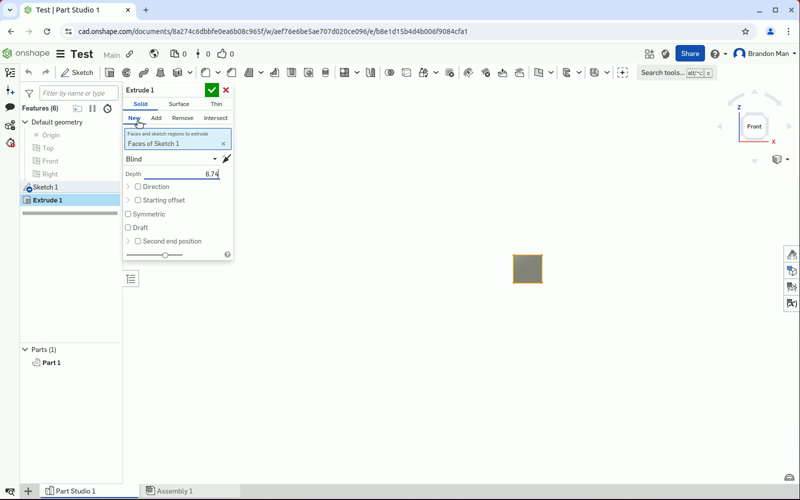
key(enter)
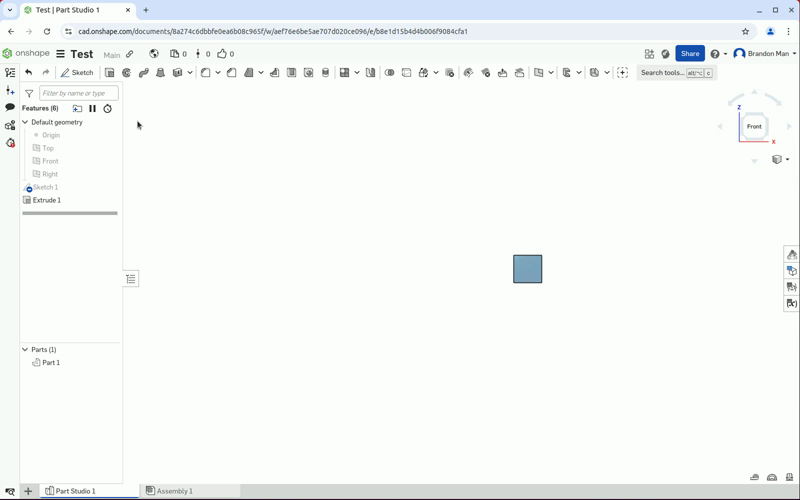
key(shift+h)
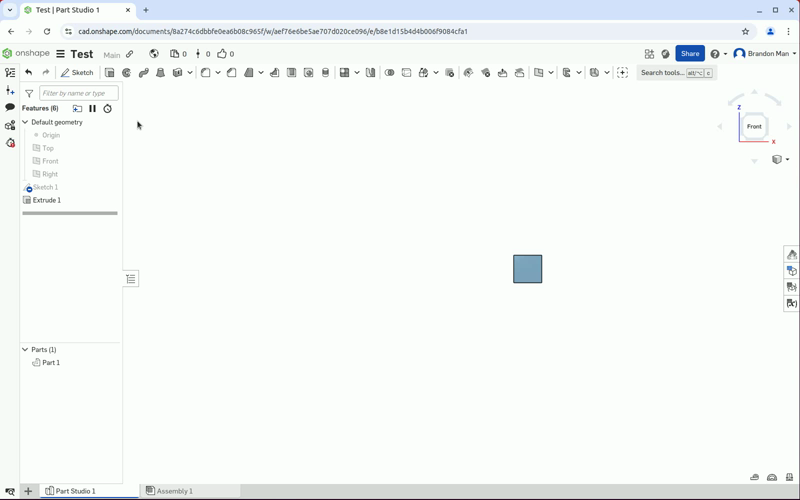
key(shift+h)
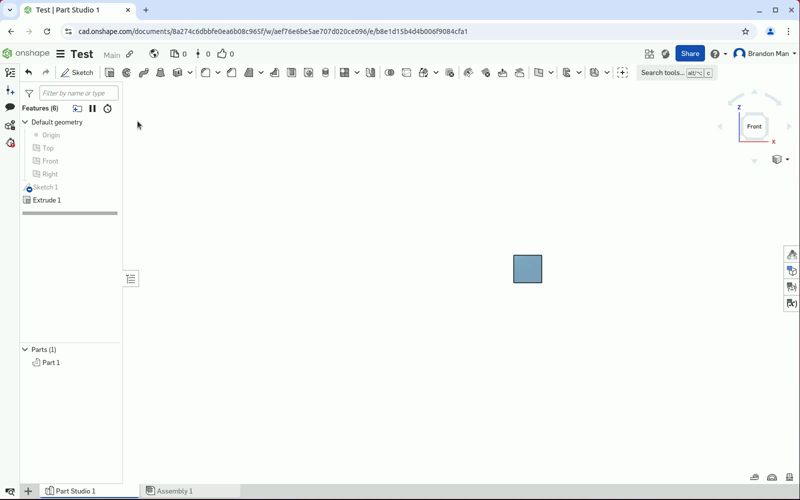
mouse_move(73, 189)
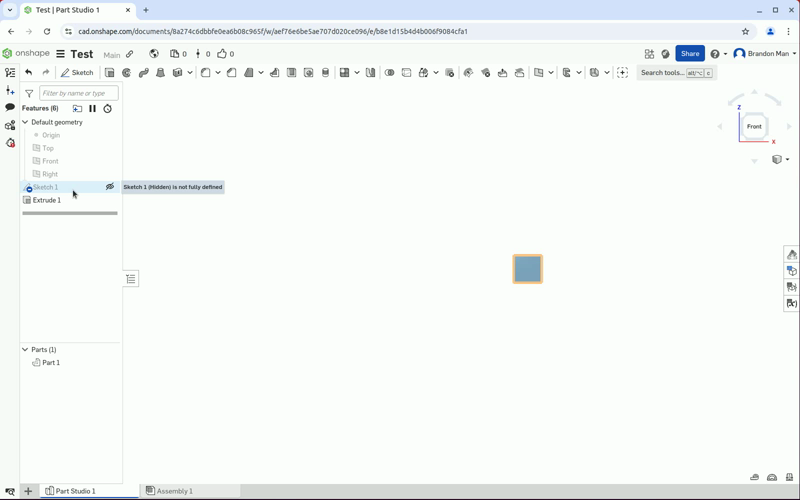
click(73, 189)
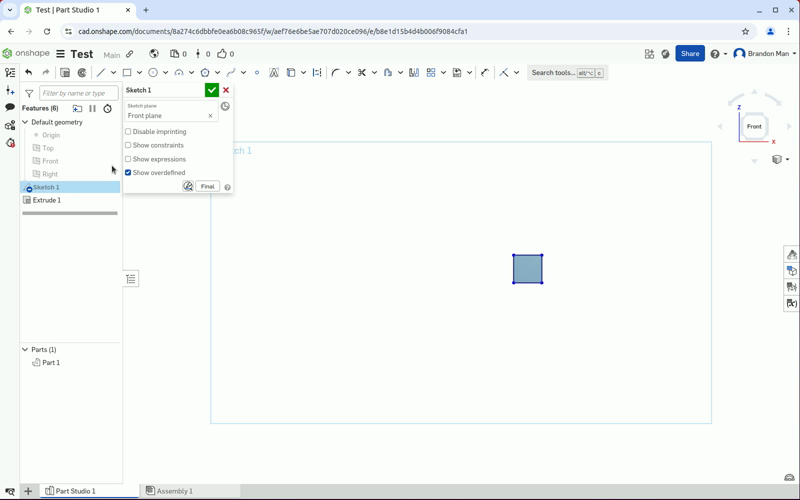
mouse_move(229, 92)
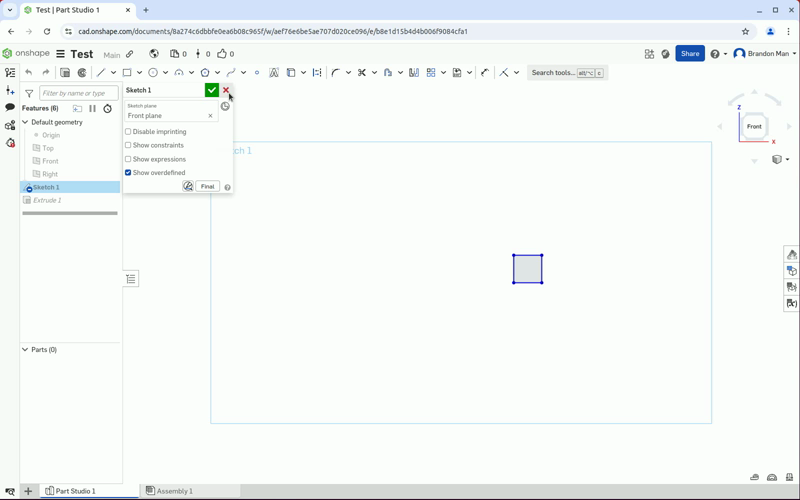
click(229, 92)
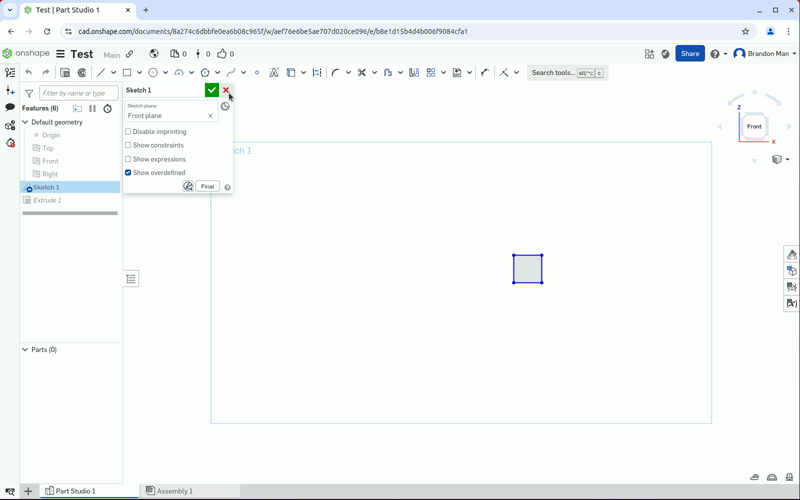
key(shift+s)
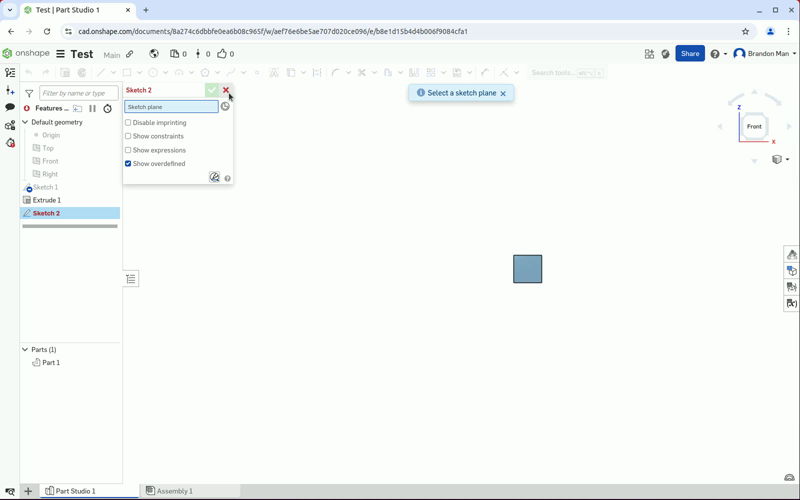
mouse_move(73, 163)
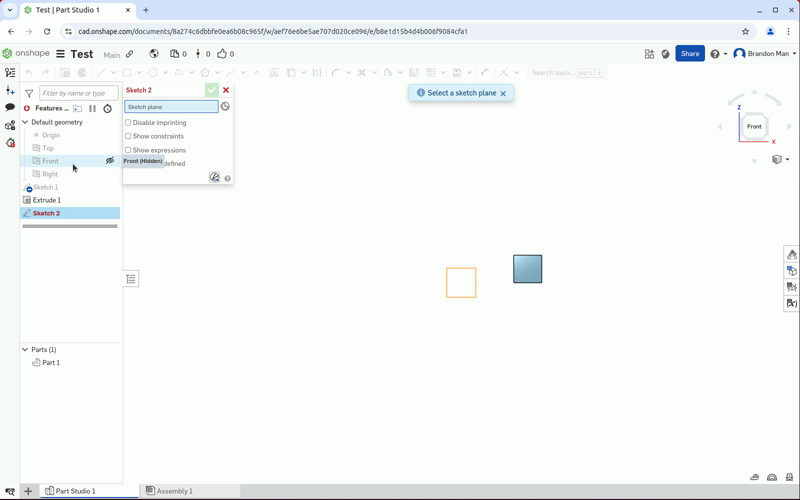
click(73, 163)
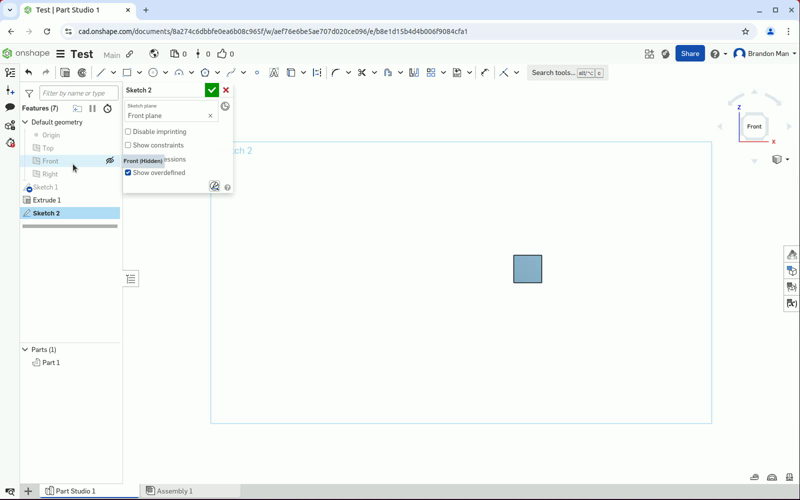
mouse_move(73, 352)
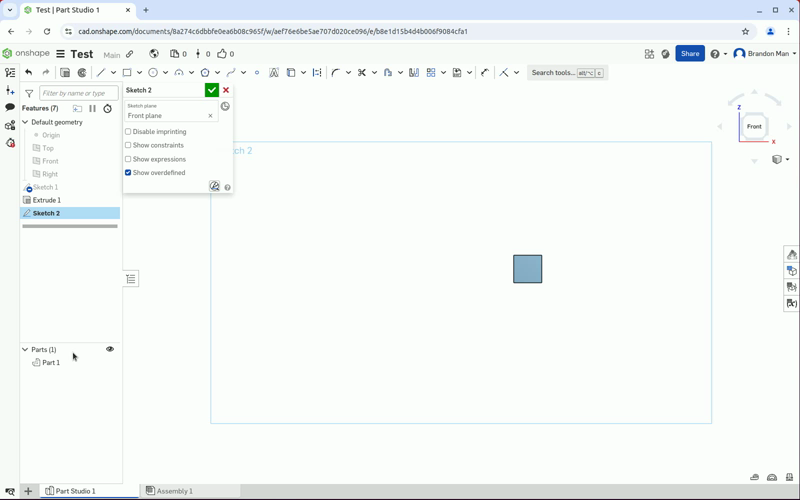
key(y)
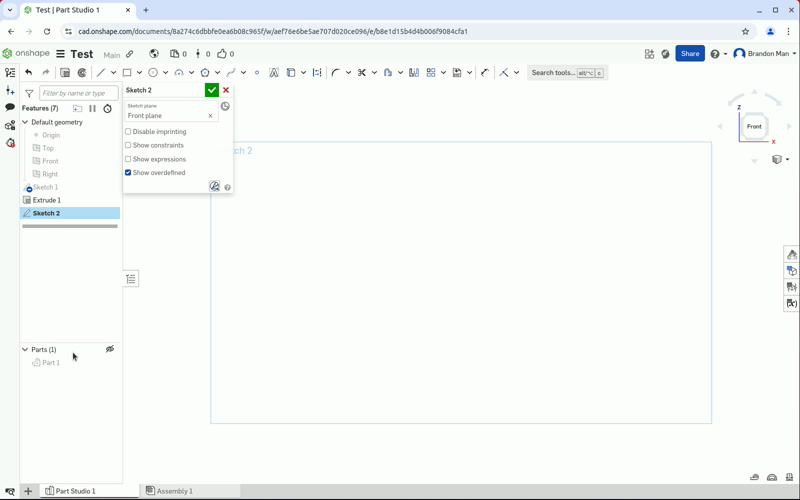
key(l)
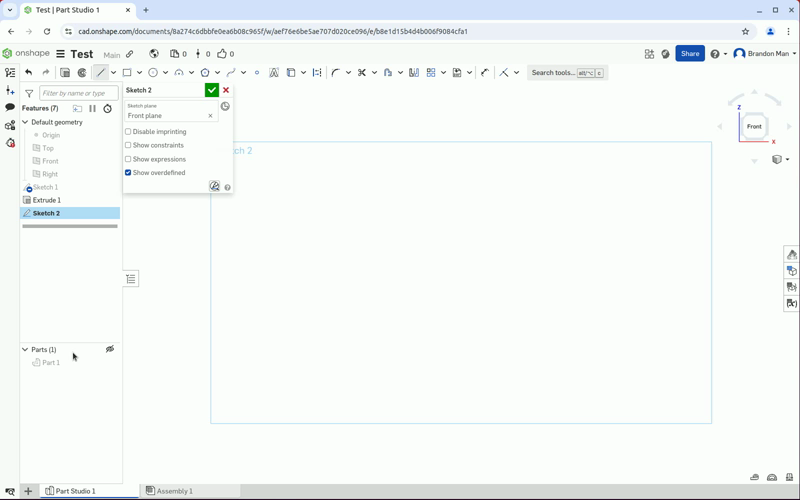
key_down(shift)
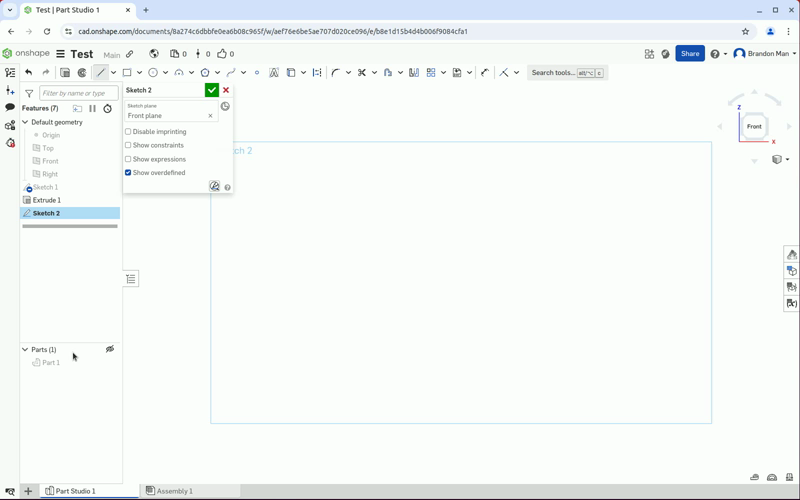
mouse_move(433, 282)
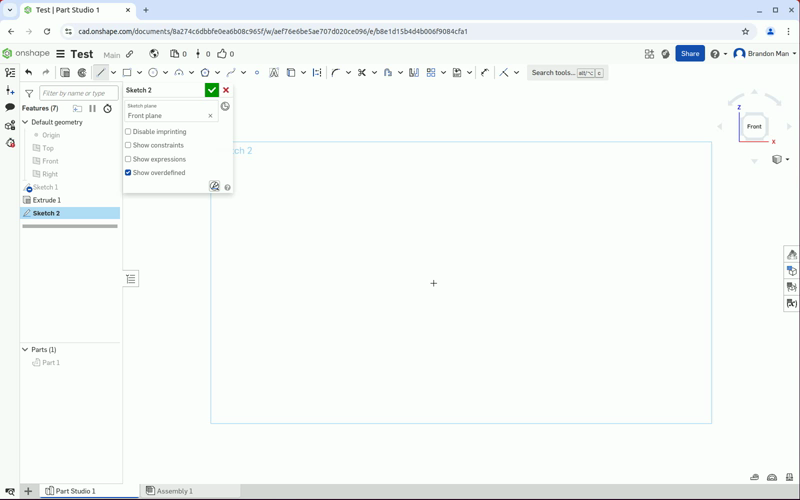
click(433, 282)
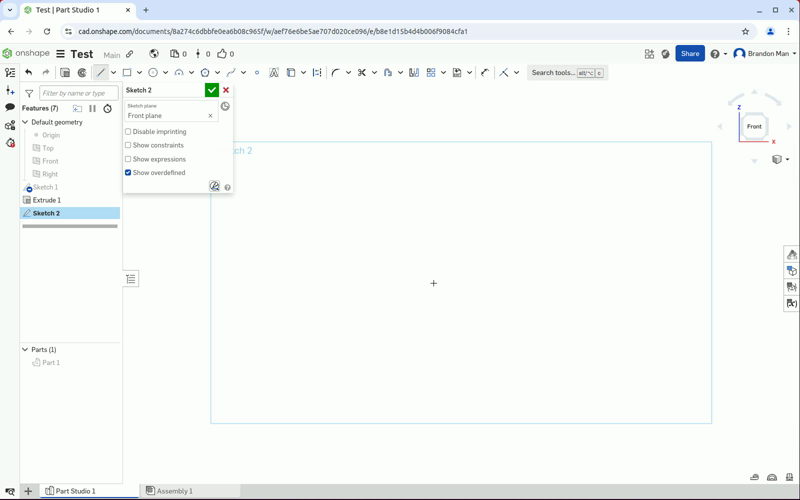
key_up(shift)
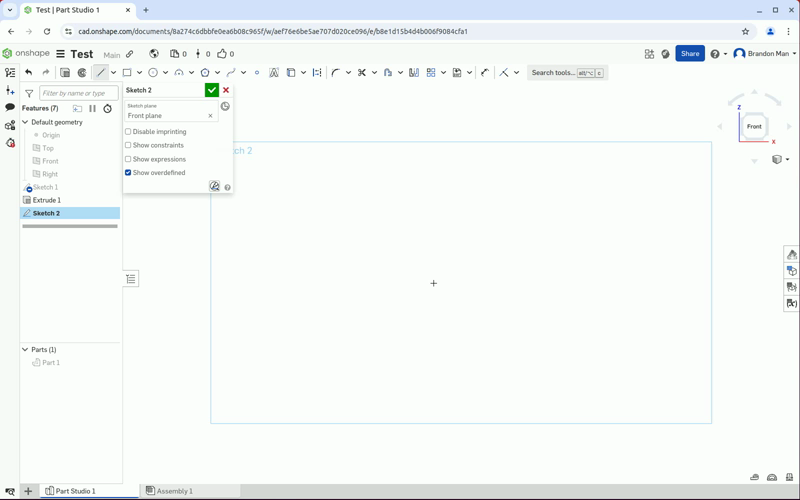
key_down(shift)
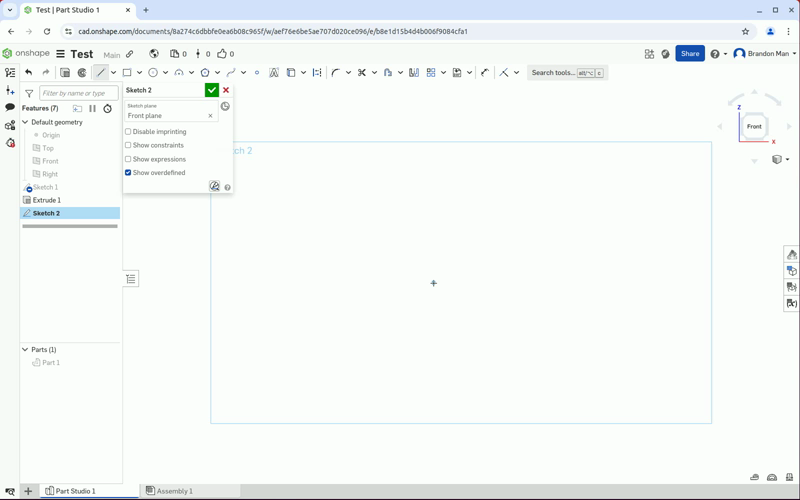
mouse_move(463, 282)
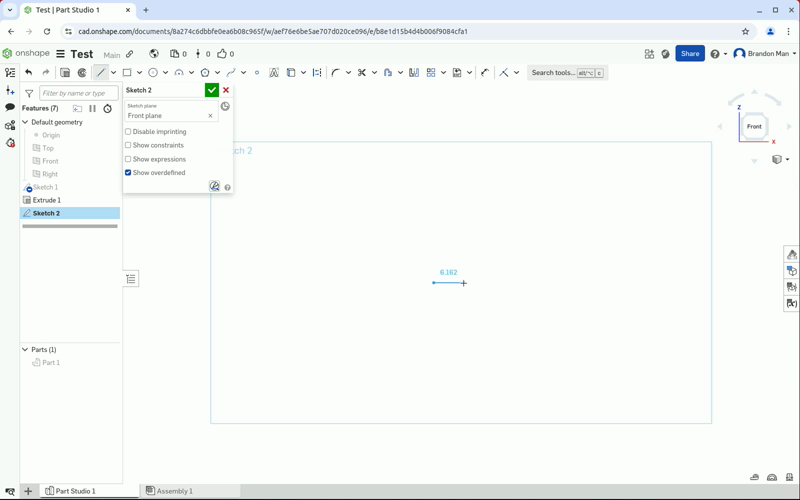
mouse_move(461, 282)
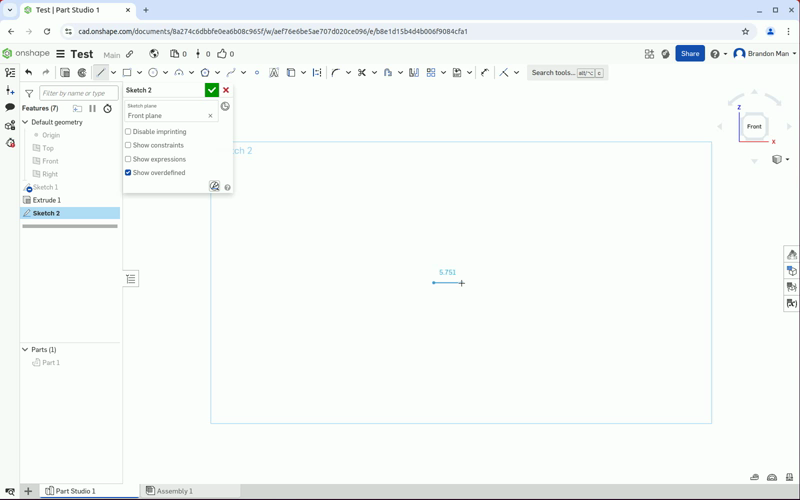
click(461, 282)
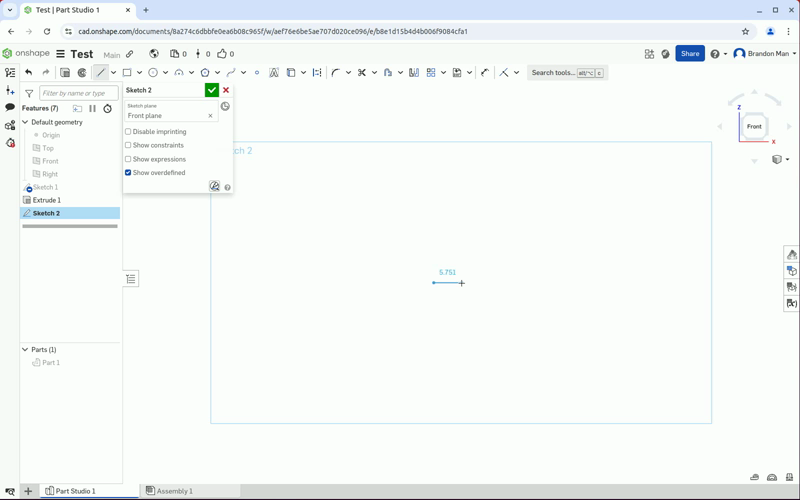
key_up(shift)
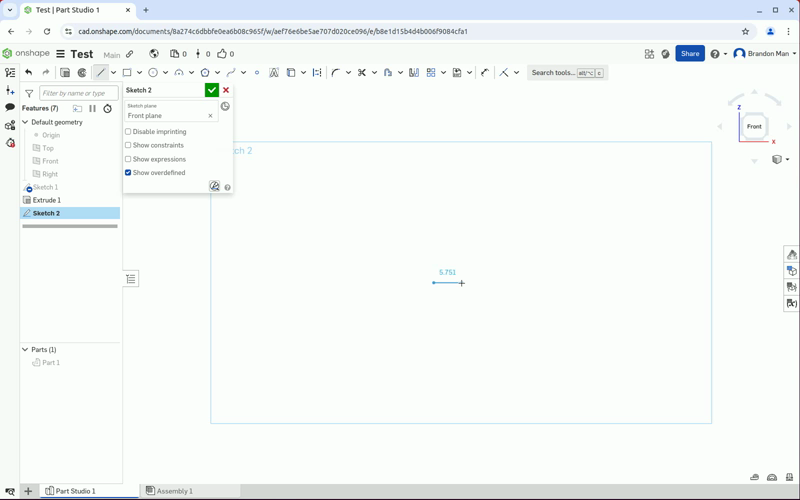
key_down(shift)
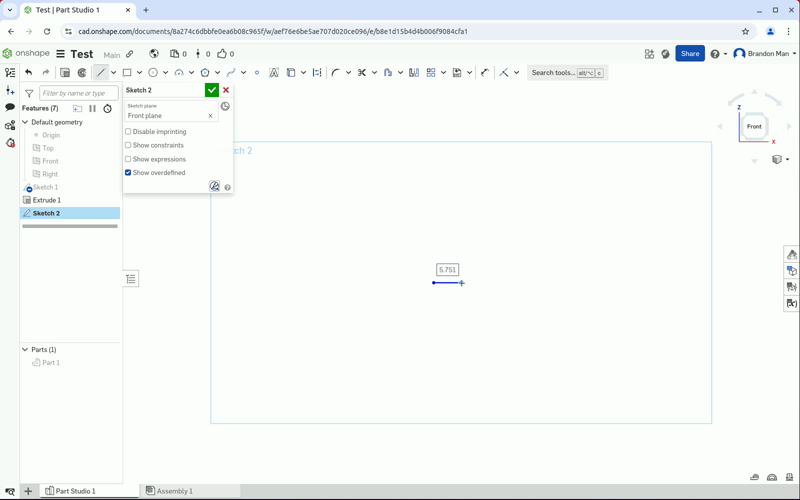
mouse_move(491, 282)
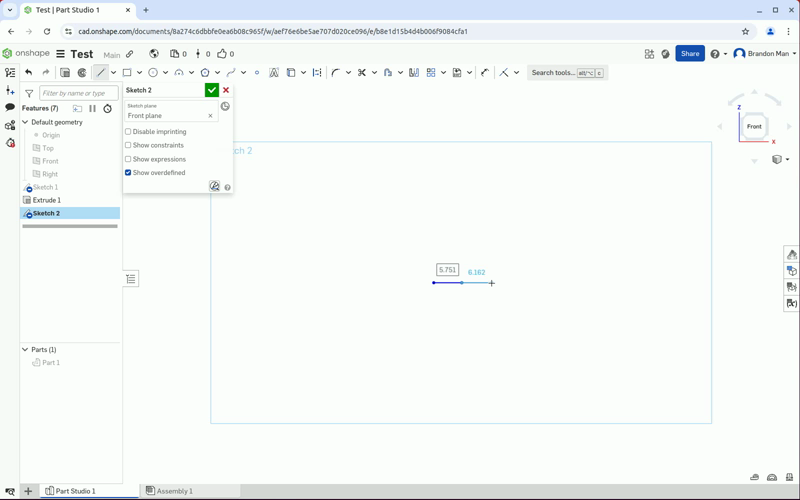
mouse_move(461, 255)
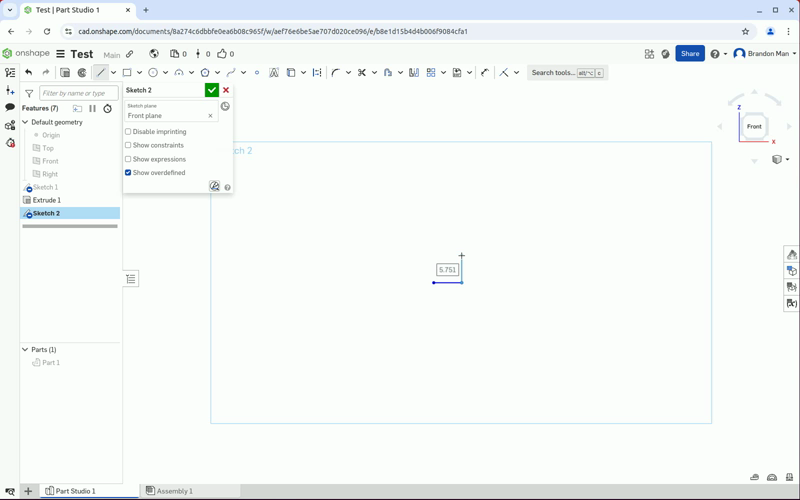
click(461, 255)
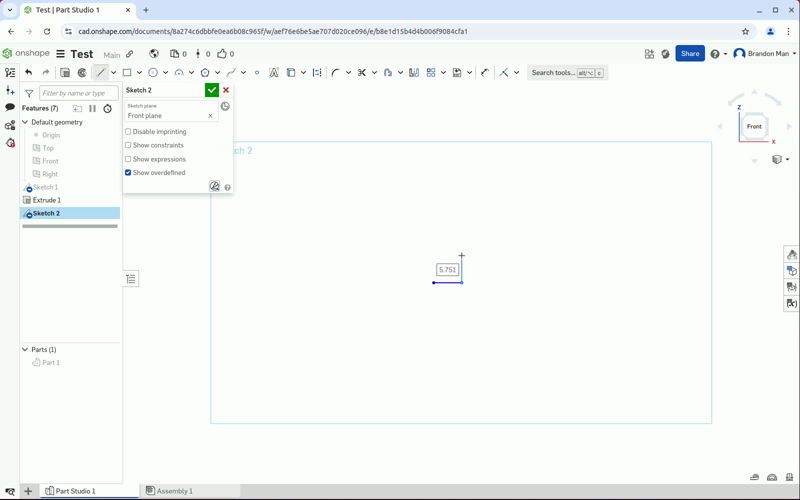
key_up(shift)
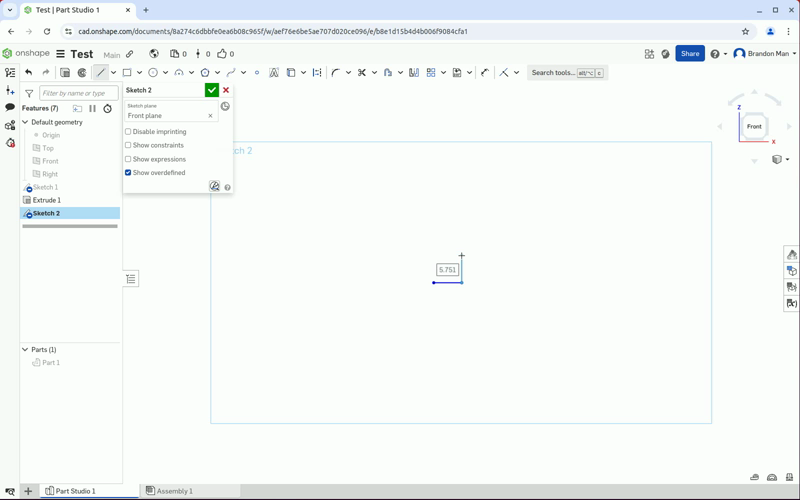
key_down(shift)
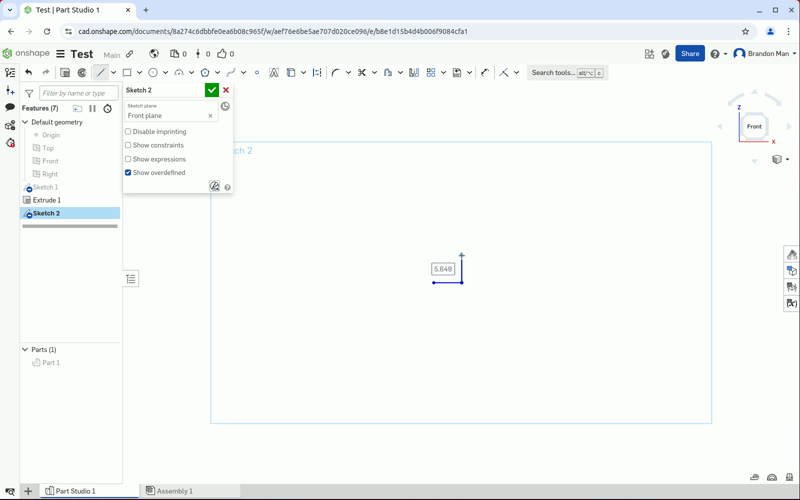
mouse_move(491, 255)
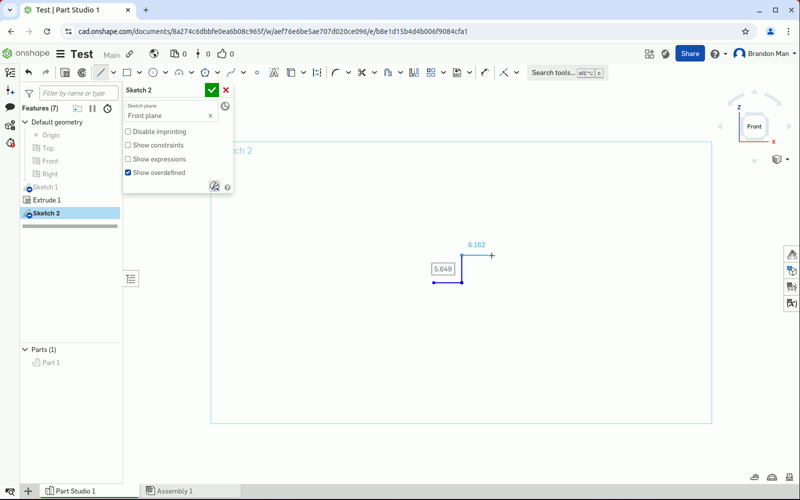
mouse_move(433, 255)
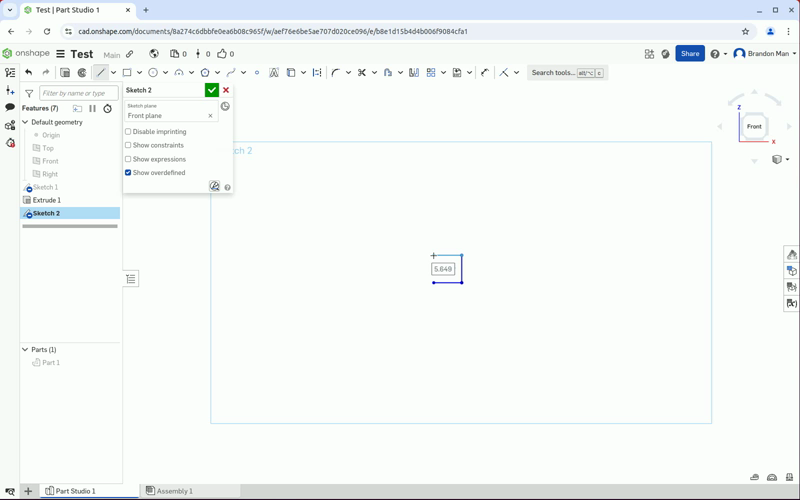
click(433, 255)
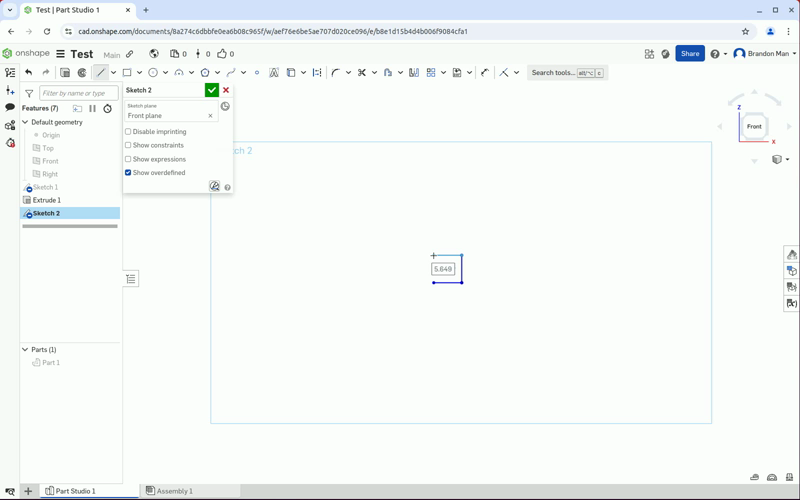
key_up(shift)
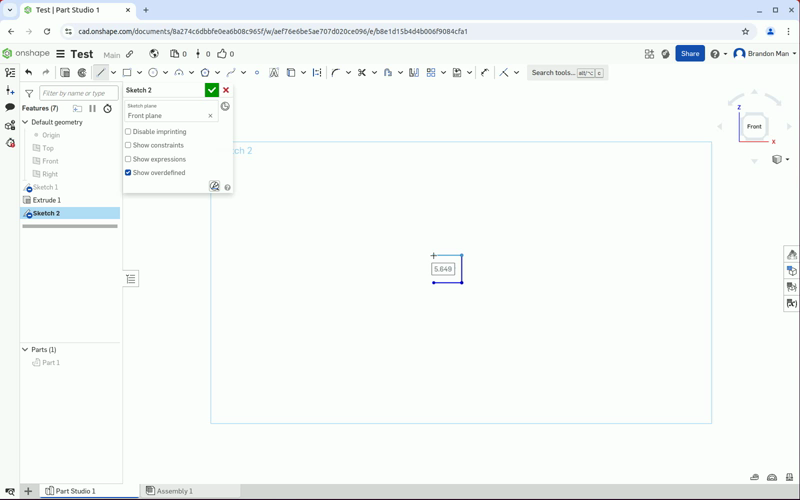
mouse_move(463, 255)
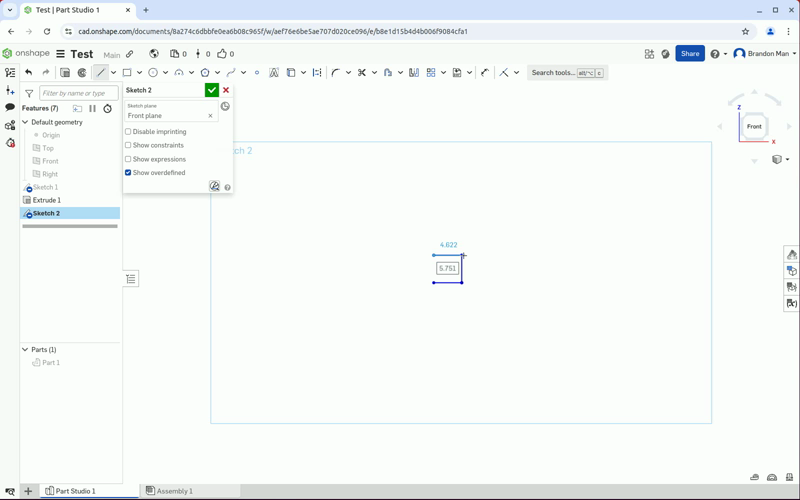
key_down(shift)
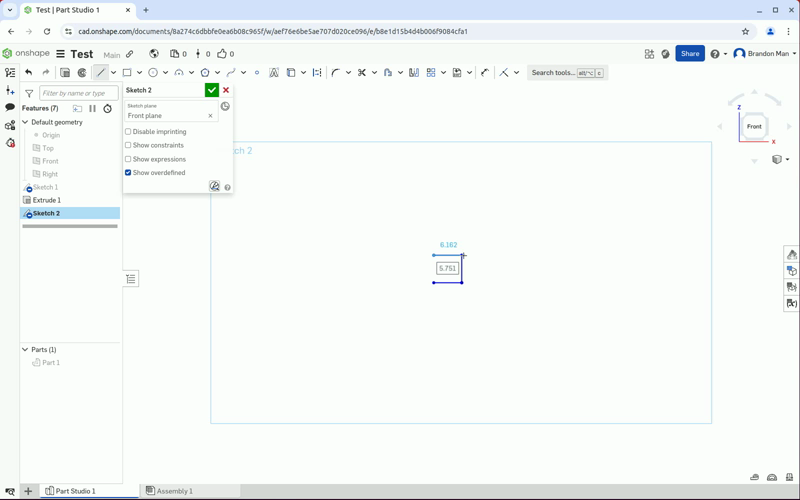
mouse_move(433, 282)
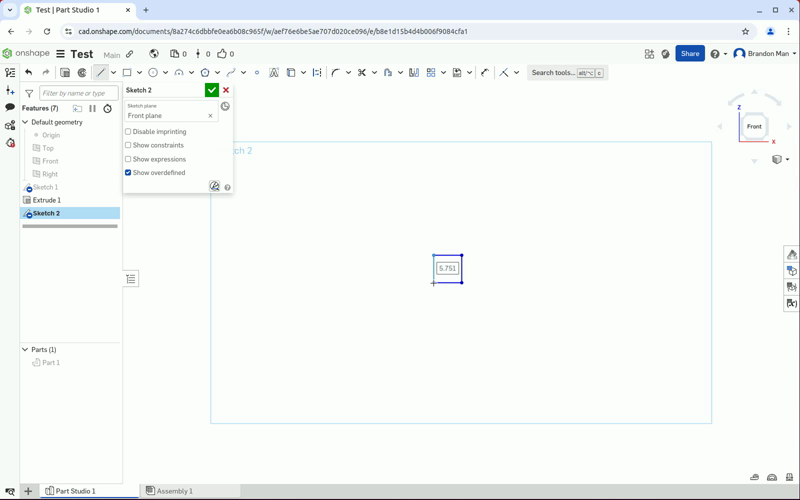
key_up(shift)
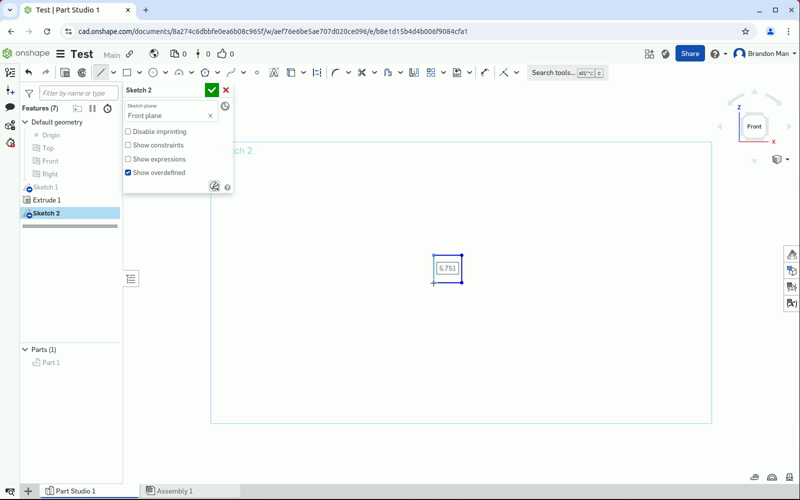
click(433, 282)
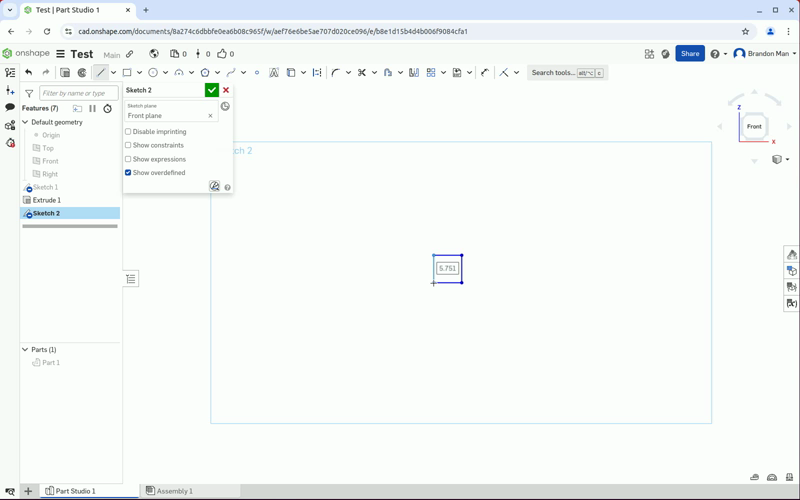
key(esc)
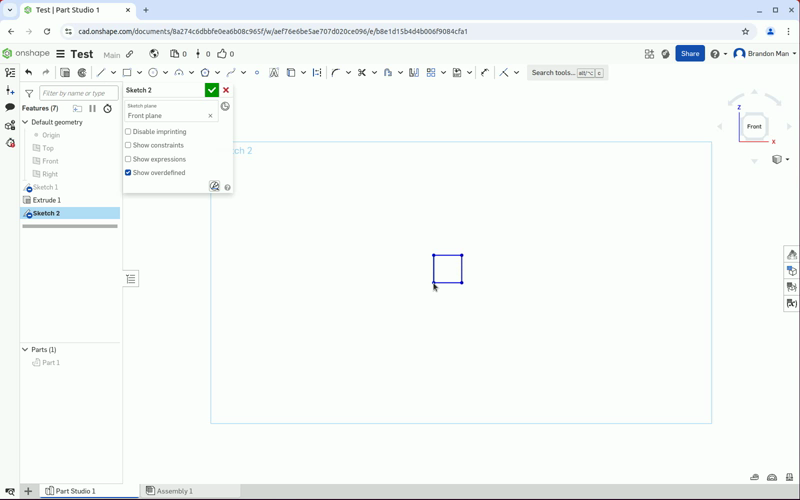
mouse_move(455, 268)
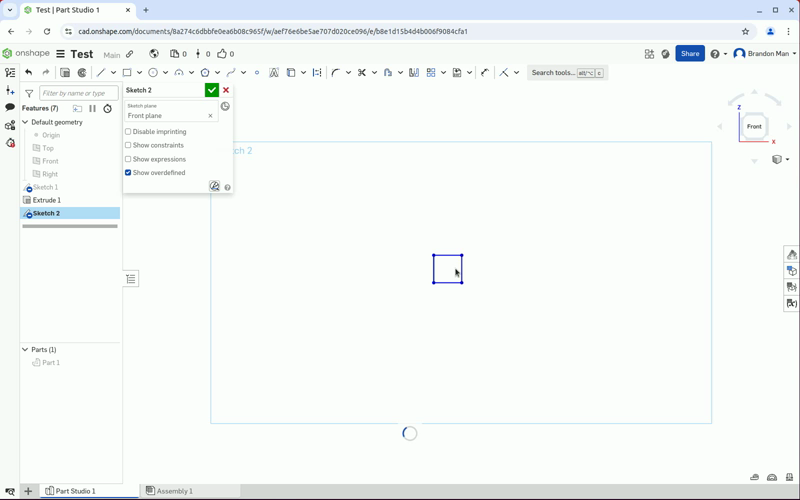
scroll(6)
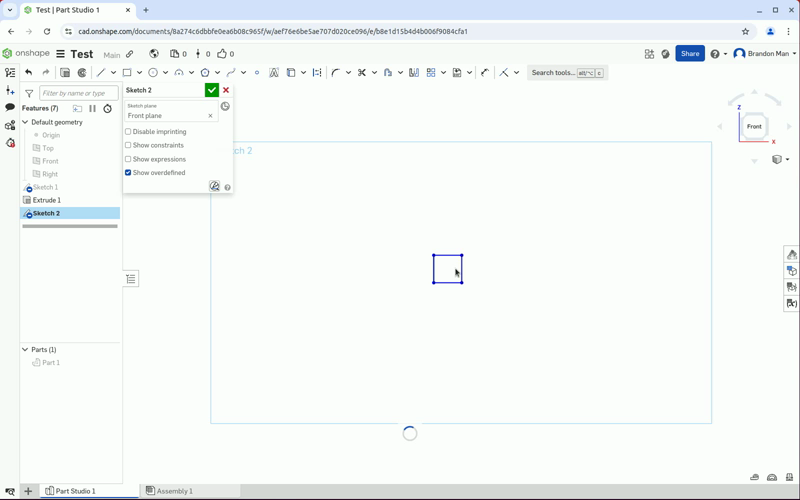
scroll(6)
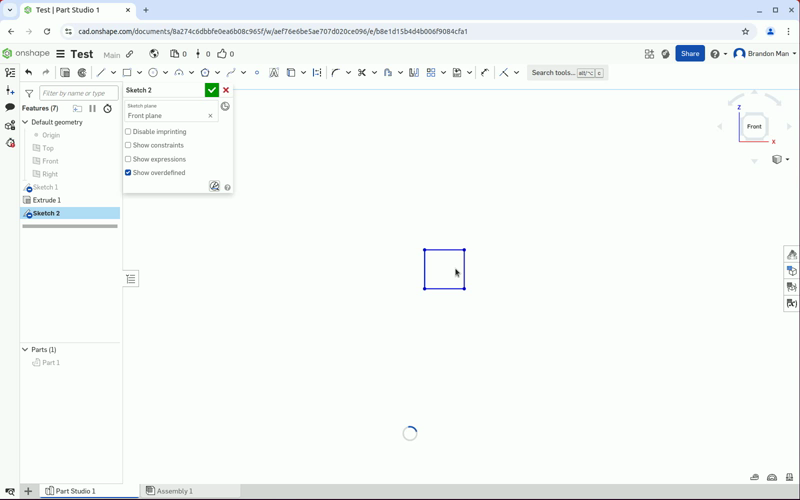
scroll(6)
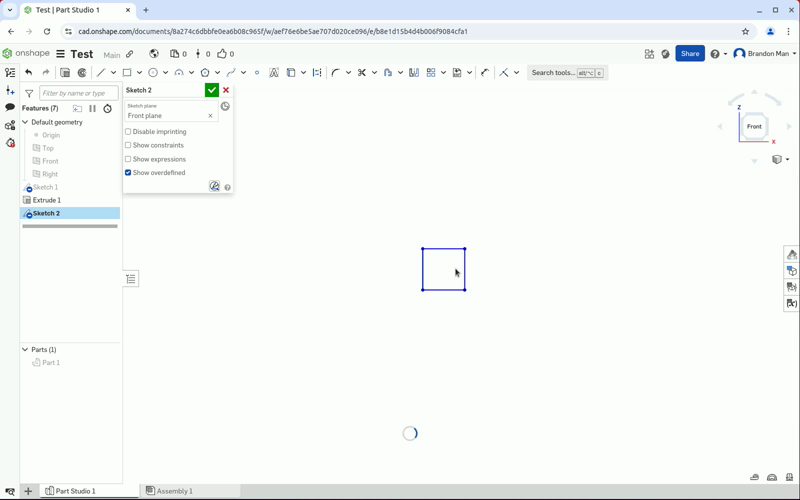
scroll(6)
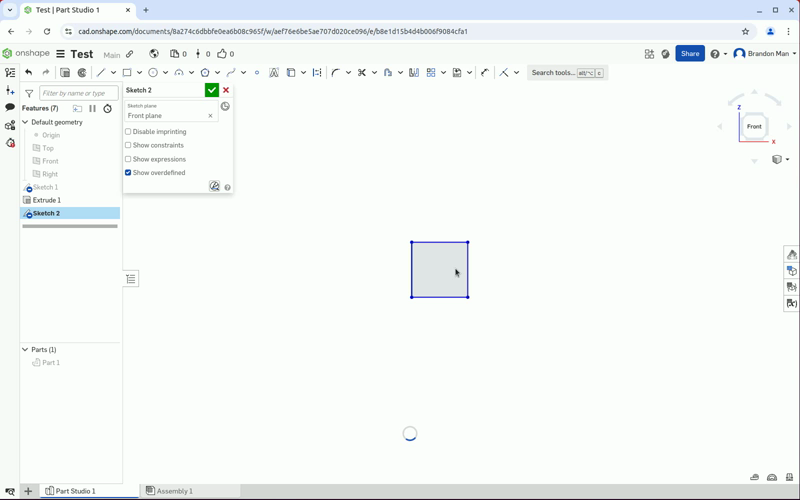
scroll(6)
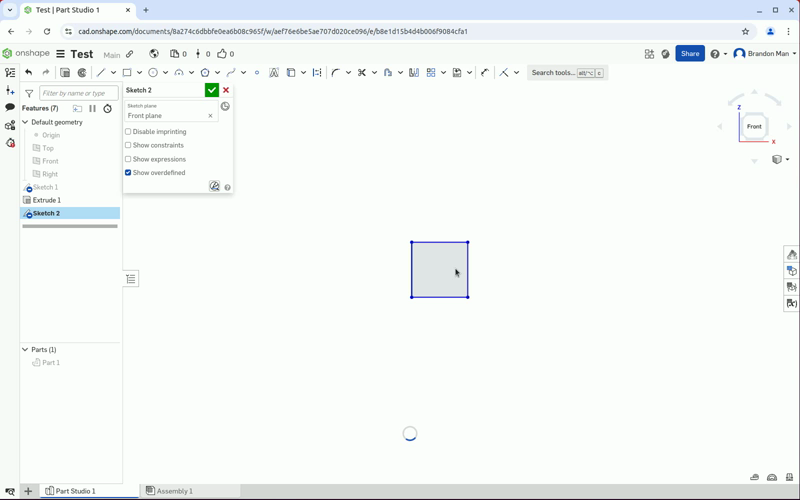
scroll(6)
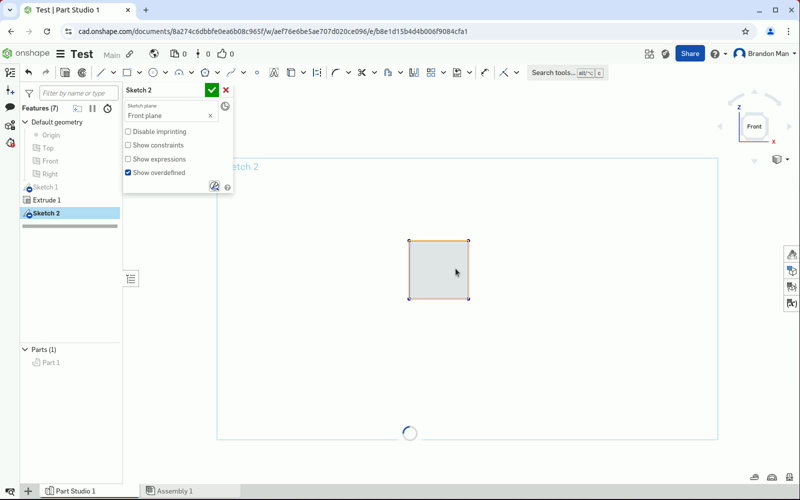
scroll(6)
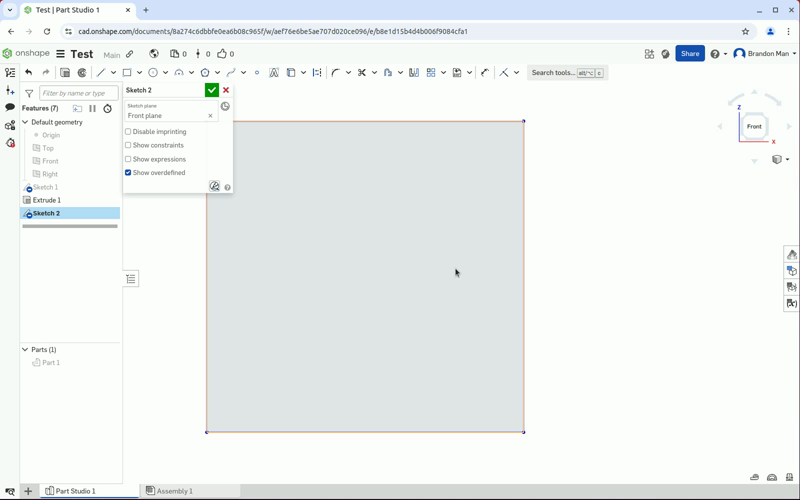
click(455, 268)
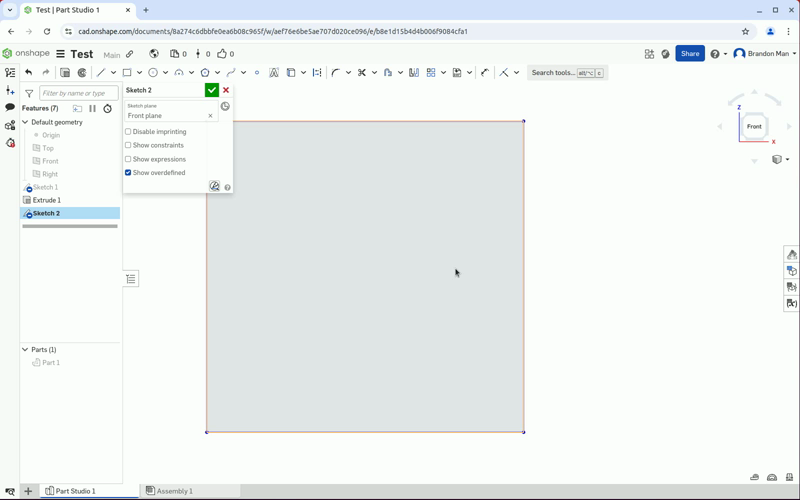
scroll(-6)
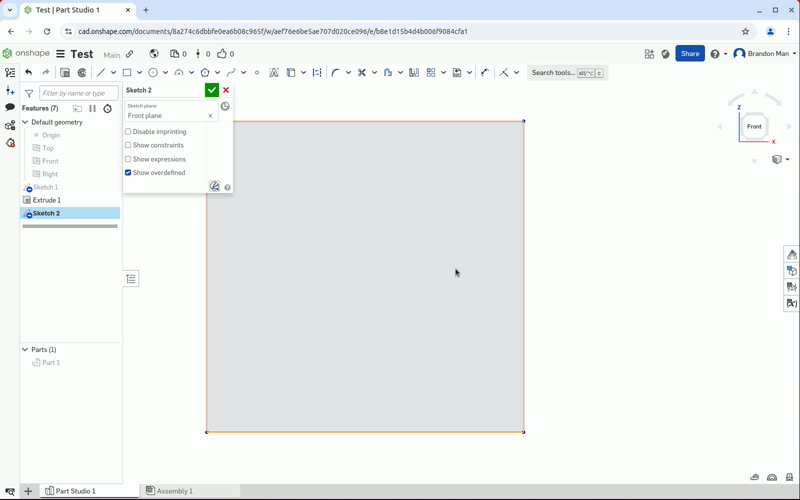
scroll(-6)
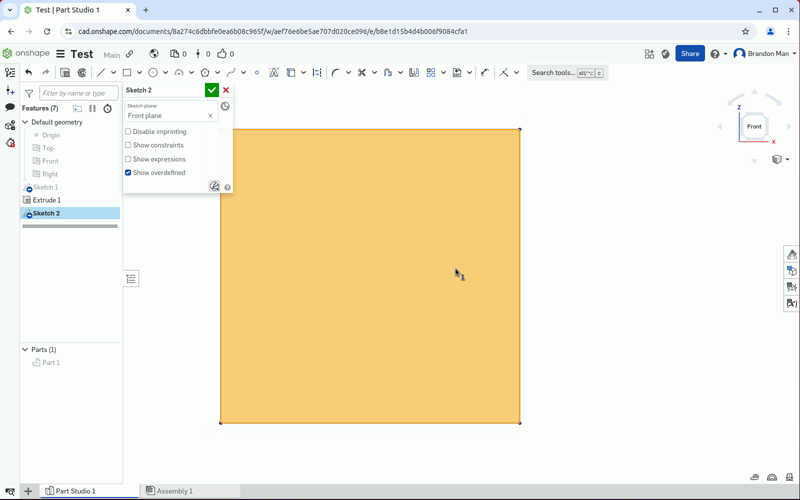
scroll(-6)
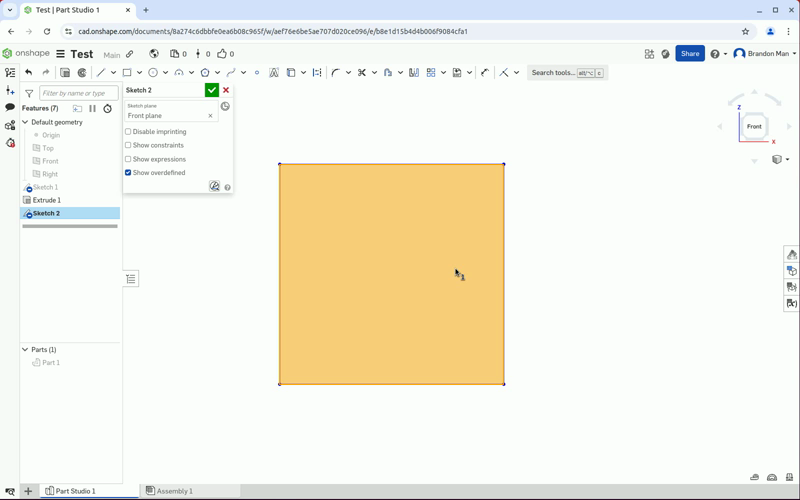
scroll(-6)
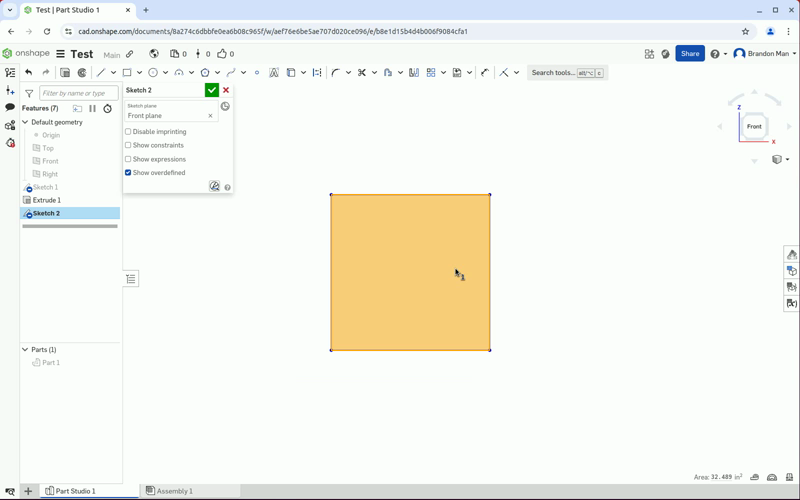
scroll(-6)
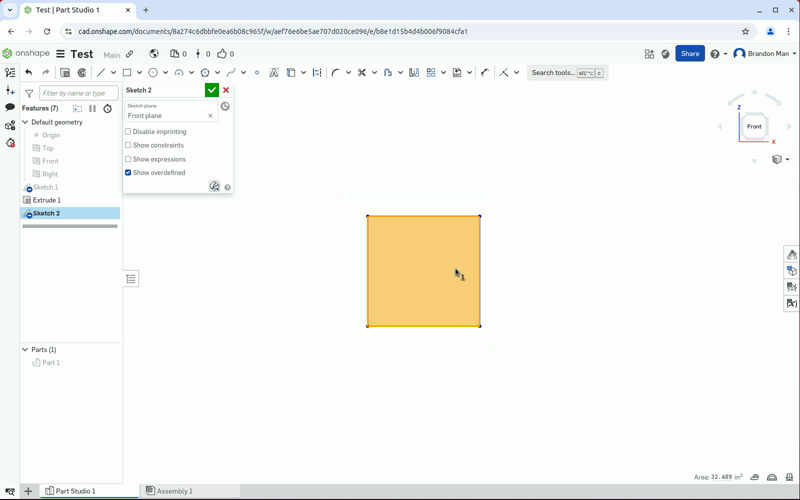
scroll(-6)
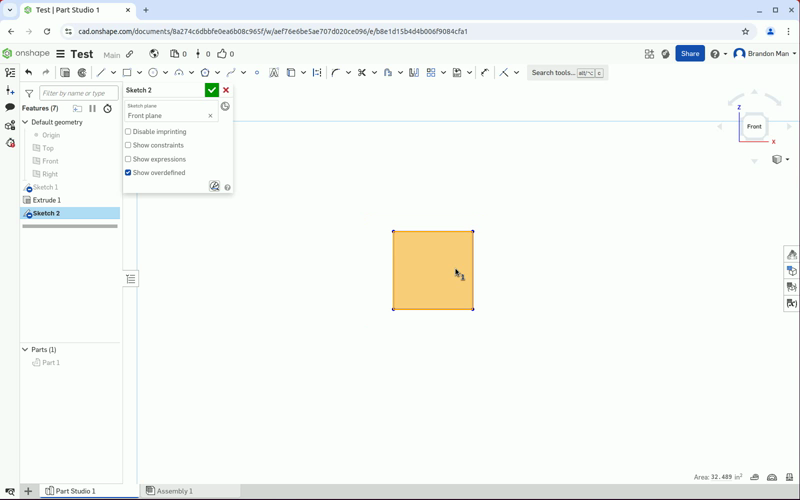
scroll(-6)
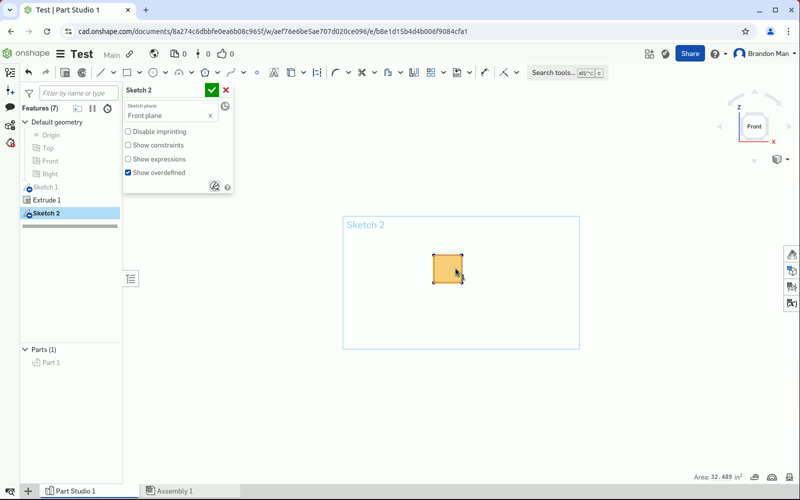
mouse_move(73, 352)
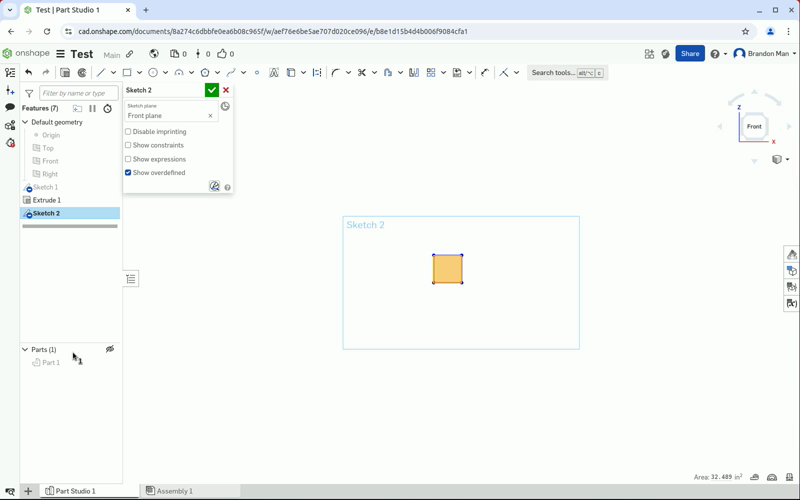
key(shift+y)
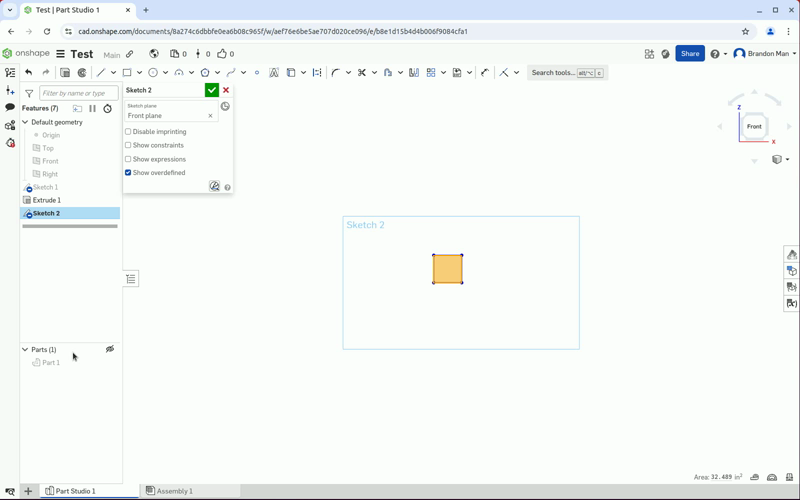
key(shift+e)
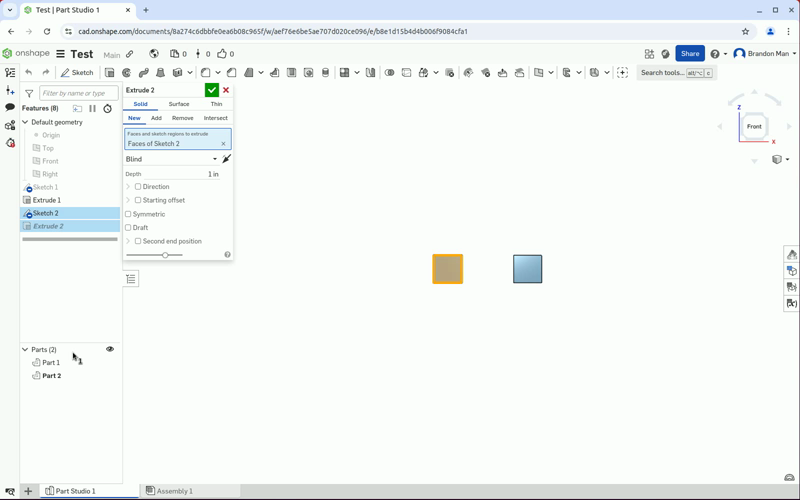
mouse_move(143, 106)
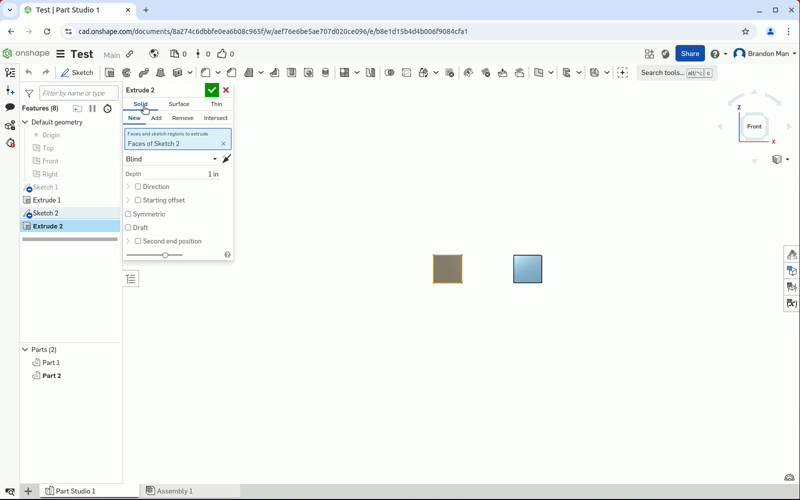
click(143, 106)
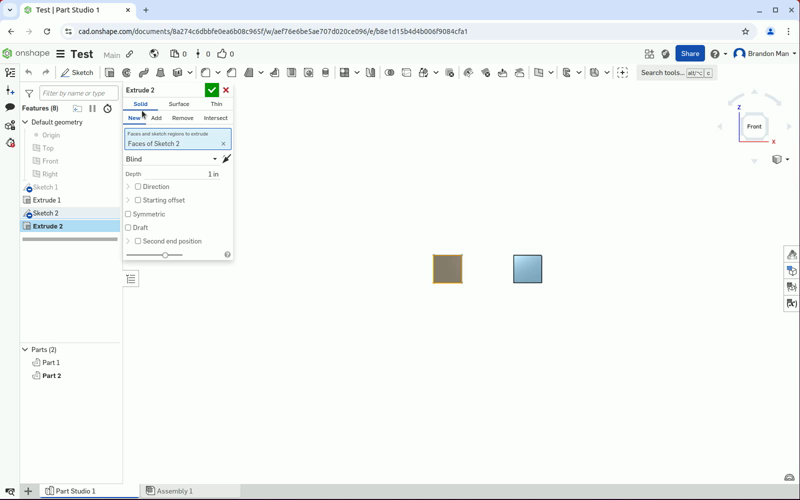
mouse_move(137, 120)
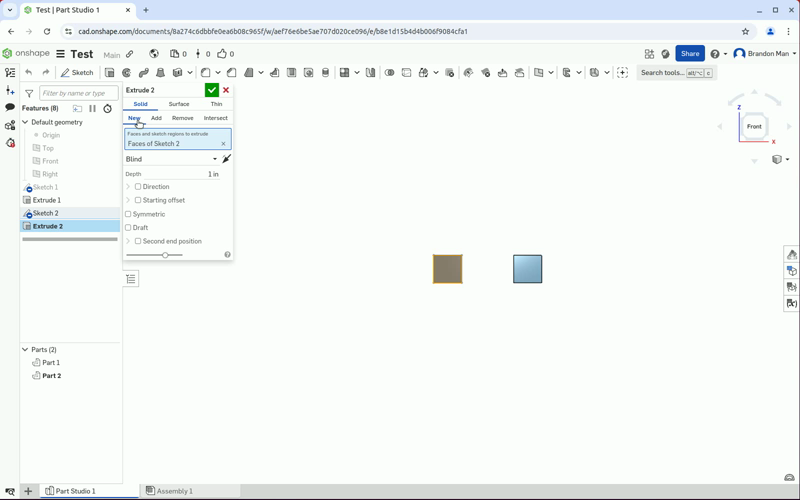
click(137, 120)
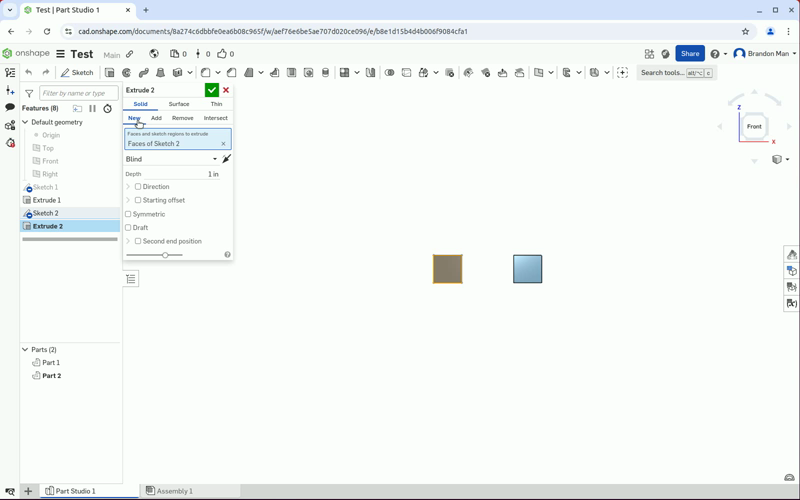
key(tab, 4)
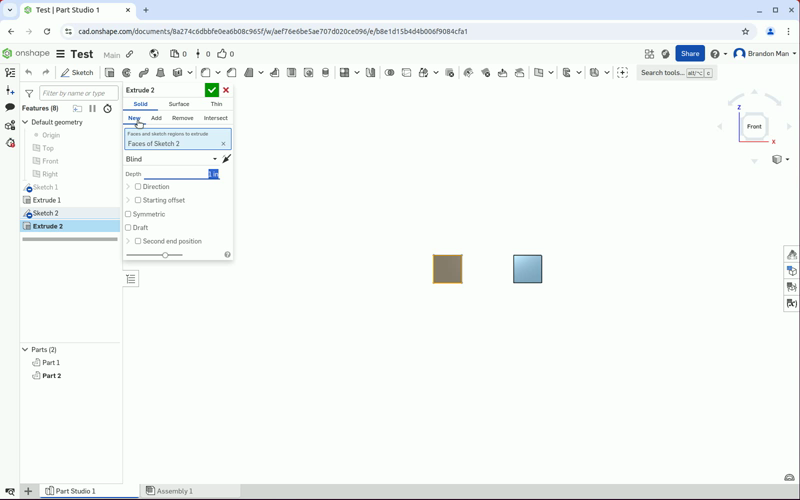
text(6.74)
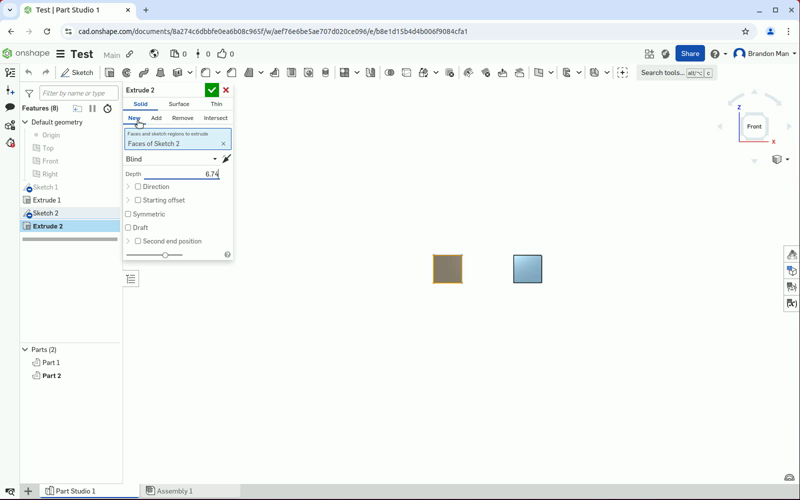
key(enter)
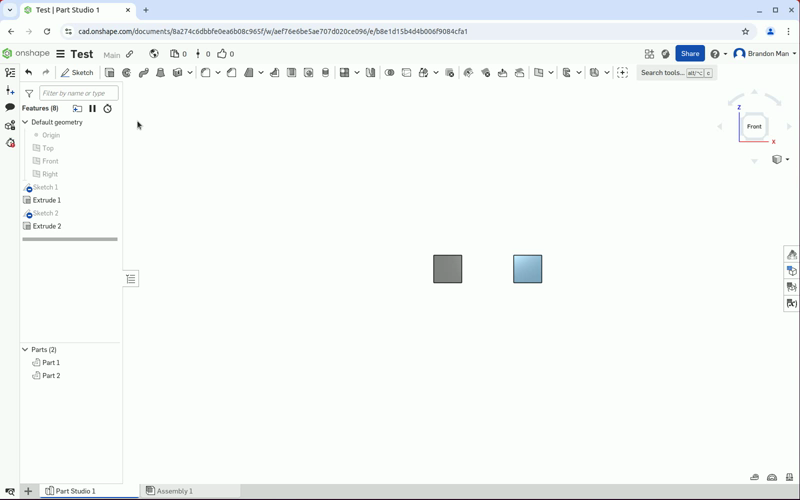
key(shift+h)
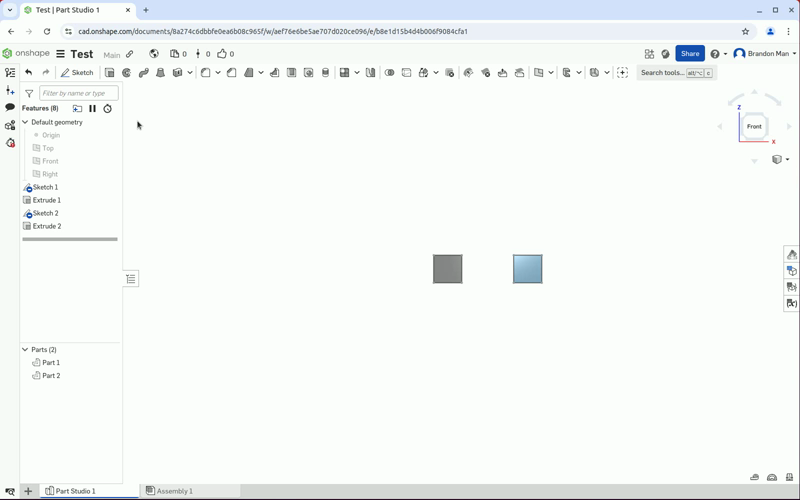
key(shift+h)
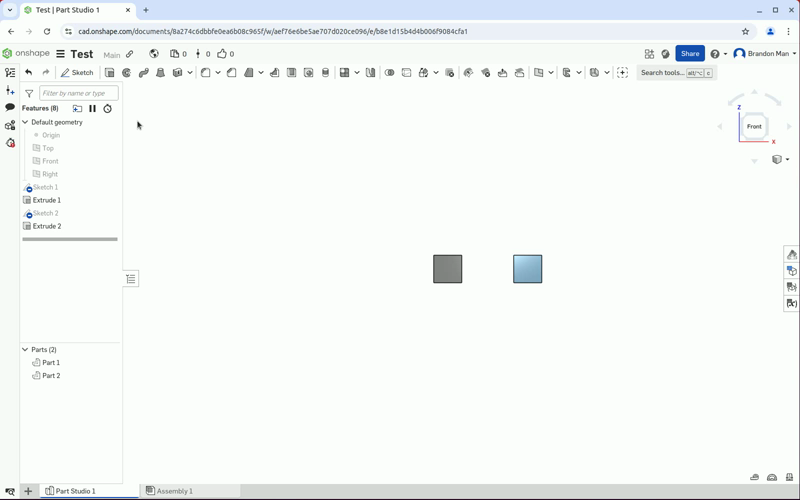
mouse_move(73, 189)
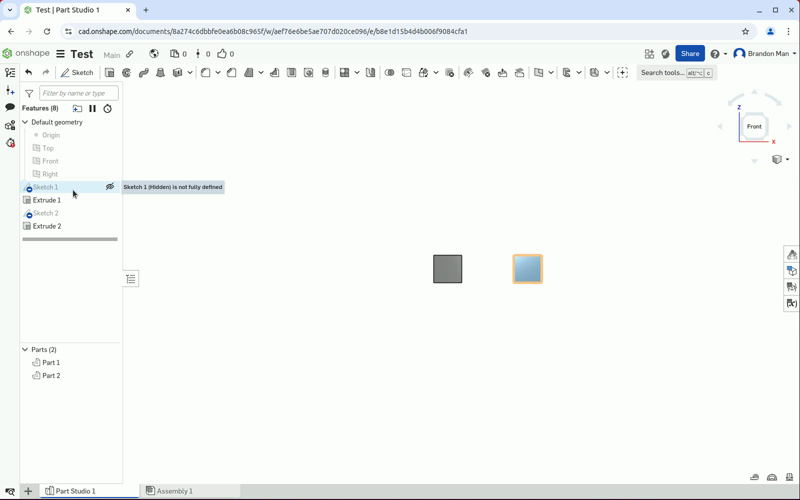
click(73, 189)
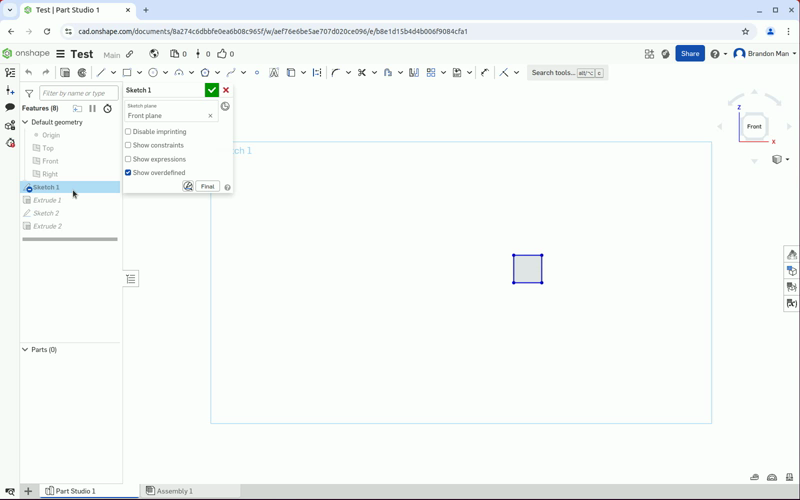
mouse_move(229, 92)
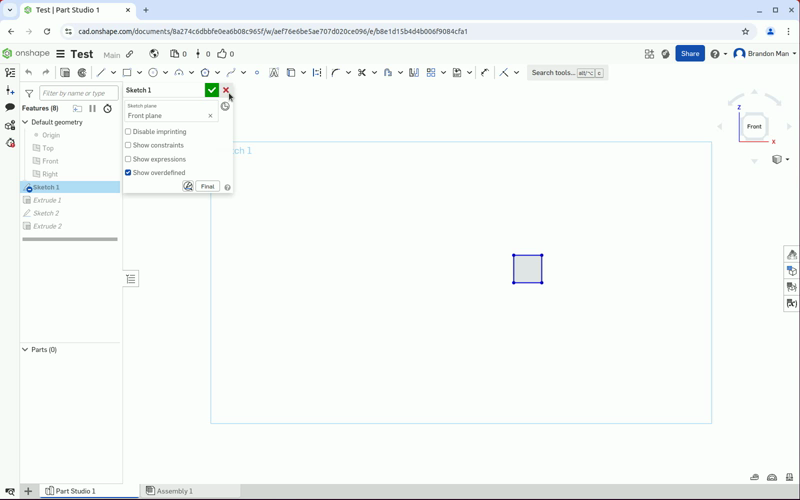
click(229, 92)
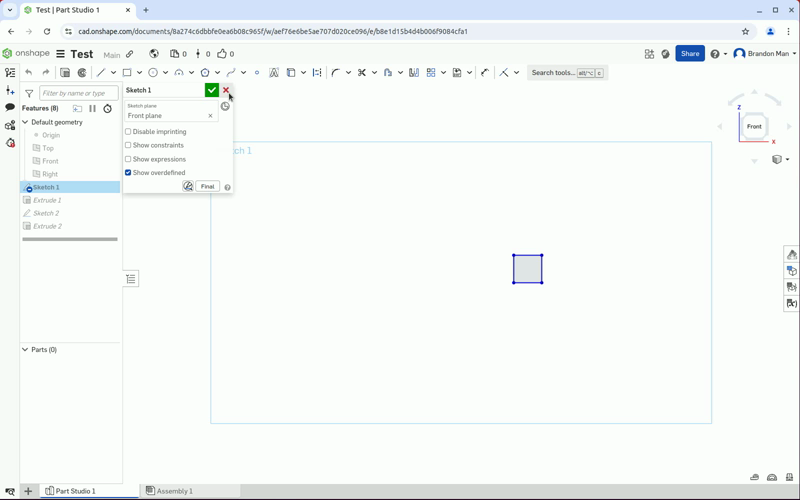
key(shift+s)
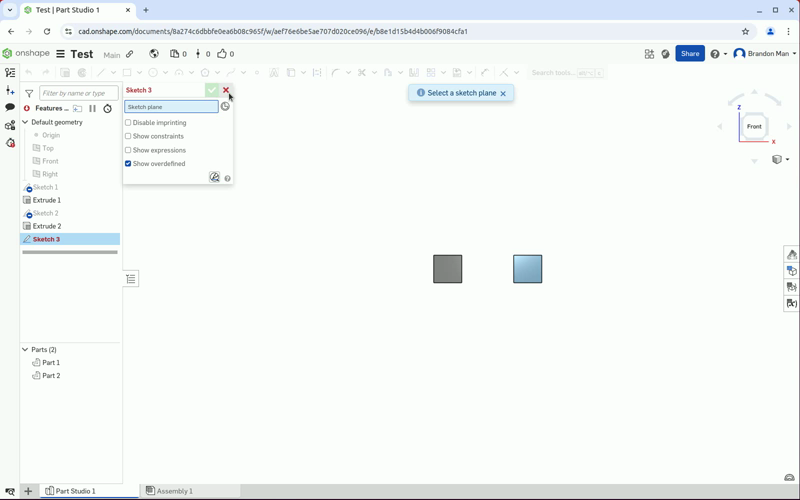
mouse_move(73, 163)
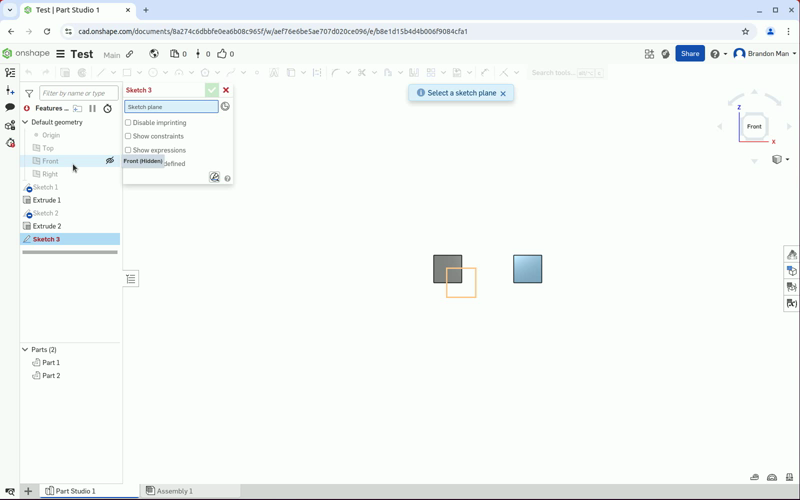
click(73, 163)
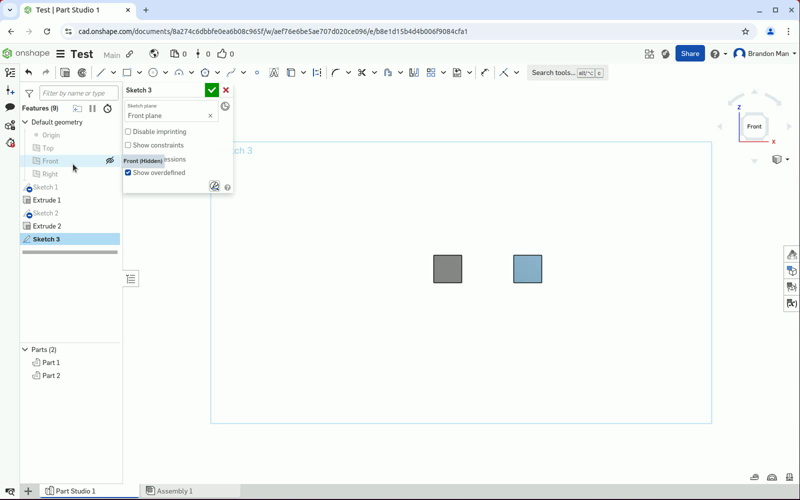
mouse_move(73, 352)
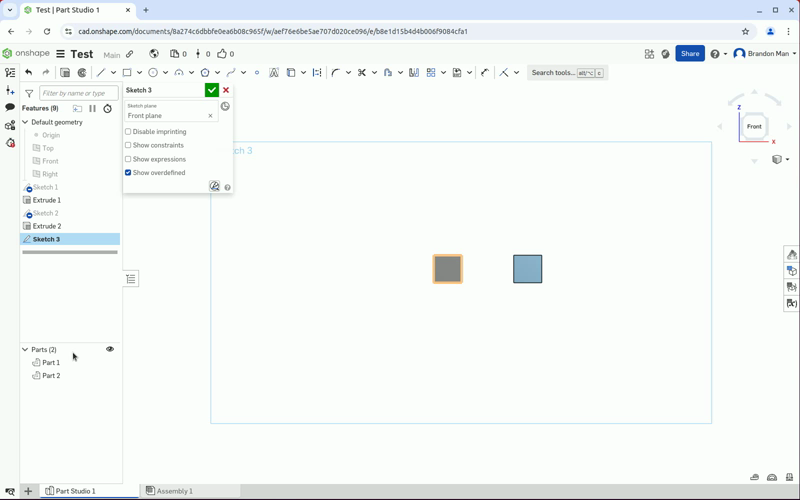
key(y)
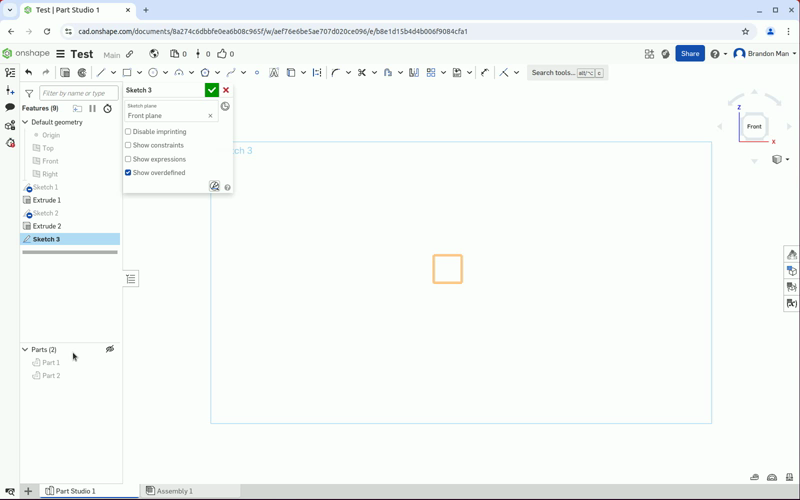
key(l)
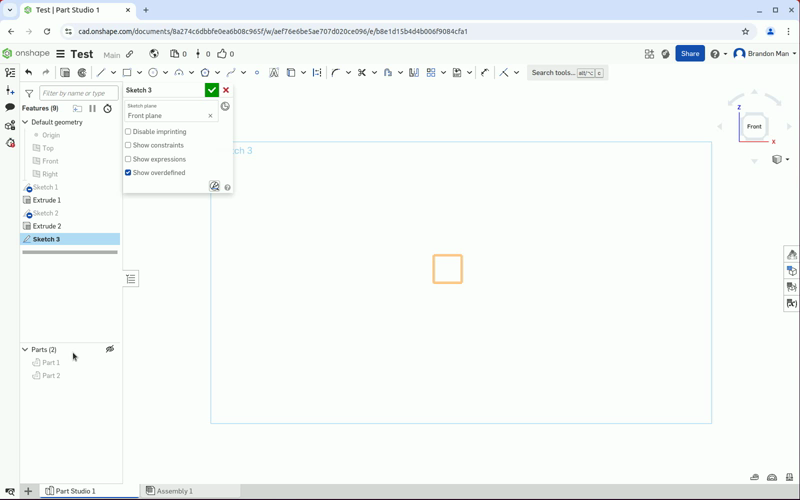
key_down(shift)
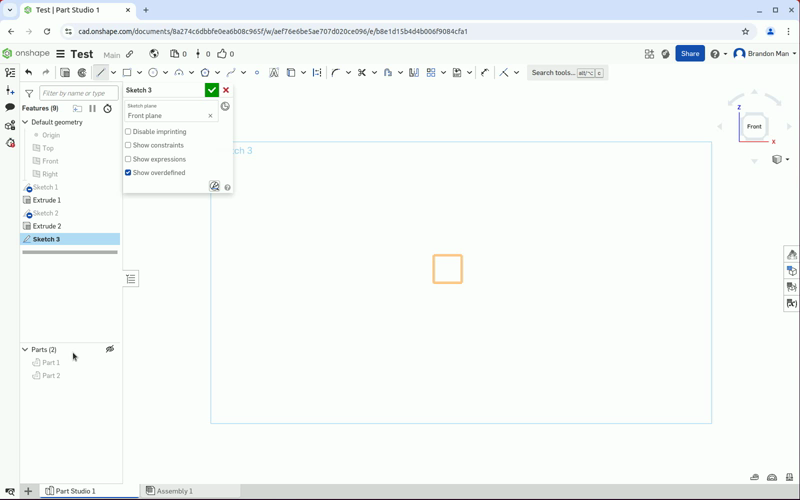
mouse_move(460, 282)
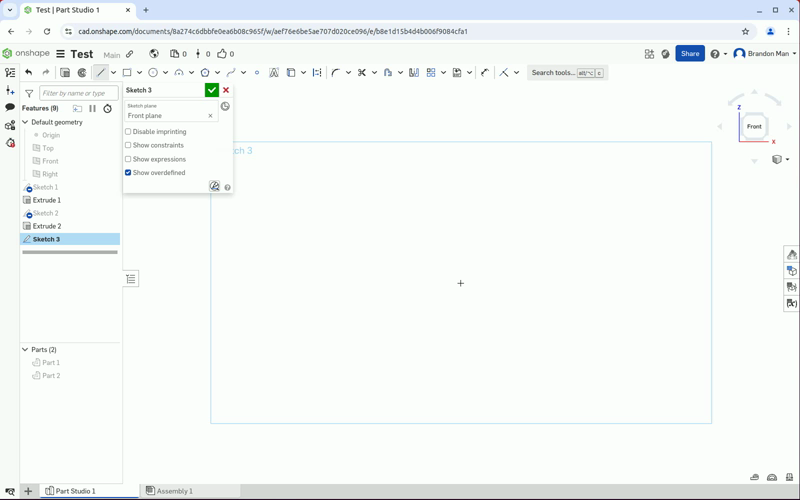
click(460, 282)
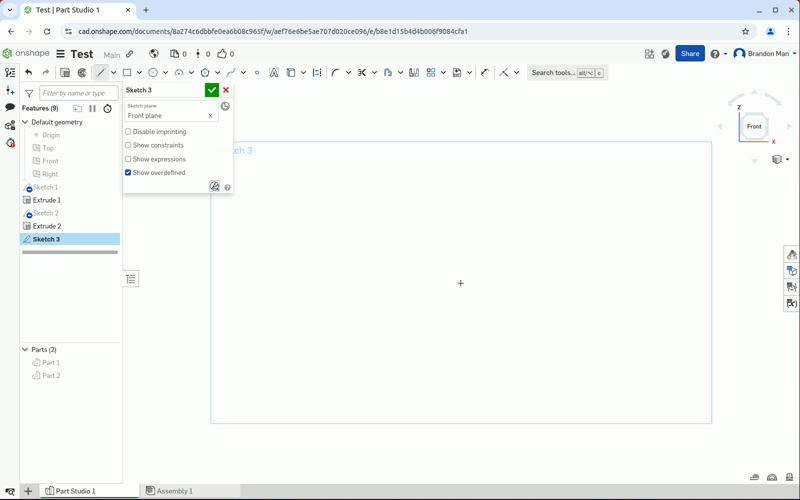
key_up(shift)
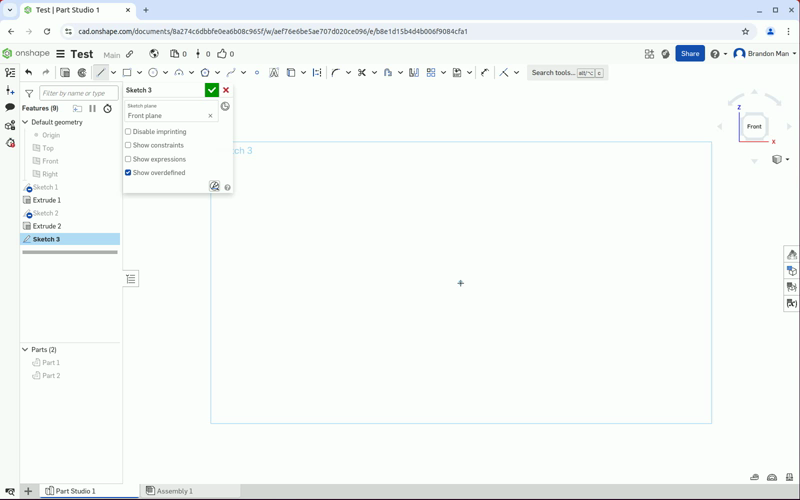
key_down(shift)
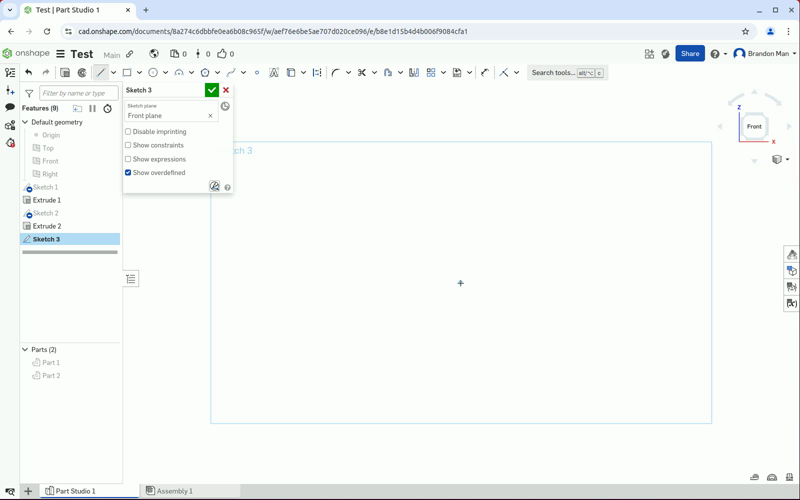
mouse_move(490, 282)
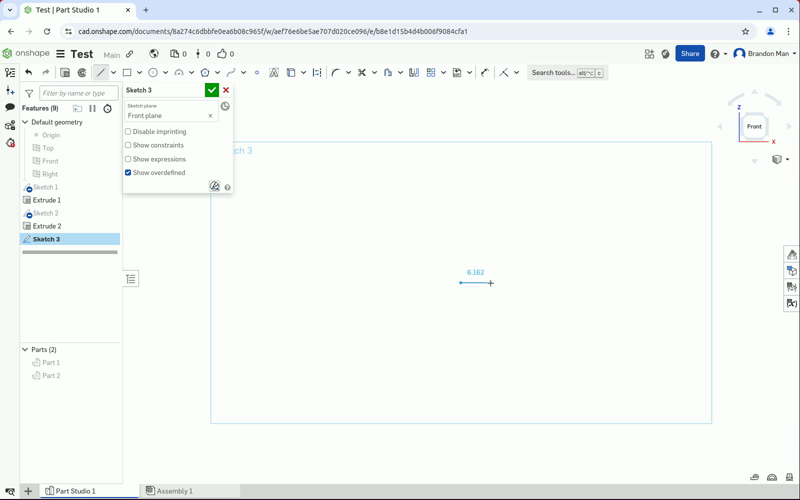
mouse_move(513, 282)
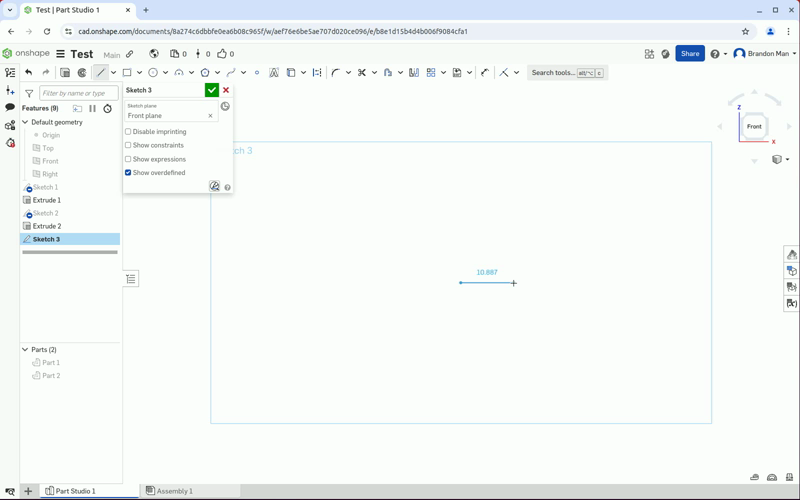
click(513, 282)
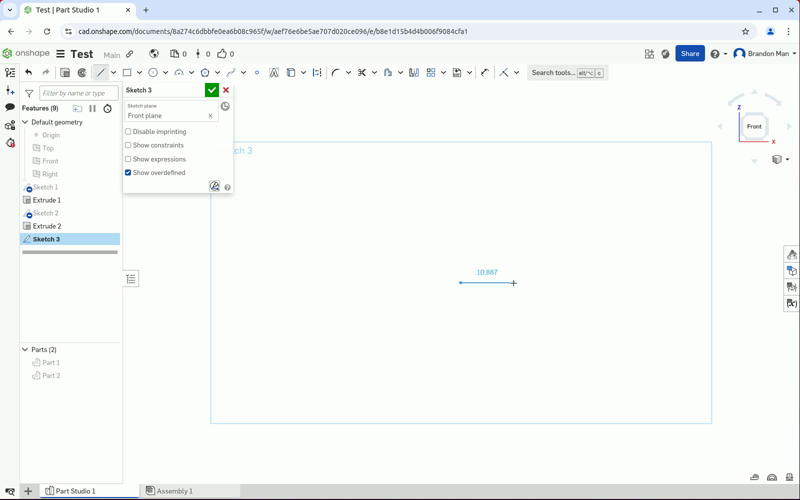
key_up(shift)
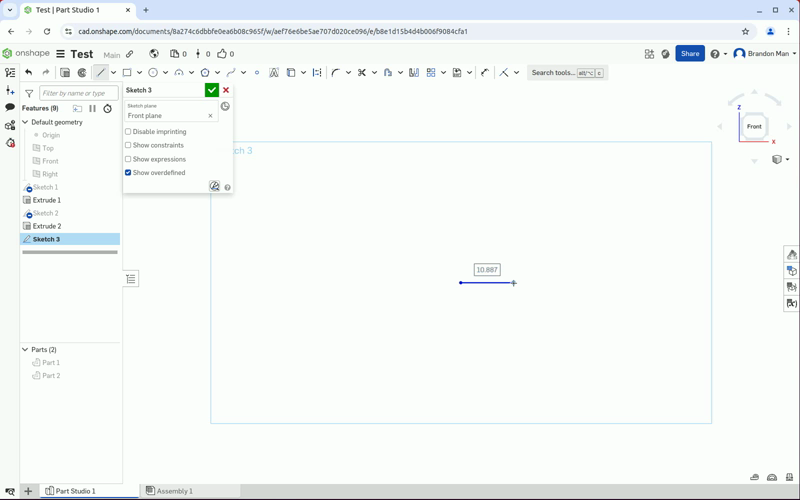
key_down(shift)
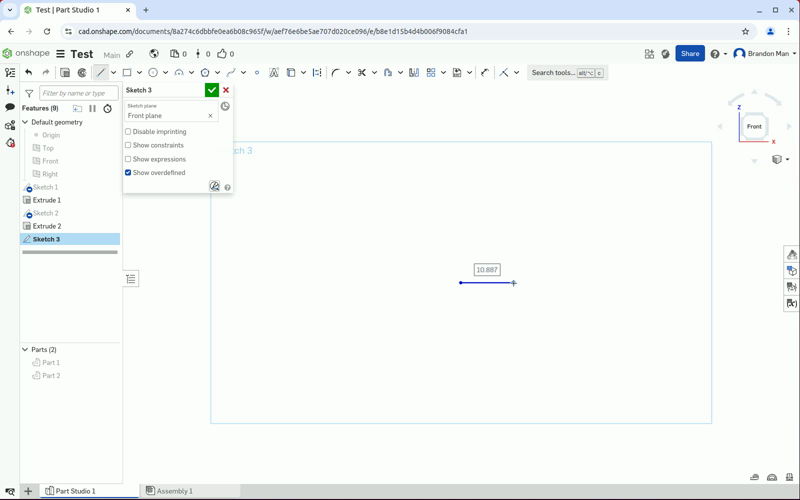
mouse_move(543, 282)
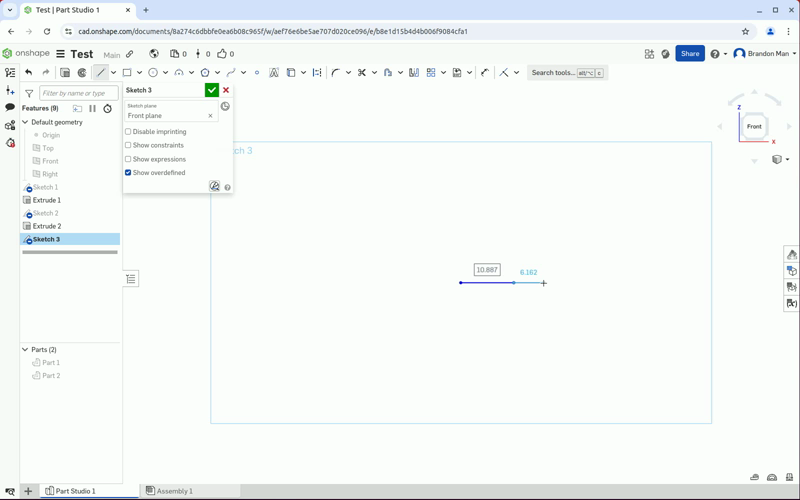
mouse_move(513, 256)
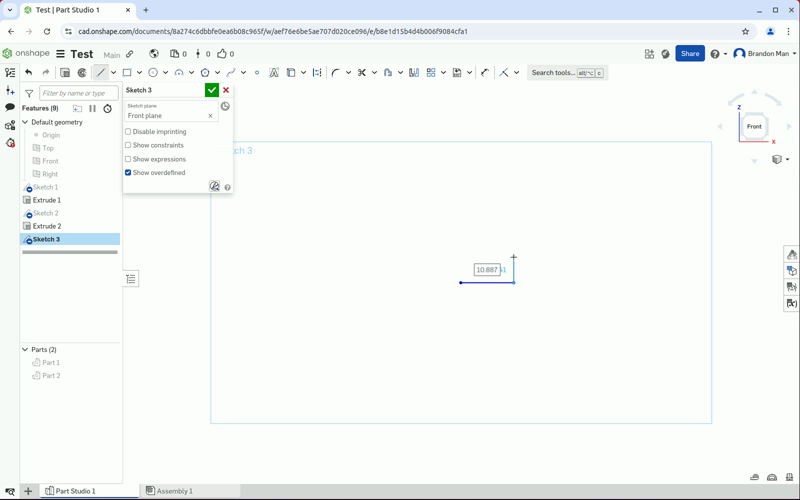
click(513, 256)
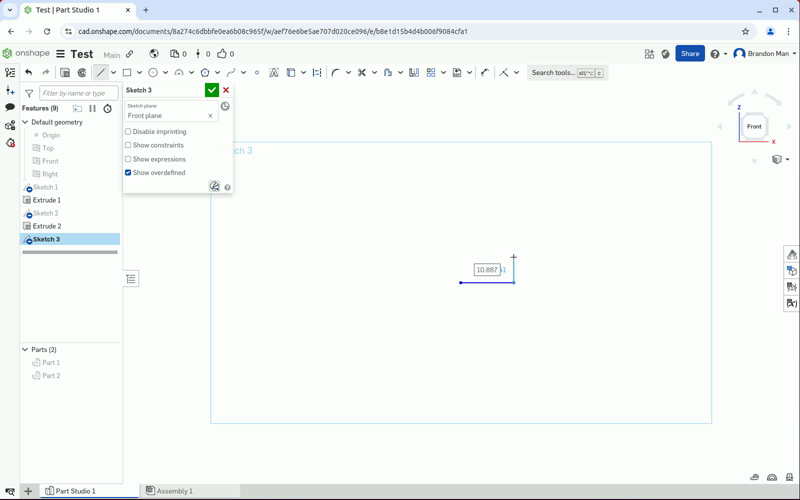
key_up(shift)
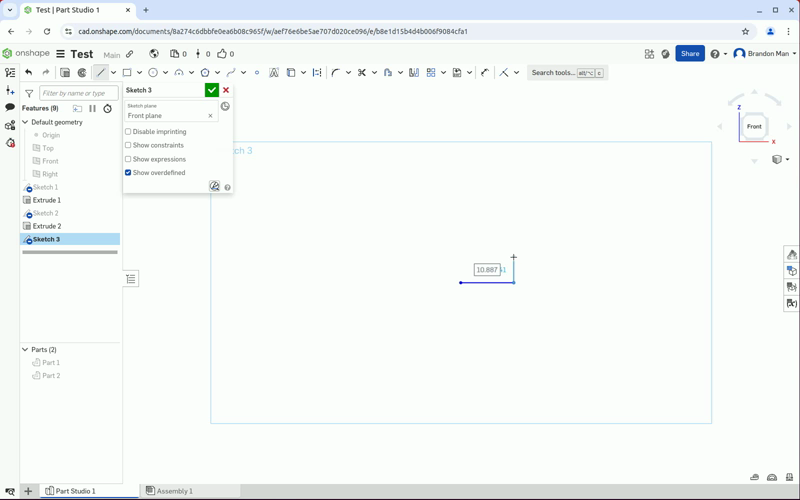
key_down(shift)
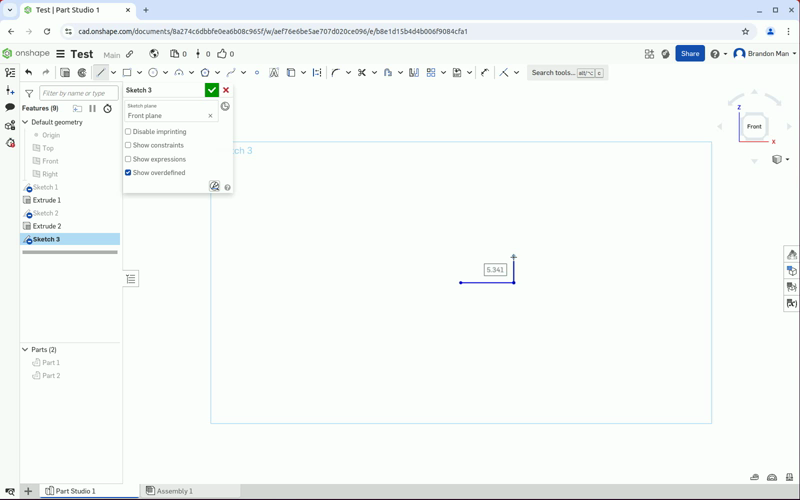
mouse_move(543, 256)
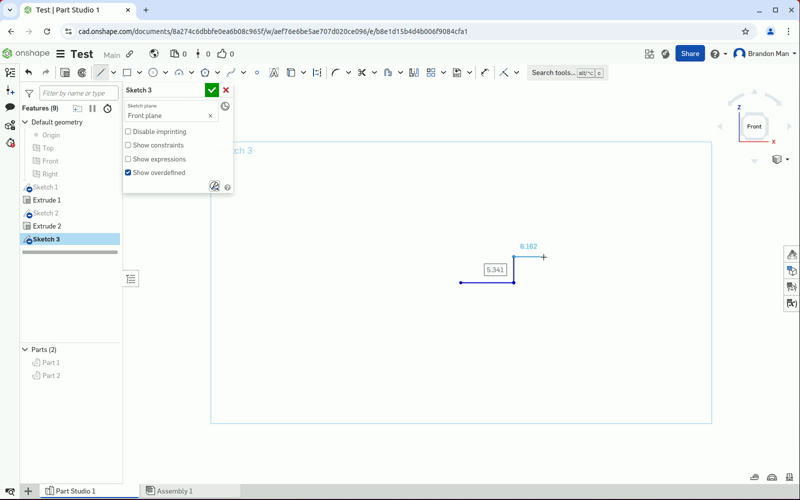
mouse_move(513, 216)
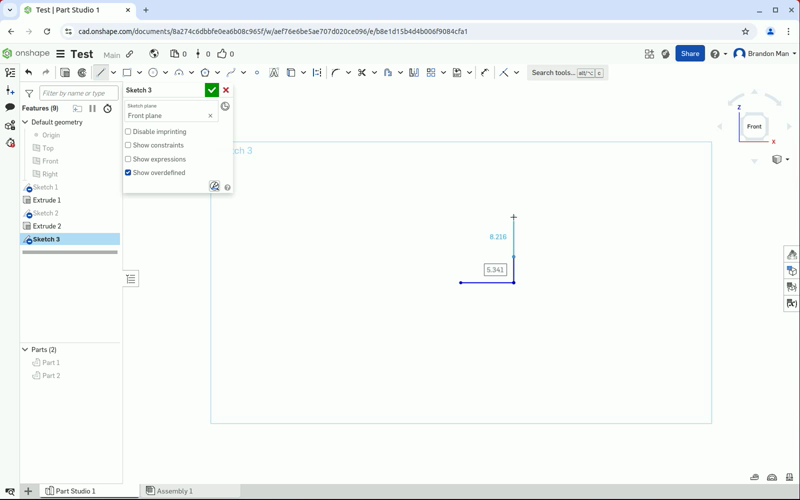
click(513, 216)
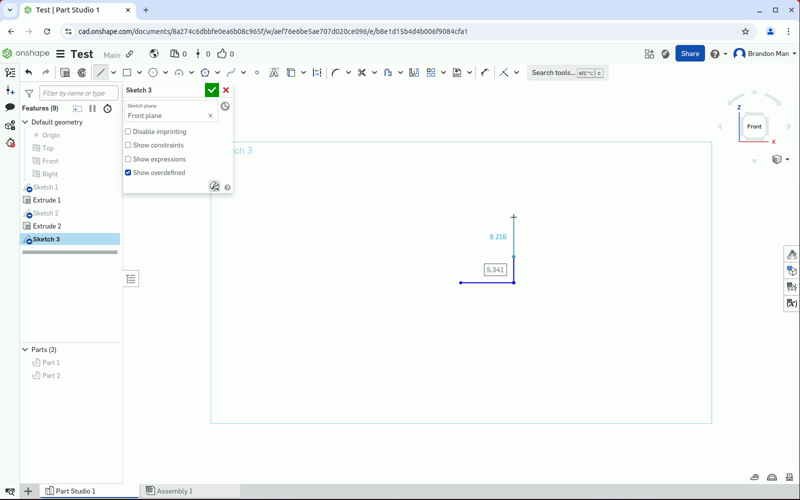
key_up(shift)
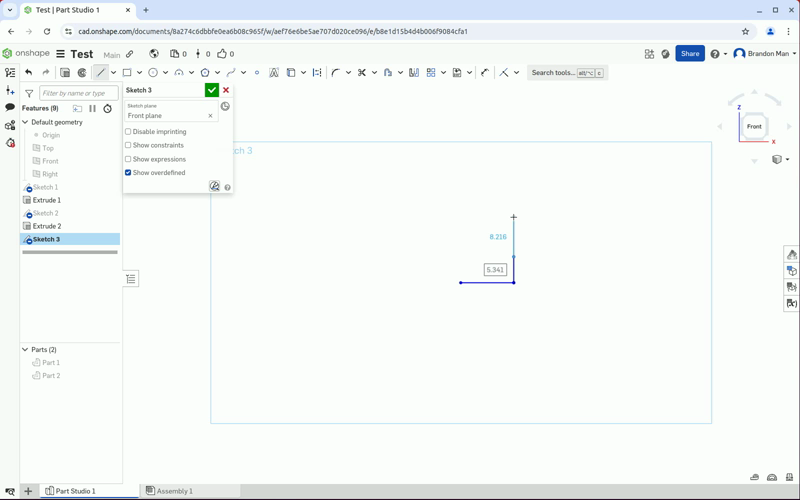
key_down(shift)
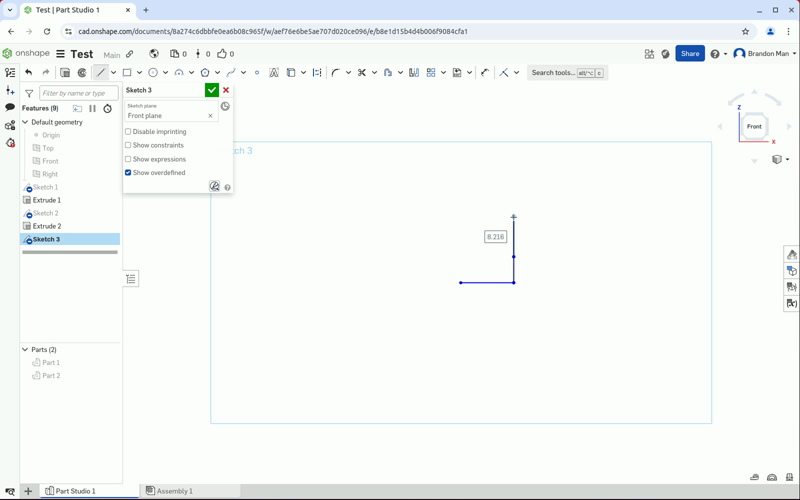
mouse_move(543, 216)
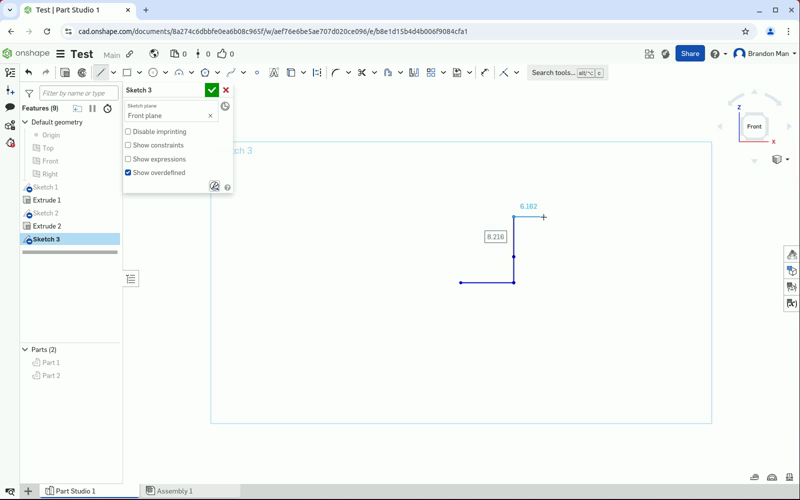
mouse_move(460, 216)
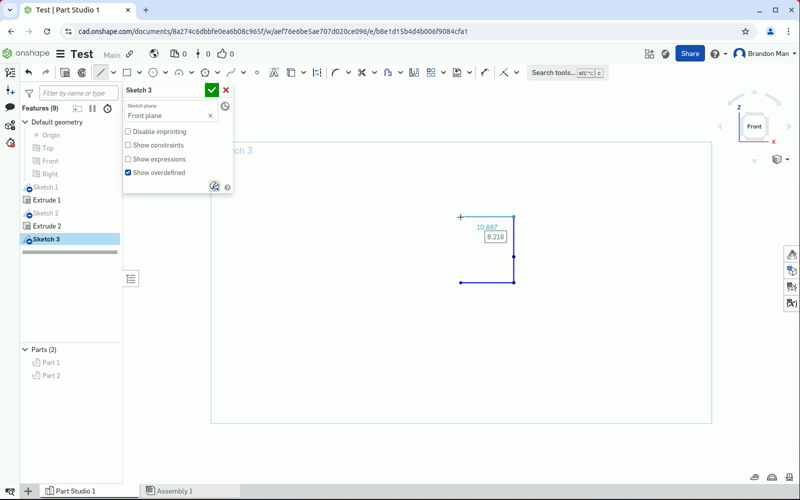
click(460, 216)
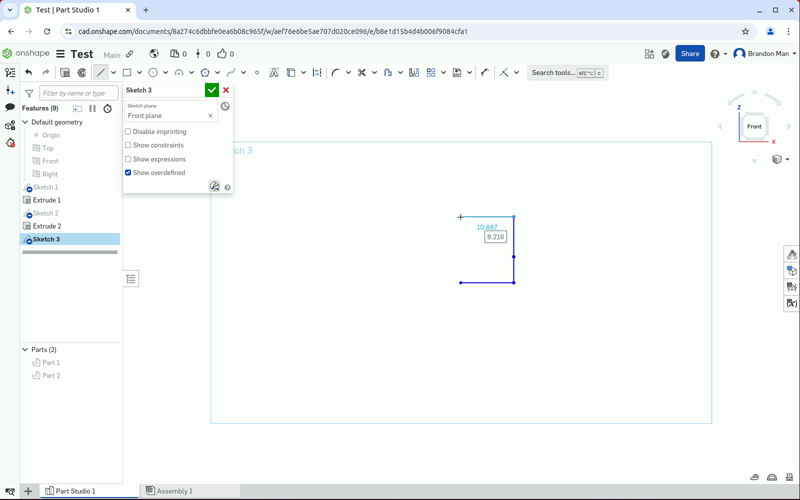
key_up(shift)
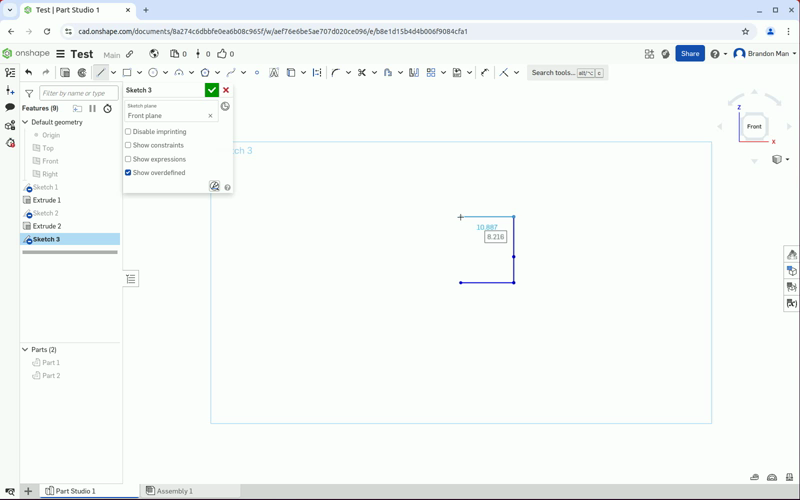
key_down(shift)
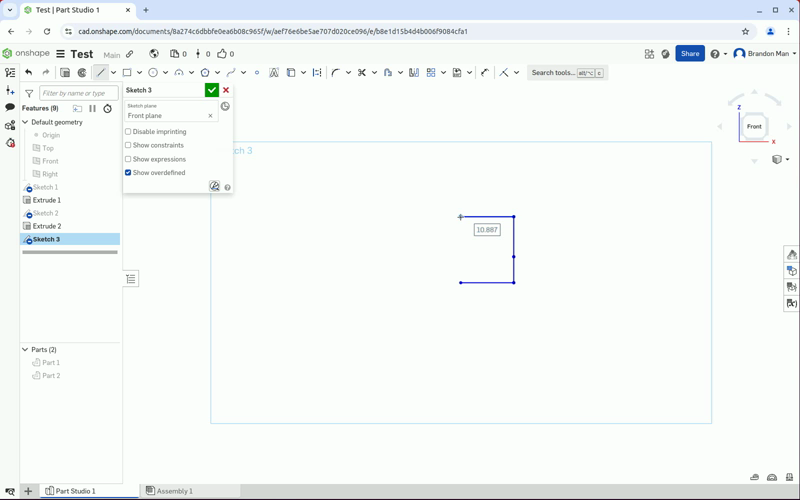
mouse_move(490, 216)
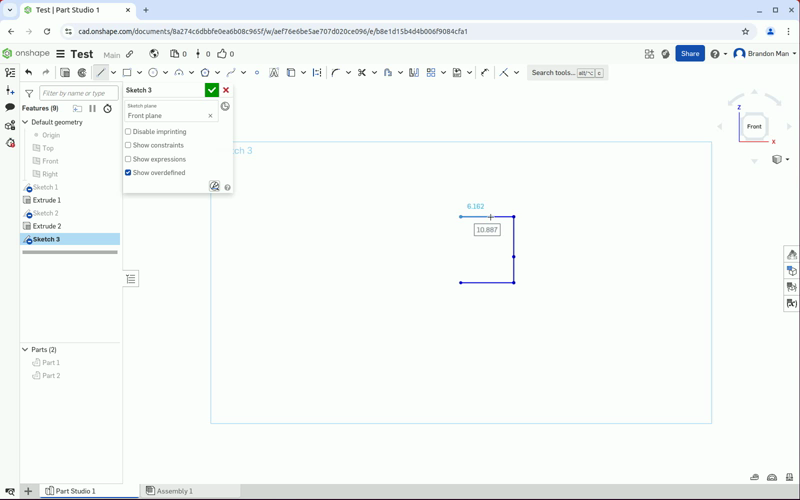
mouse_move(460, 256)
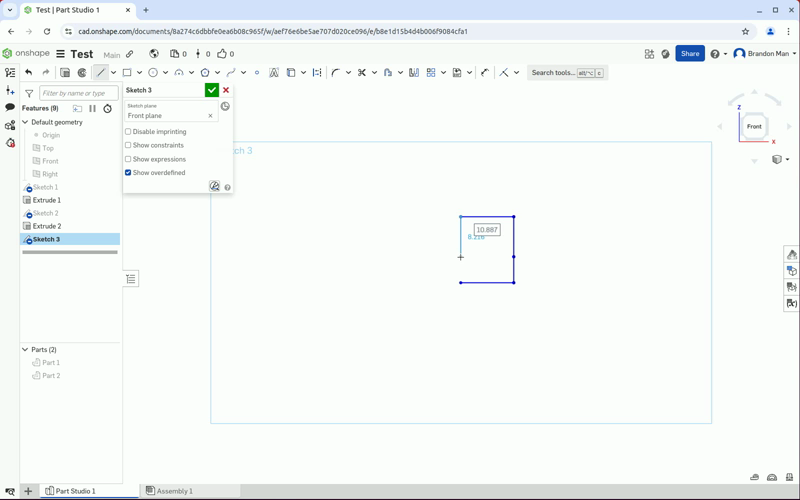
click(460, 256)
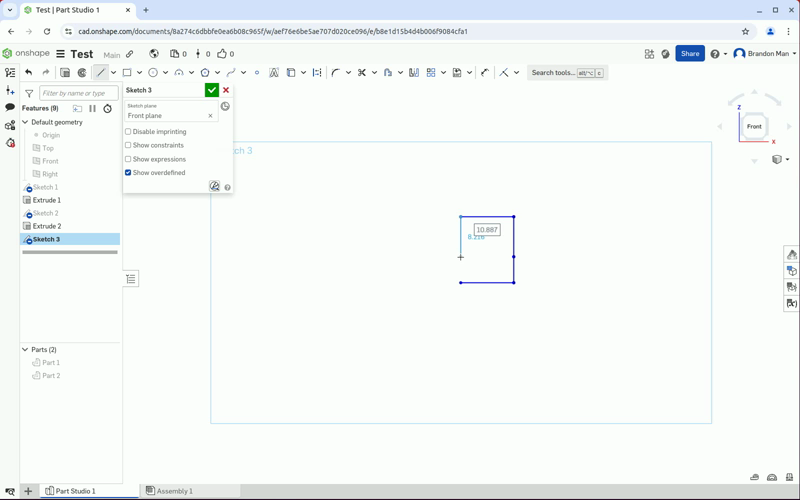
key_up(shift)
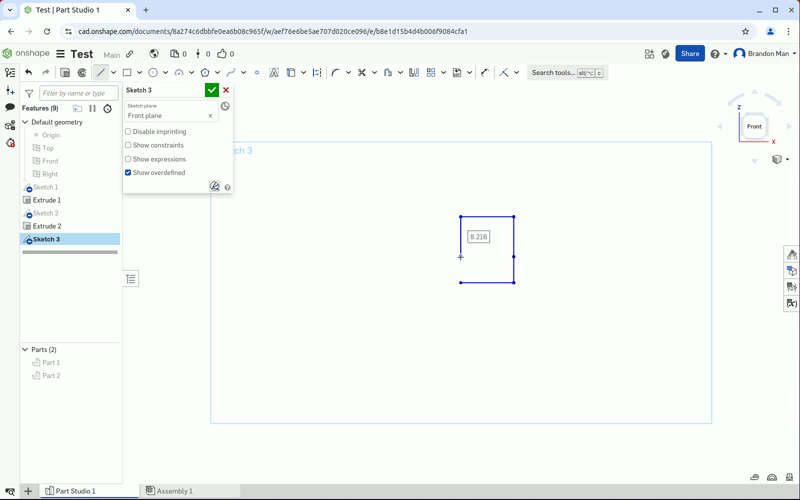
mouse_move(490, 256)
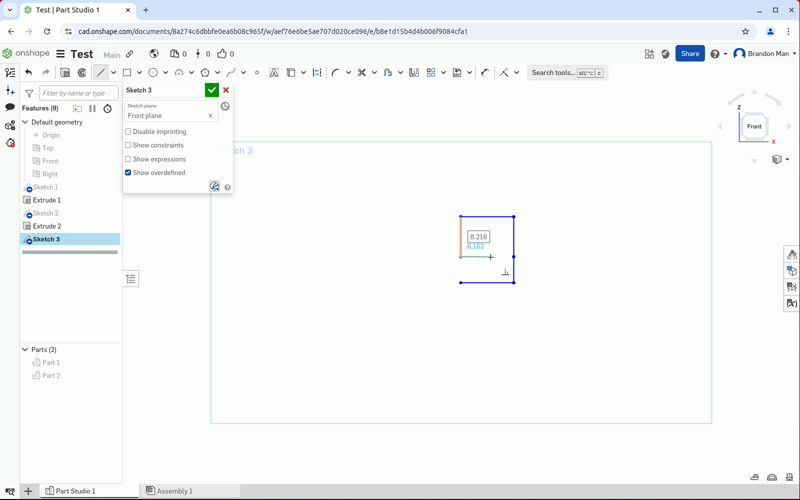
key_down(shift)
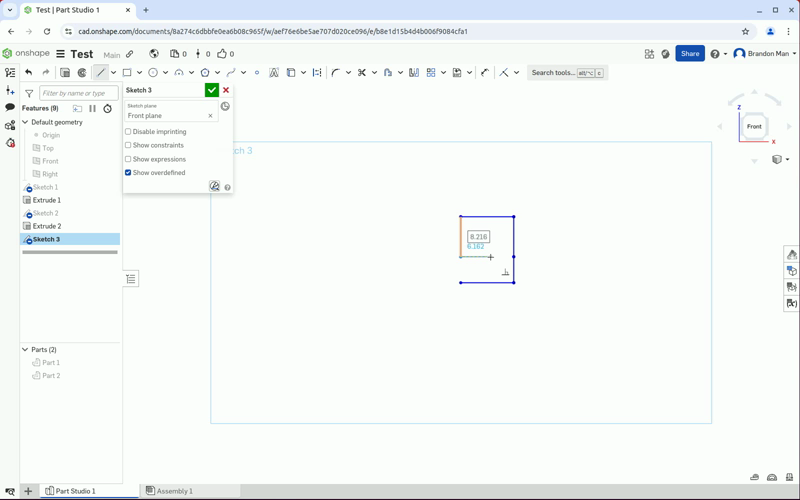
mouse_move(460, 282)
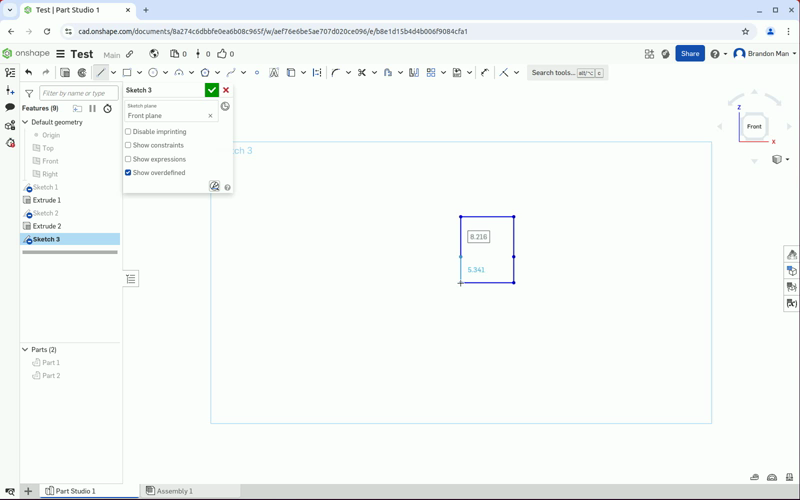
key_up(shift)
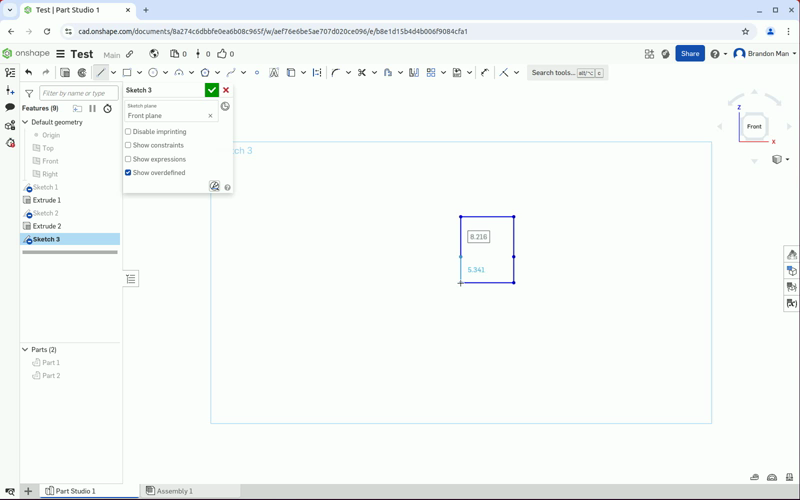
click(460, 282)
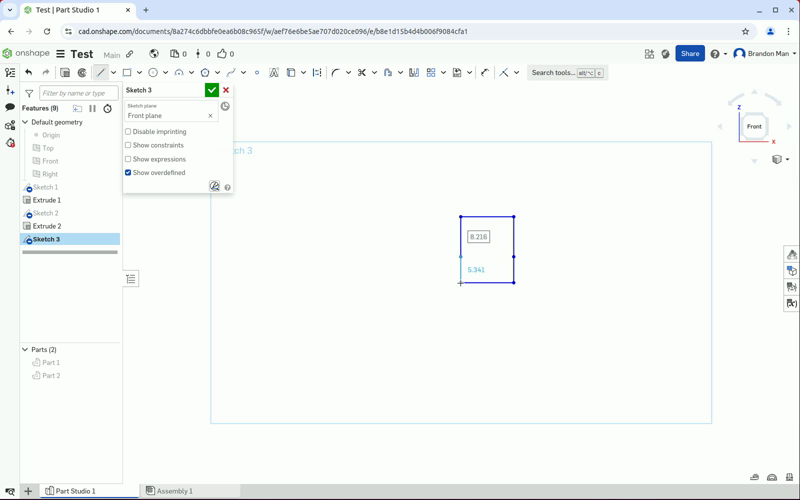
key(esc)
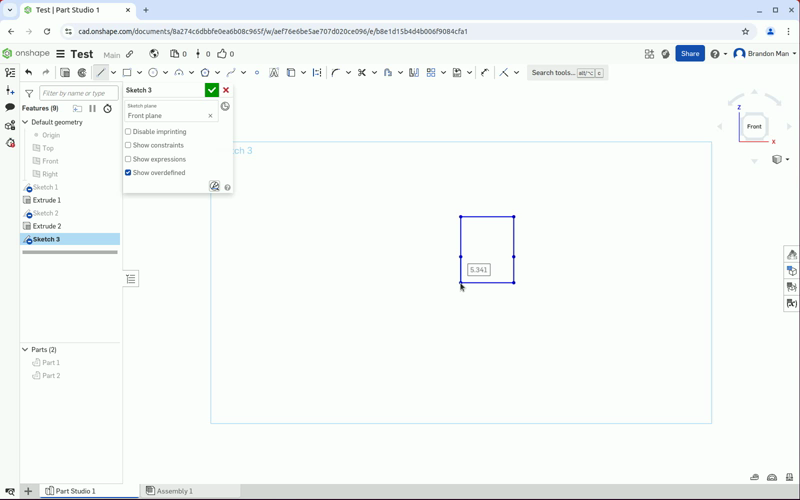
mouse_move(493, 228)
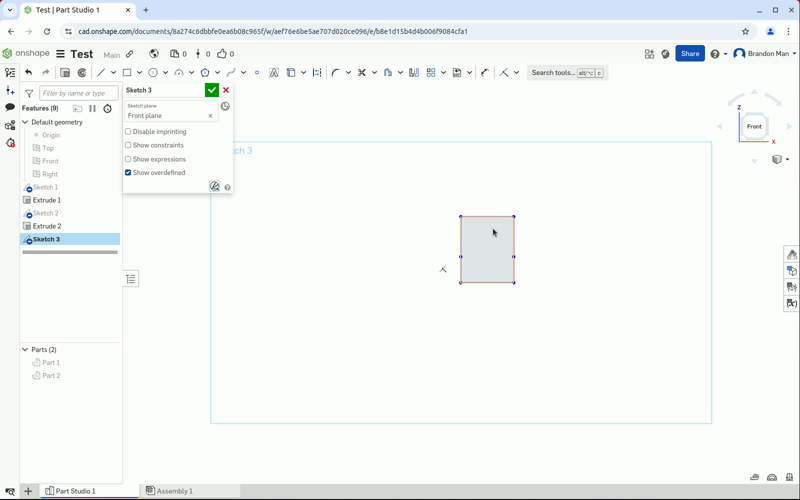
click(493, 228)
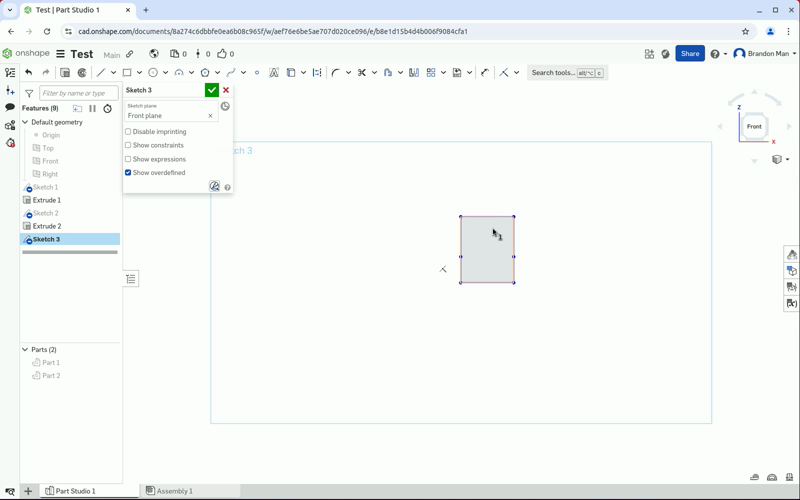
mouse_move(73, 352)
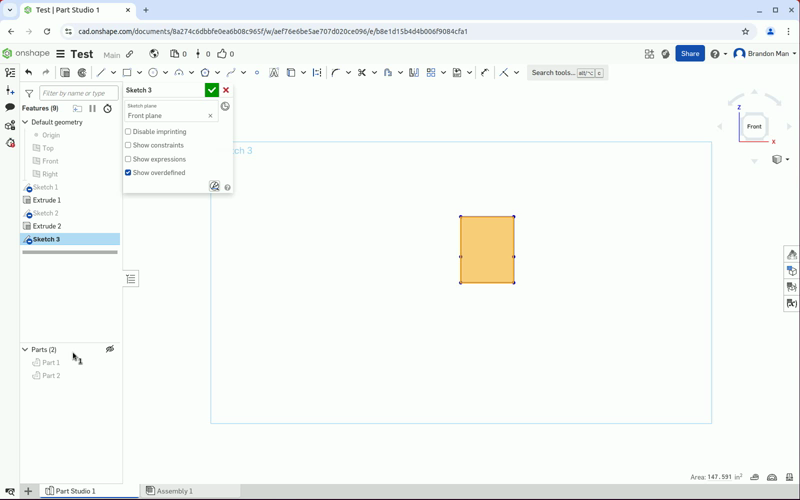
key(shift+y)
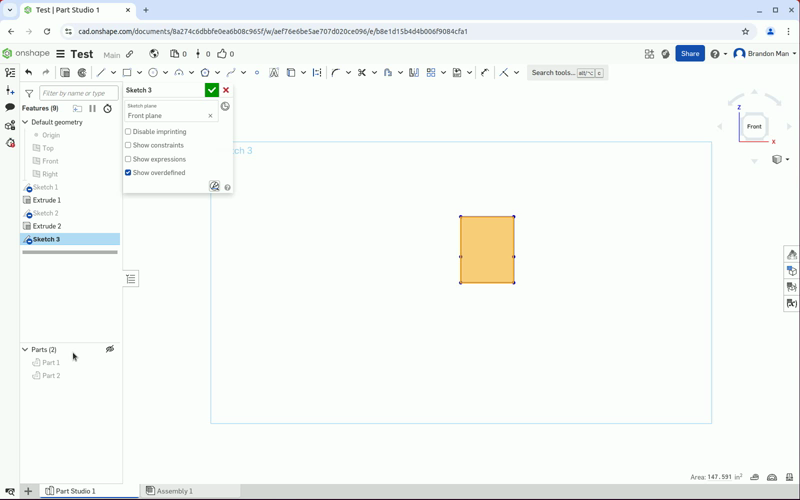
key(shift+e)
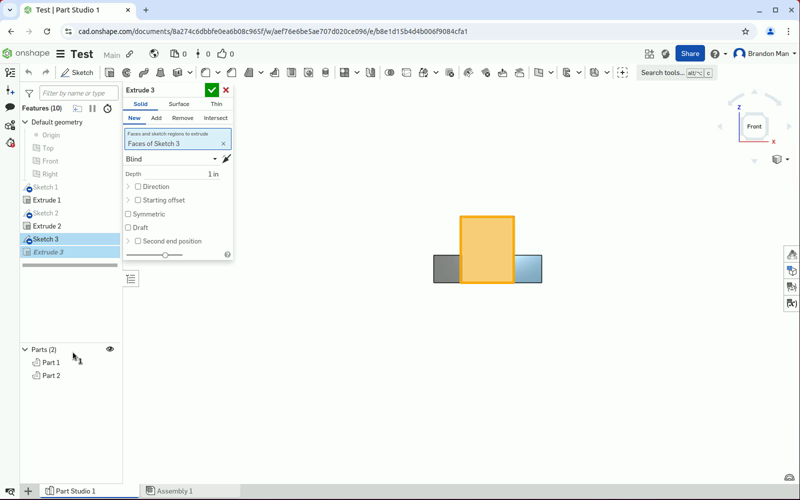
mouse_move(143, 106)
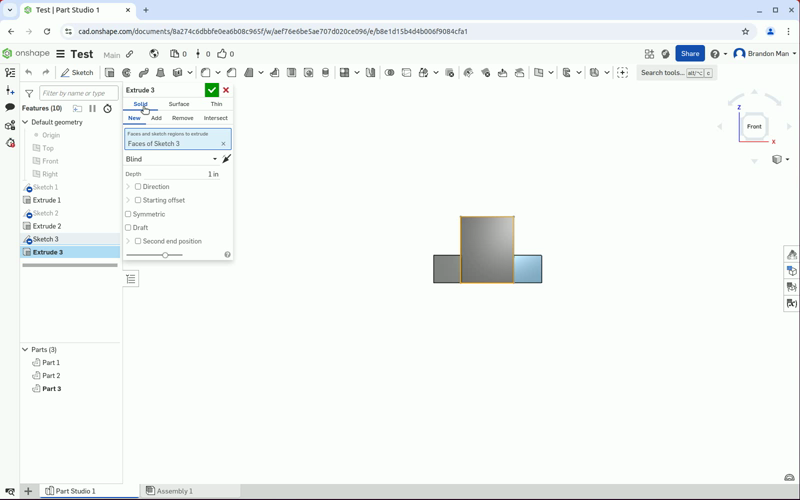
click(143, 106)
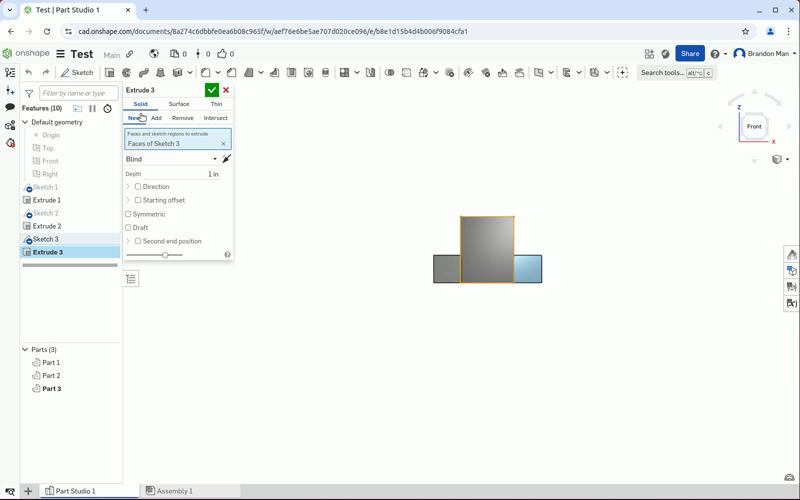
mouse_move(137, 120)
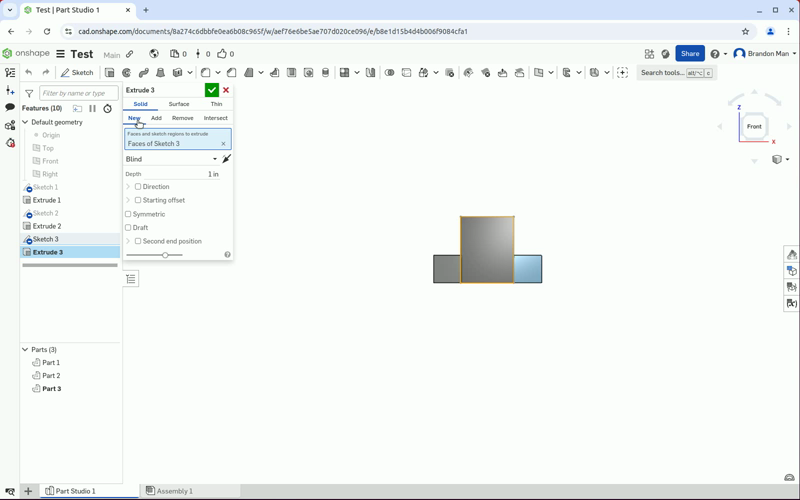
click(137, 120)
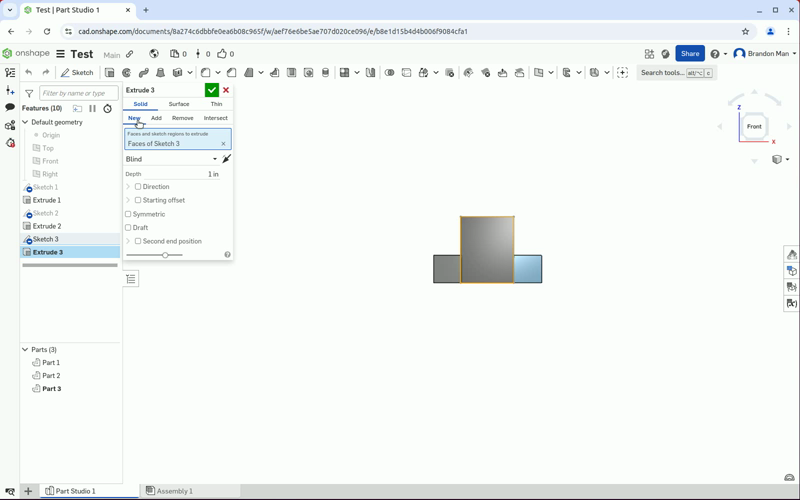
key(tab, 4)
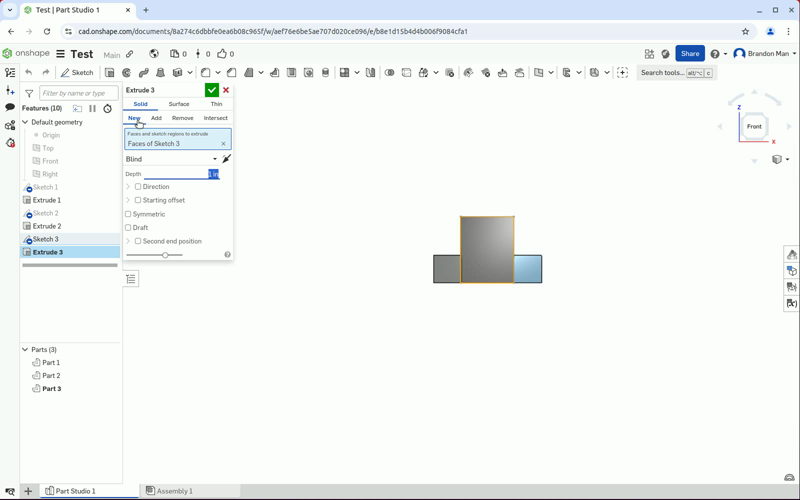
text(6.74)
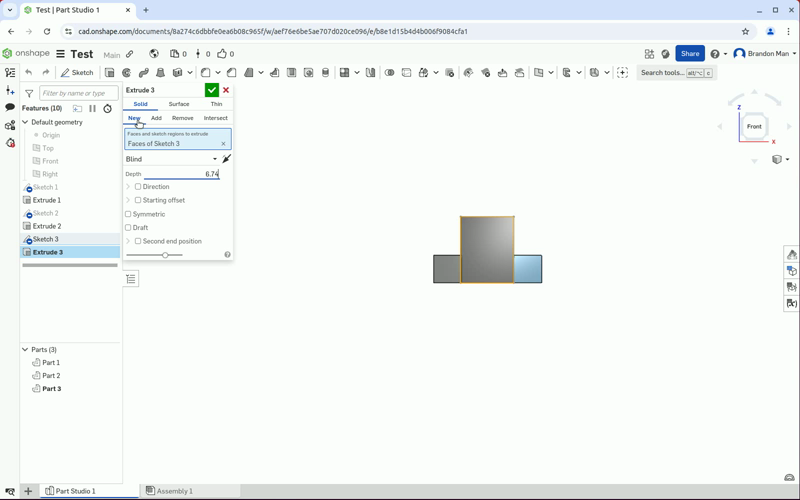
key(enter)
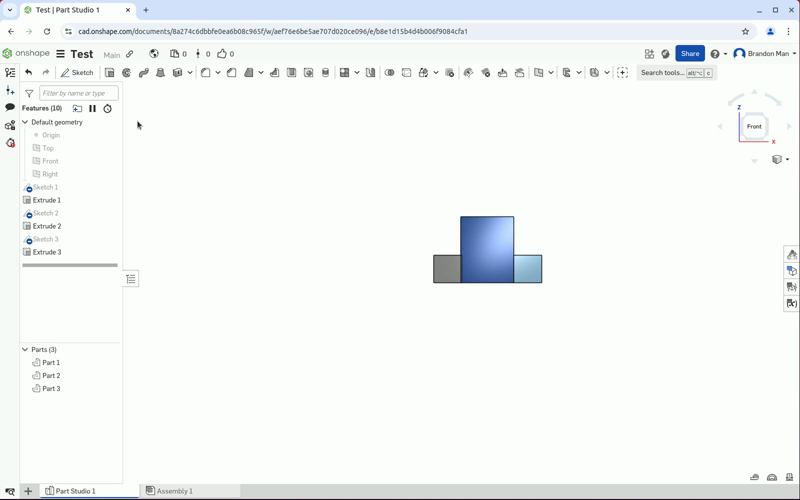
key(shift+h)
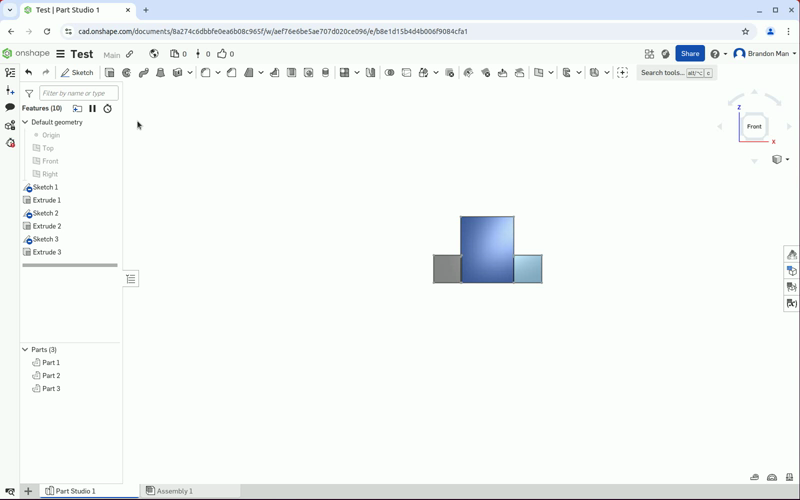
key(shift+h)
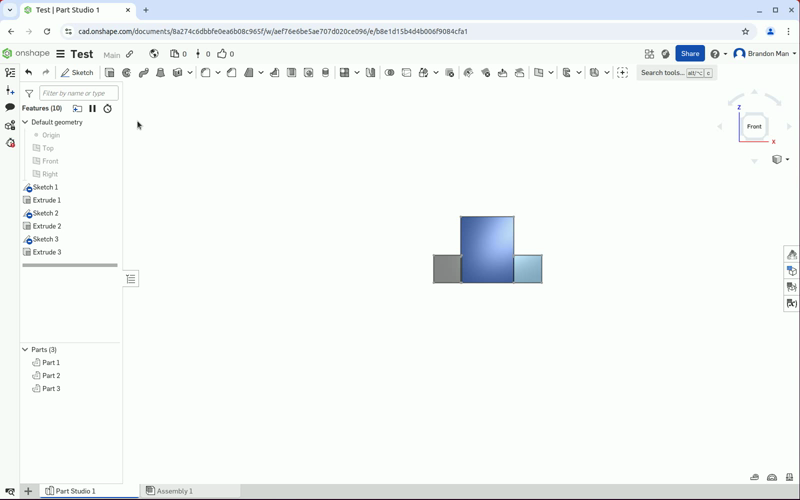
key(shift+7)
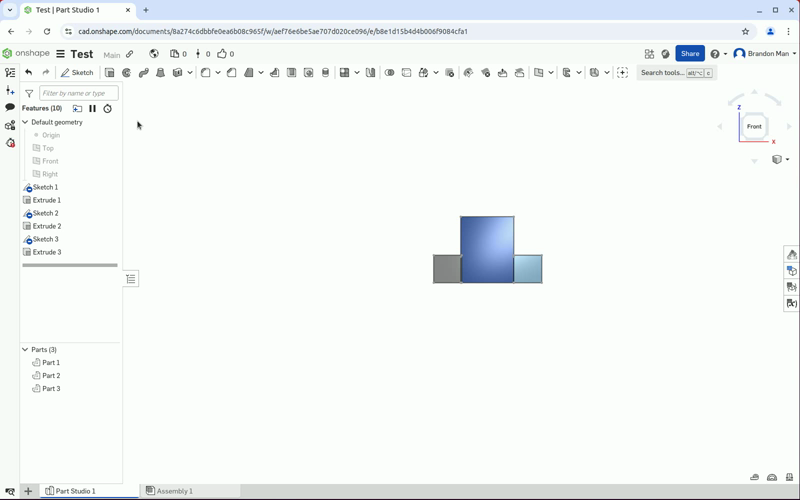
key(left, 2)
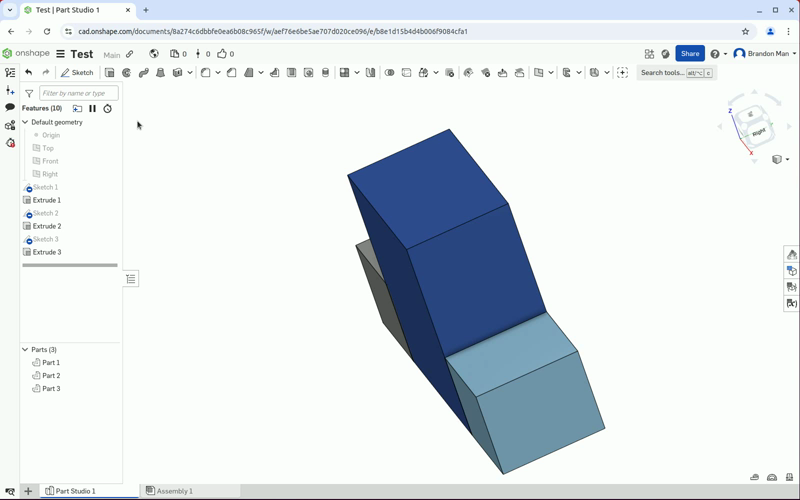
key(down, 2)
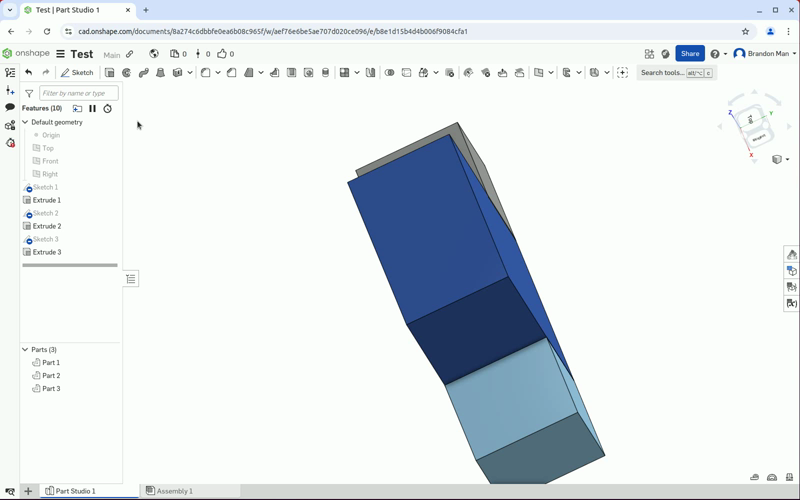
key(up, 2)
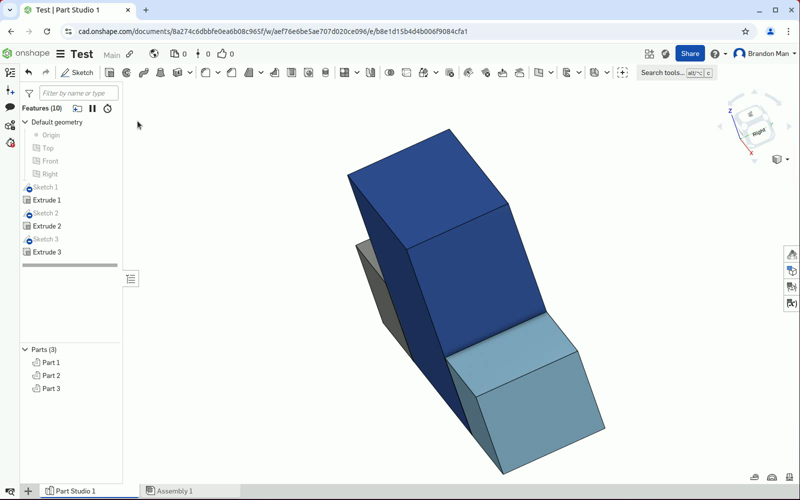
key(right, 2)
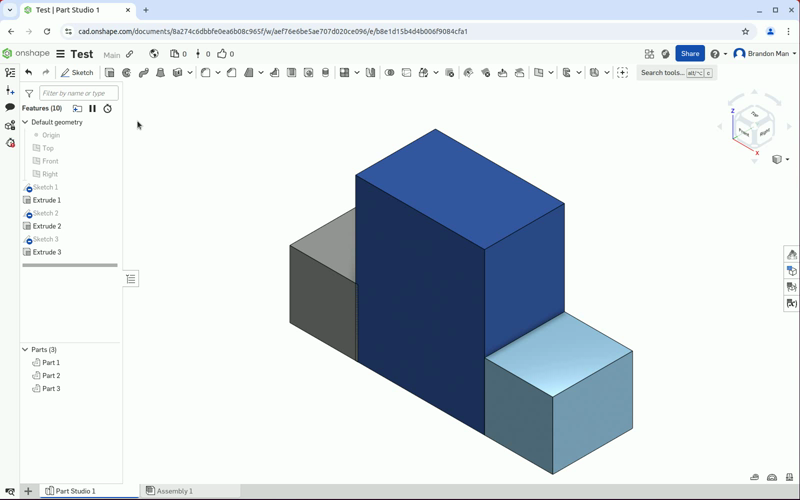
mouse_move(73, 189)
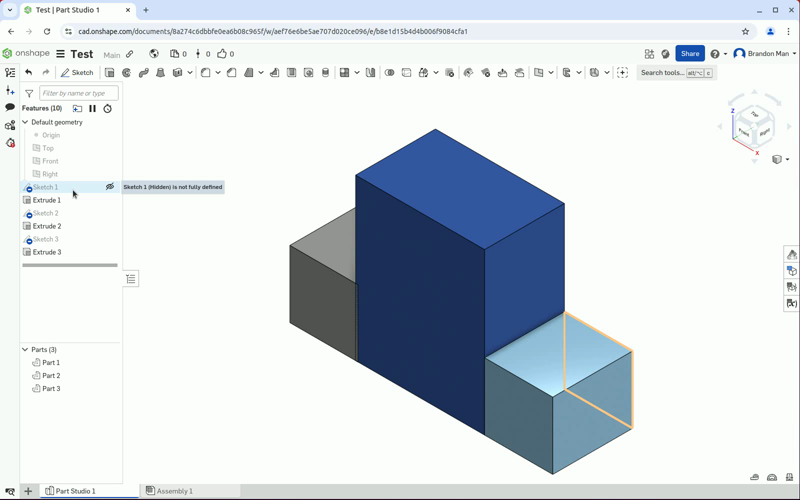
click(73, 189)